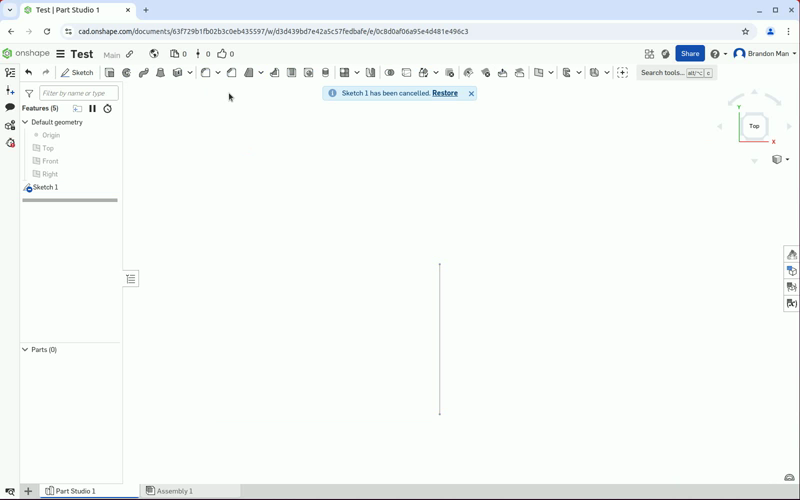
key(shift+h)
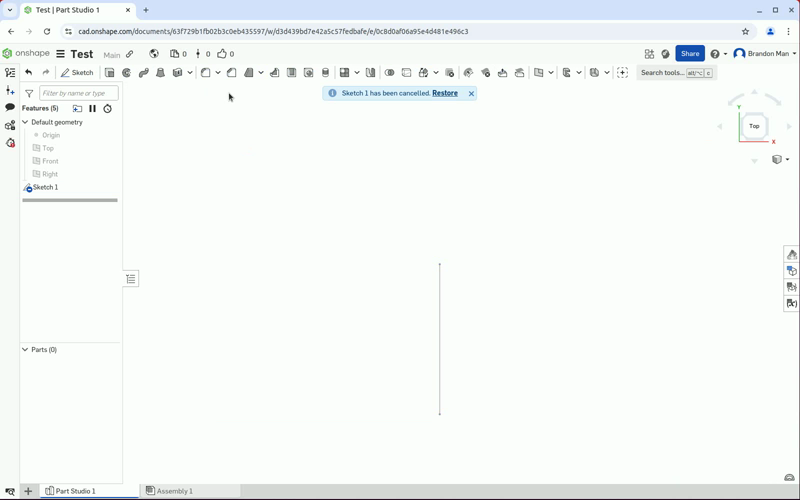
key(shift+s)
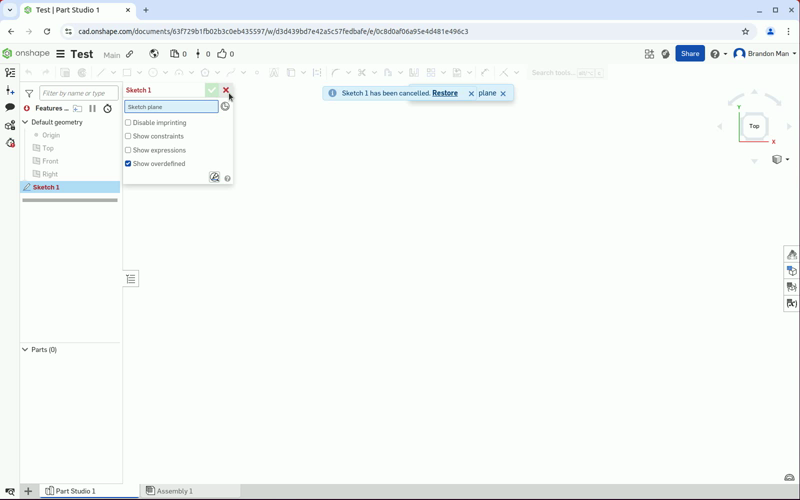
mouse_move(73, 150)
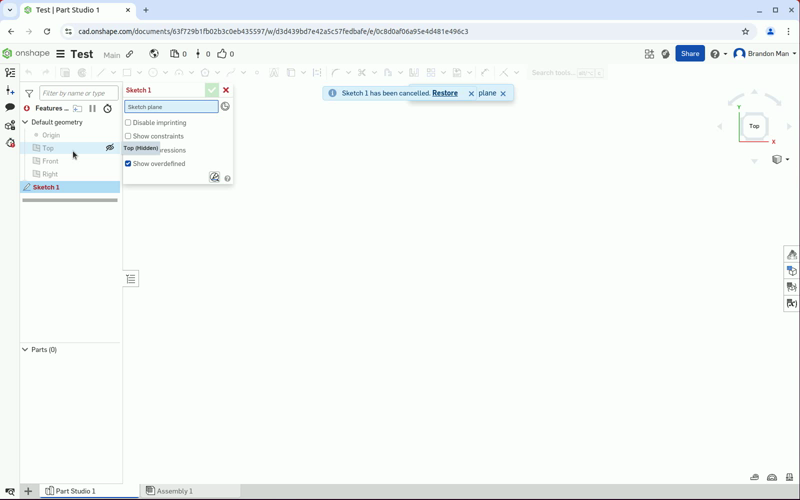
click(73, 150)
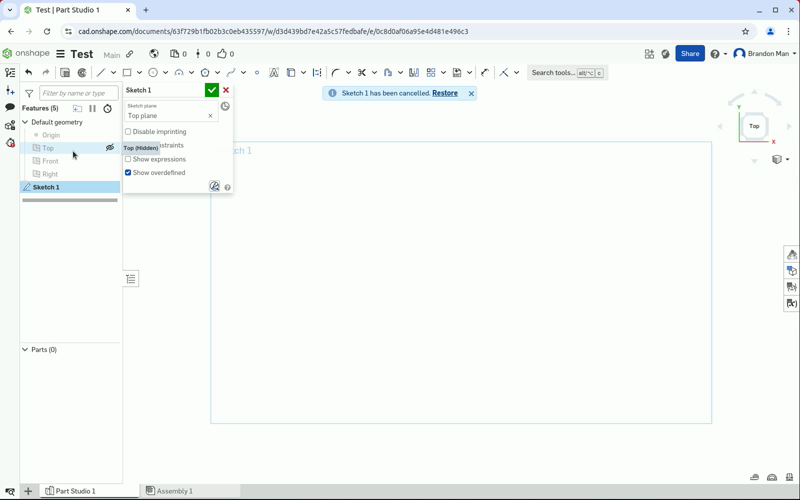
mouse_move(73, 352)
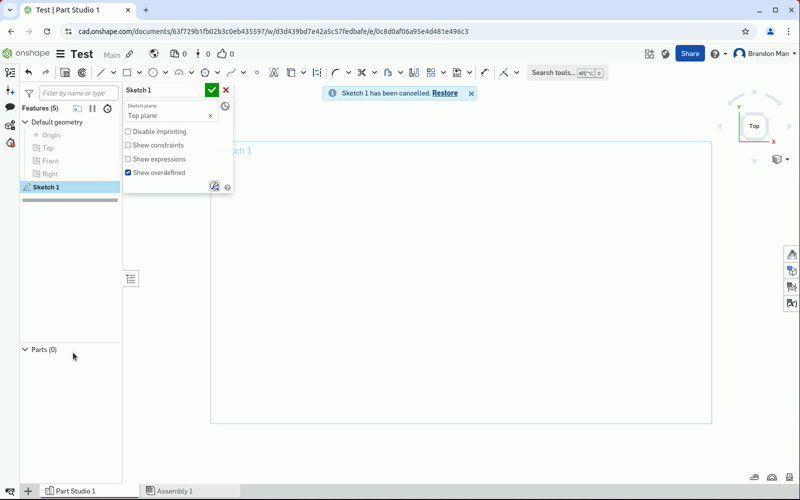
key(y)
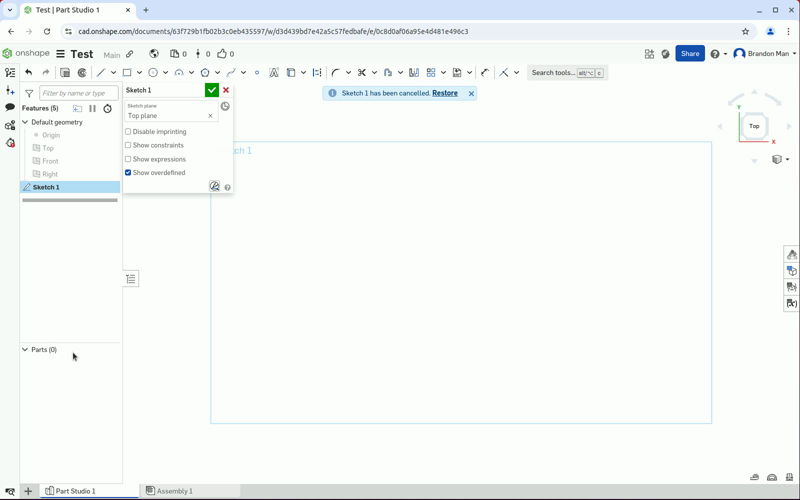
key(c)
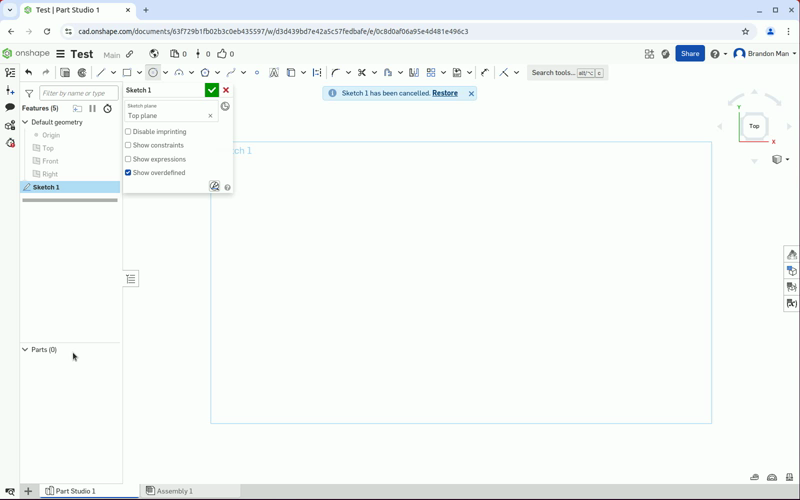
key_down(shift)
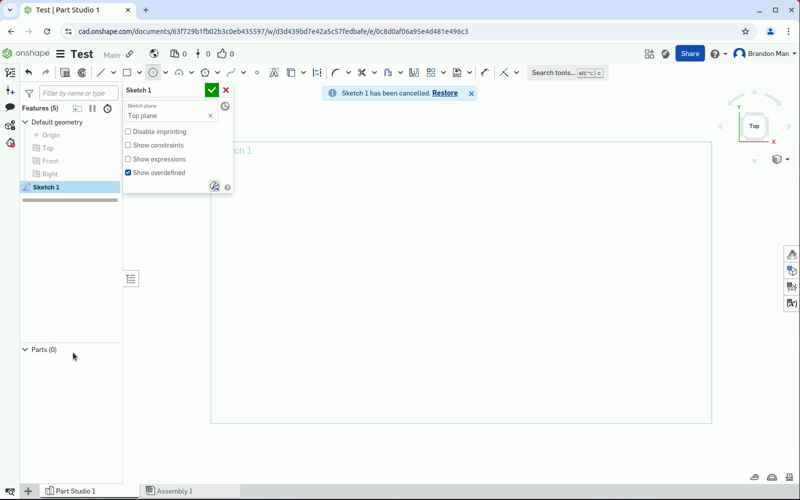
mouse_move(384, 282)
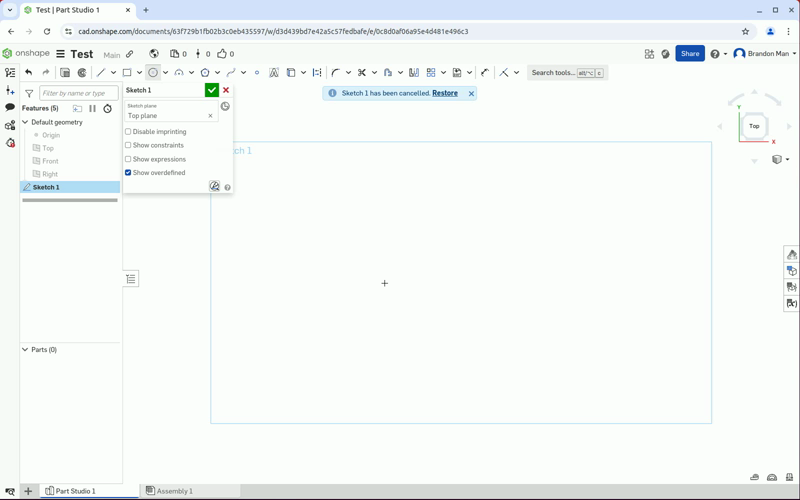
click(384, 282)
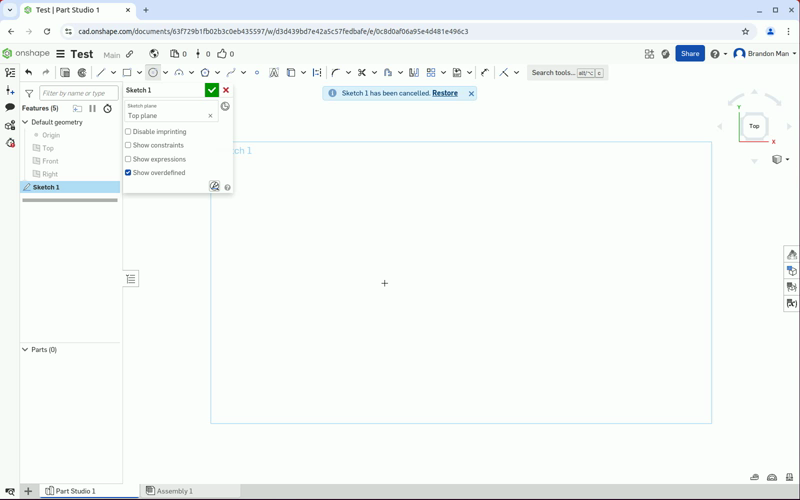
key_up(shift)
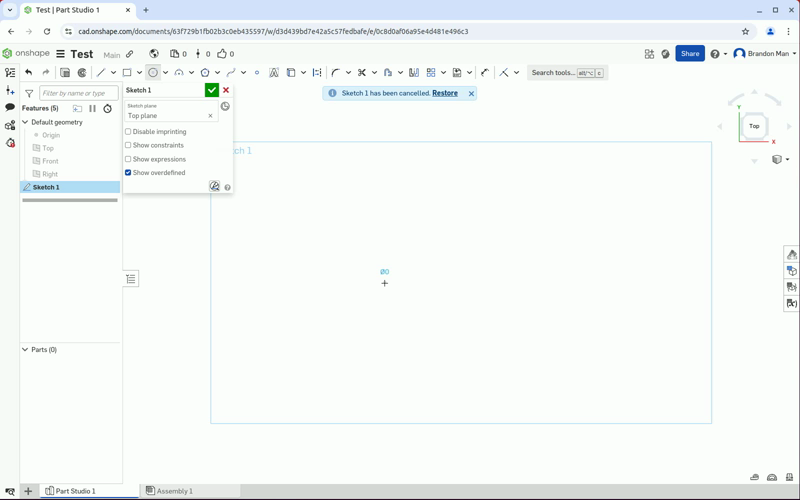
mouse_move(420, 282)
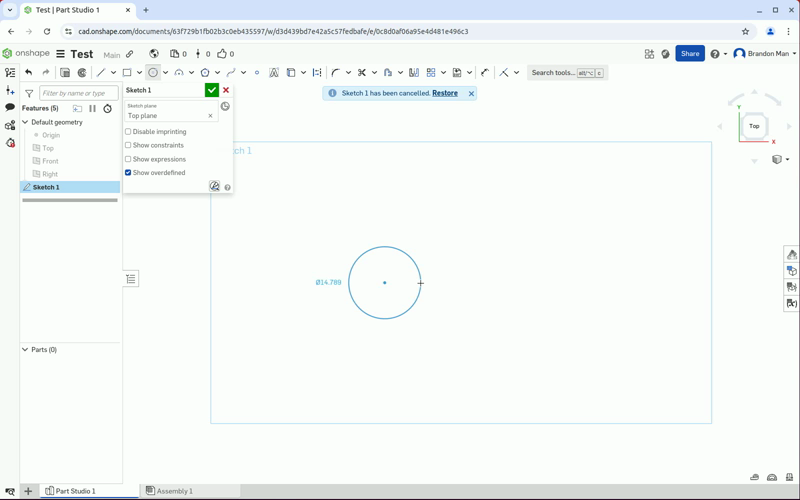
click(420, 282)
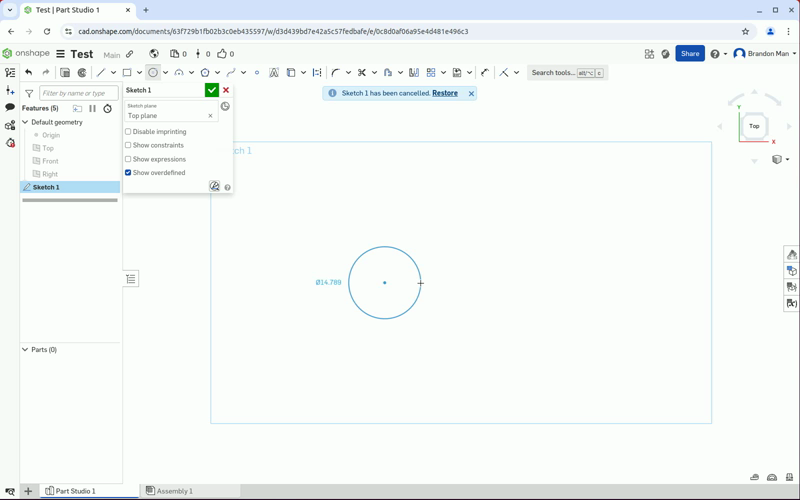
key(esc)
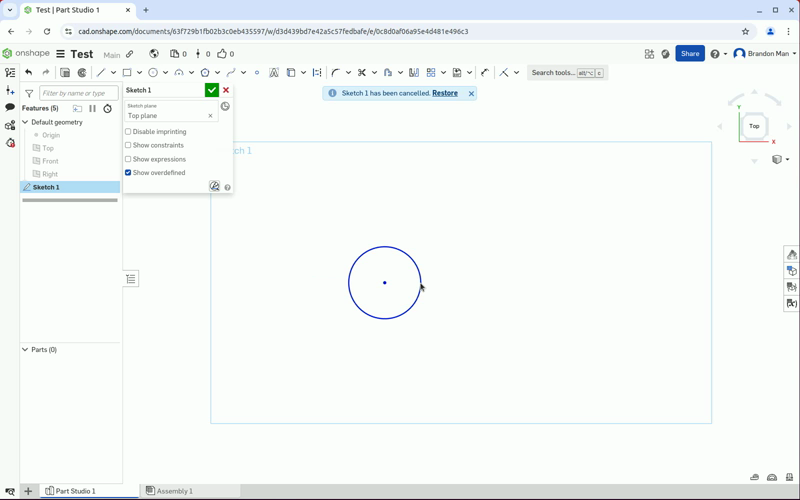
key(c)
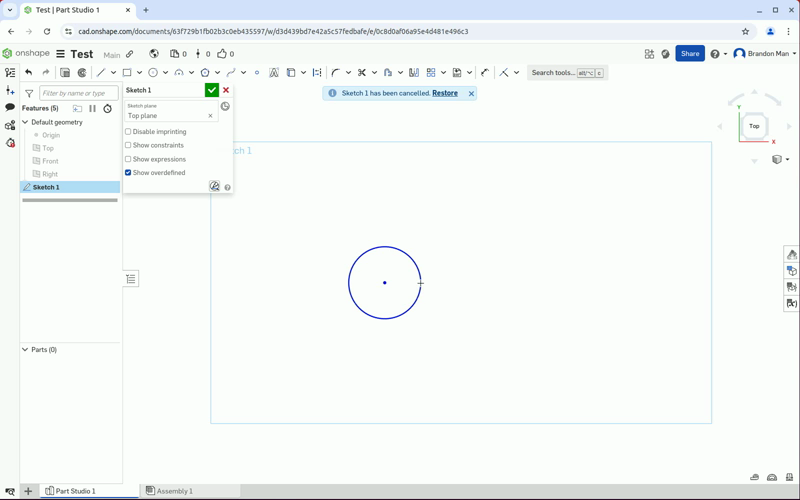
key_down(shift)
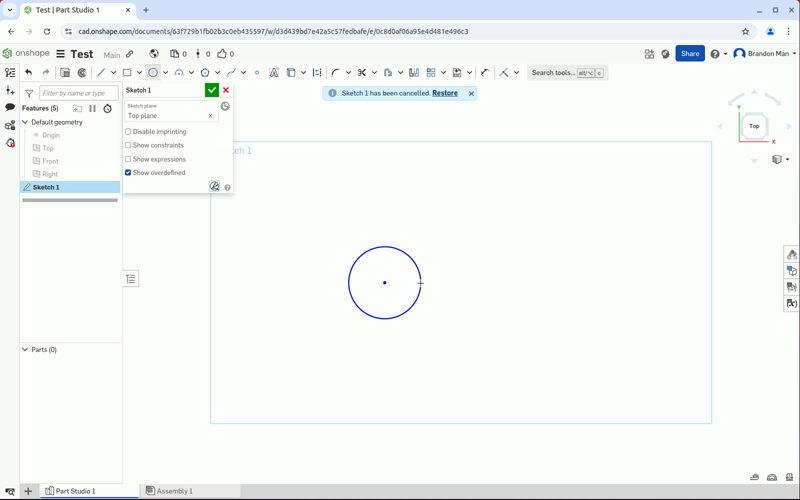
mouse_move(384, 282)
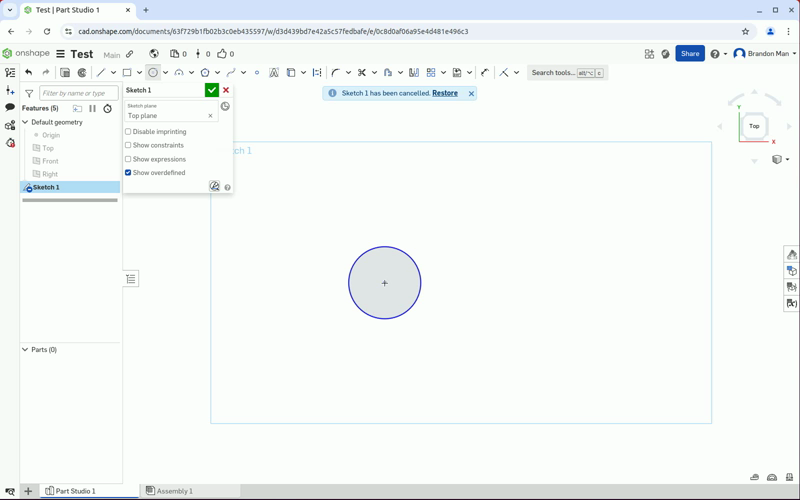
click(384, 282)
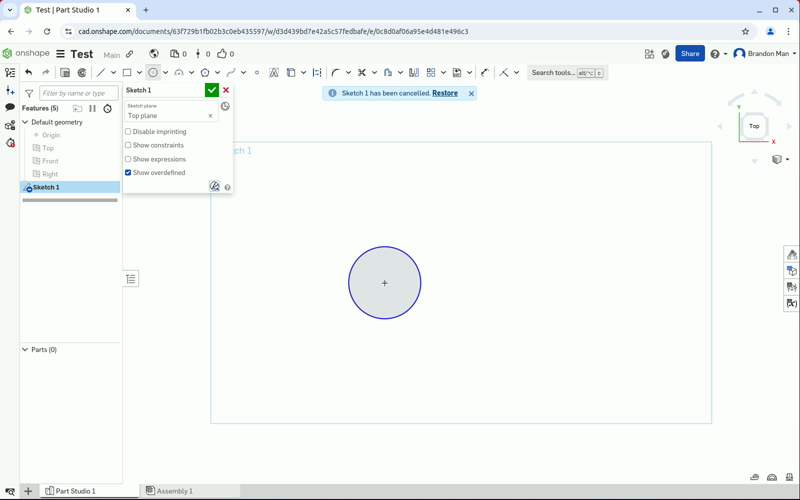
key_up(shift)
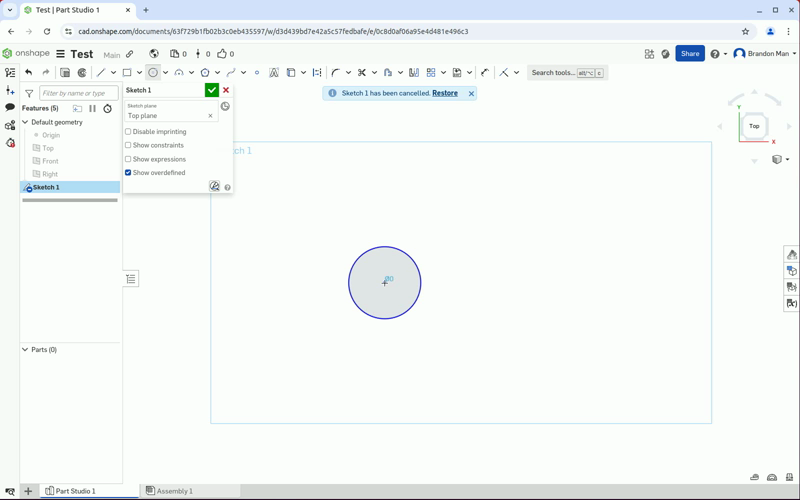
mouse_move(414, 282)
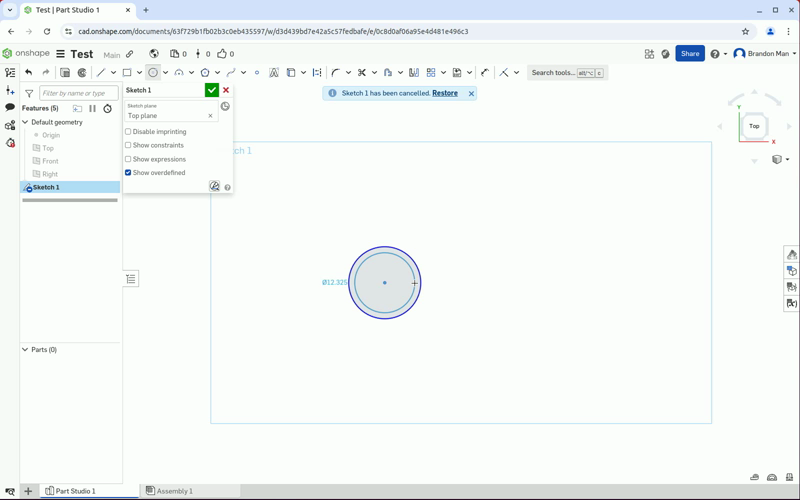
click(414, 282)
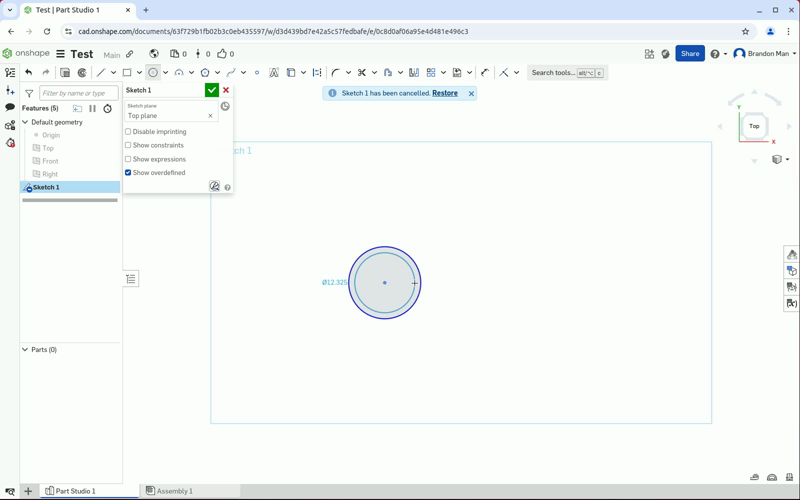
key(esc)
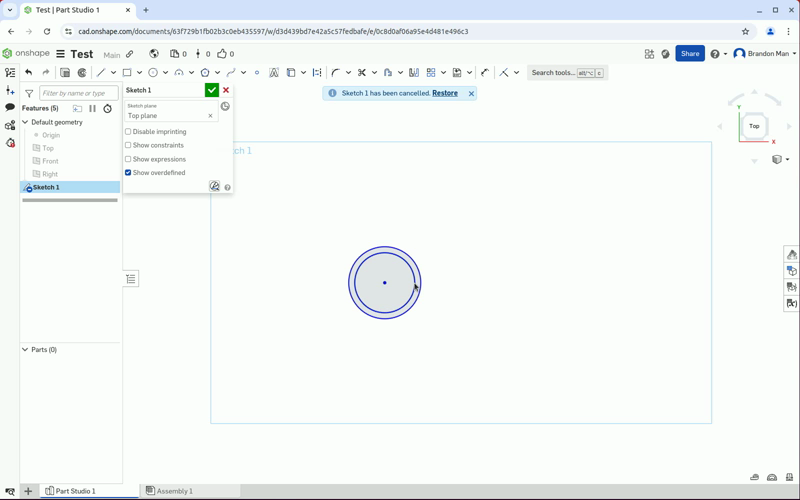
mouse_move(381, 315)
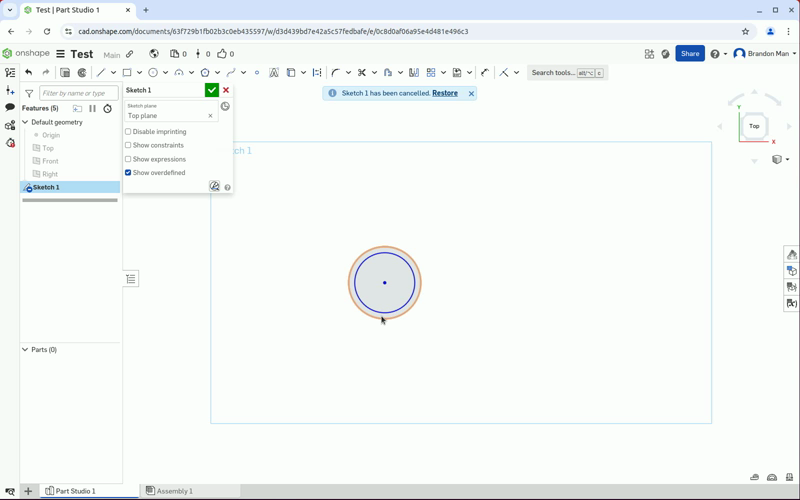
scroll(6)
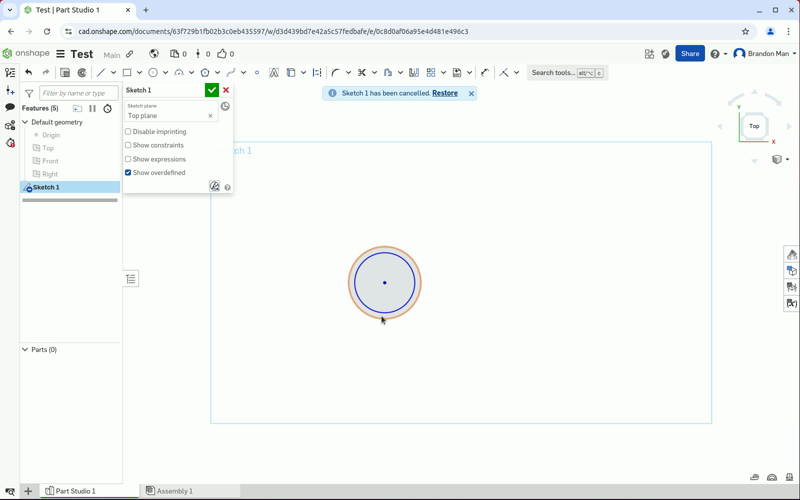
scroll(6)
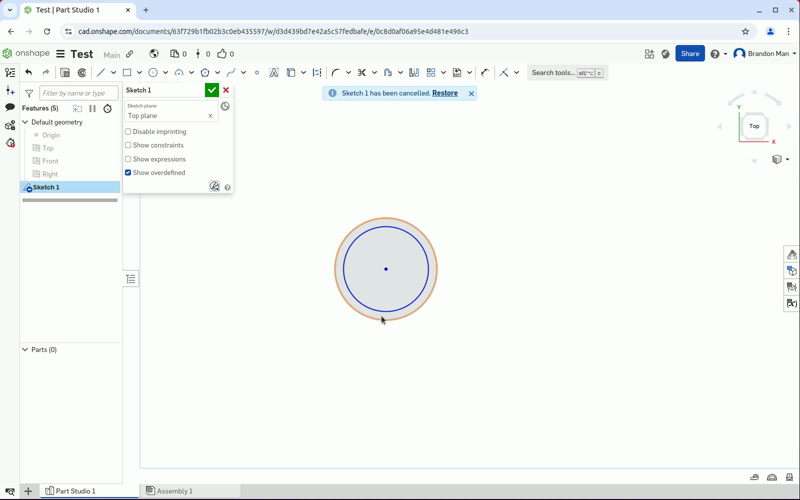
scroll(6)
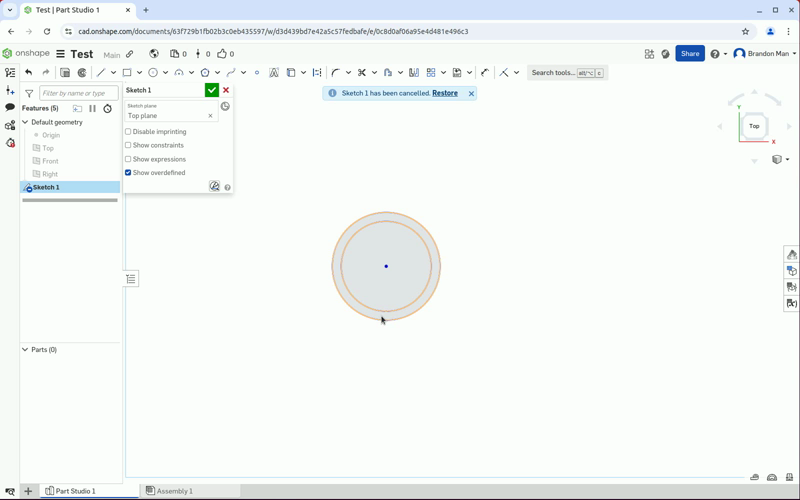
scroll(6)
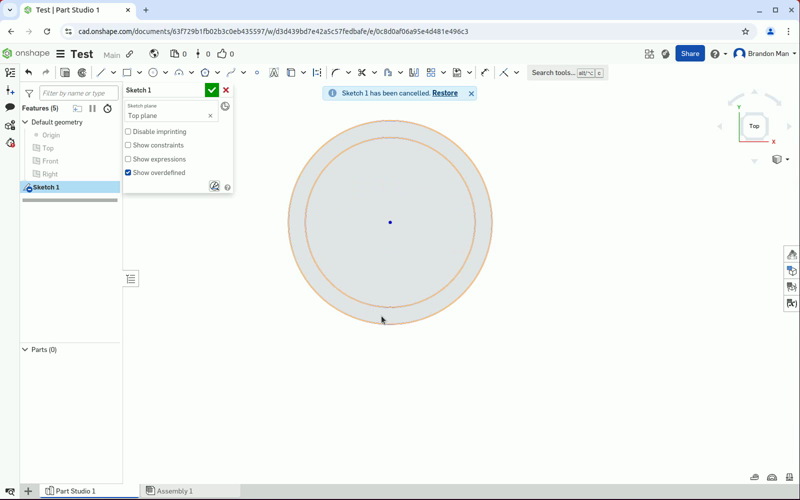
scroll(6)
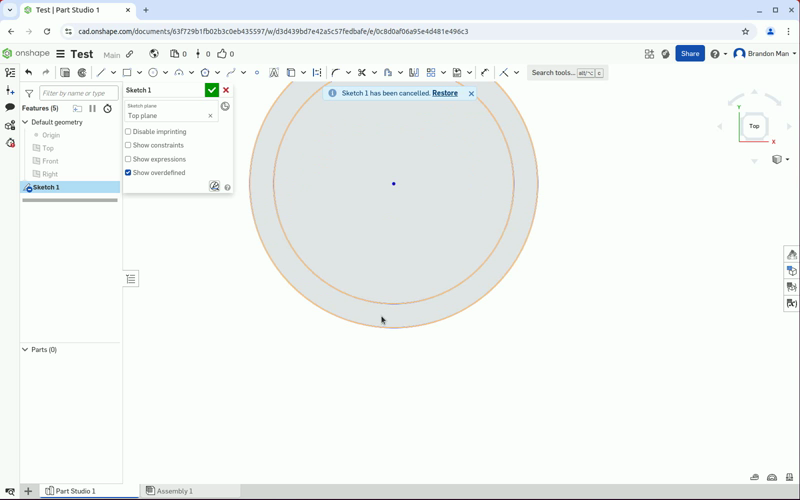
scroll(6)
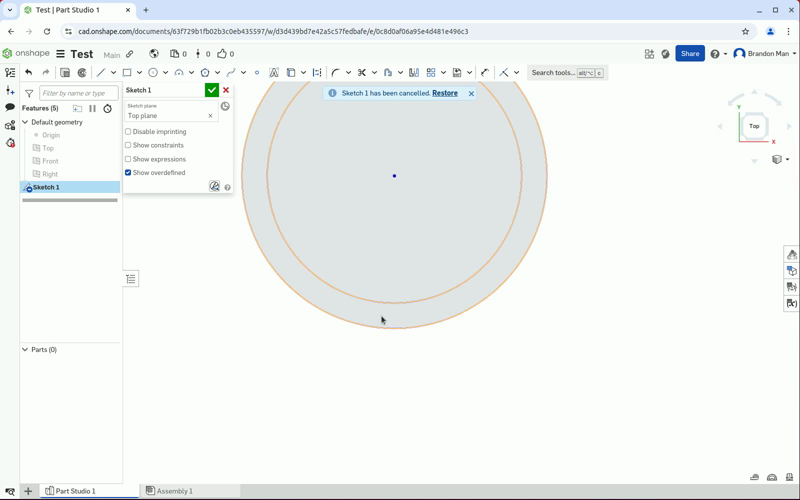
scroll(6)
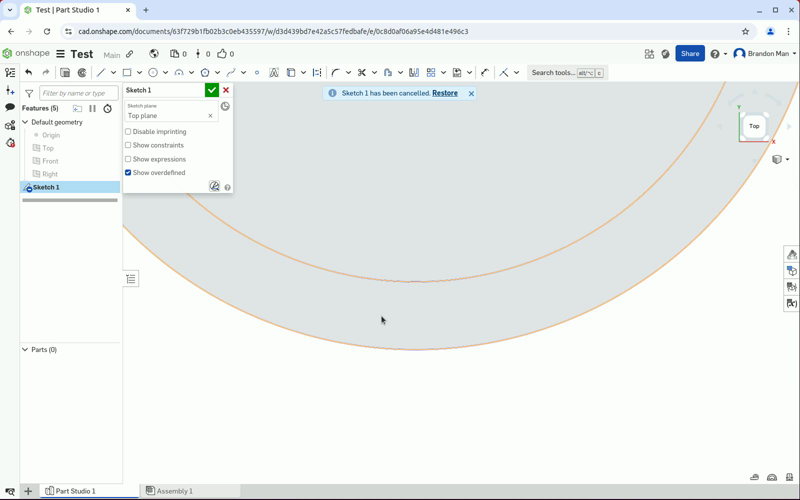
click(381, 315)
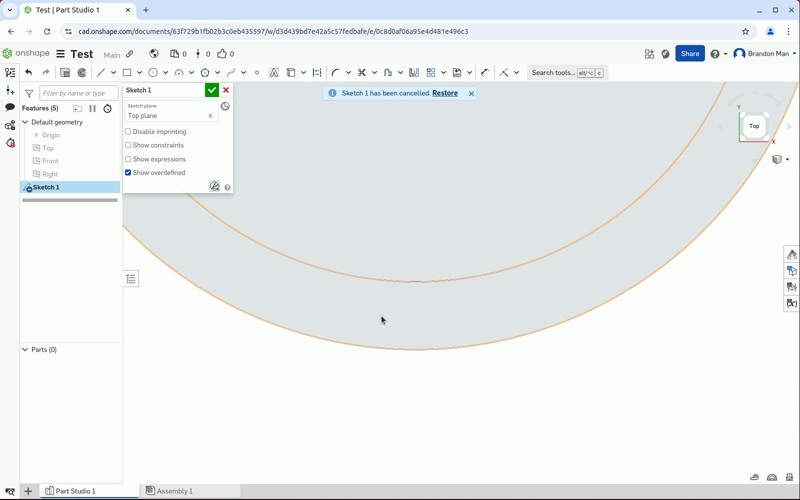
scroll(-6)
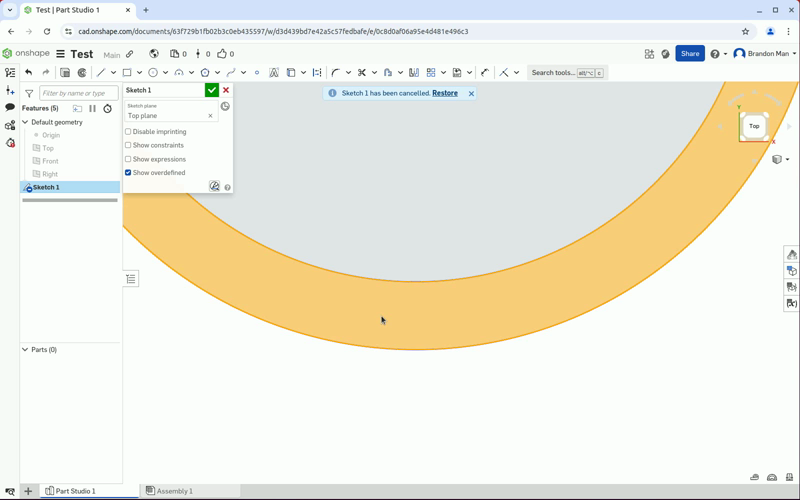
scroll(-6)
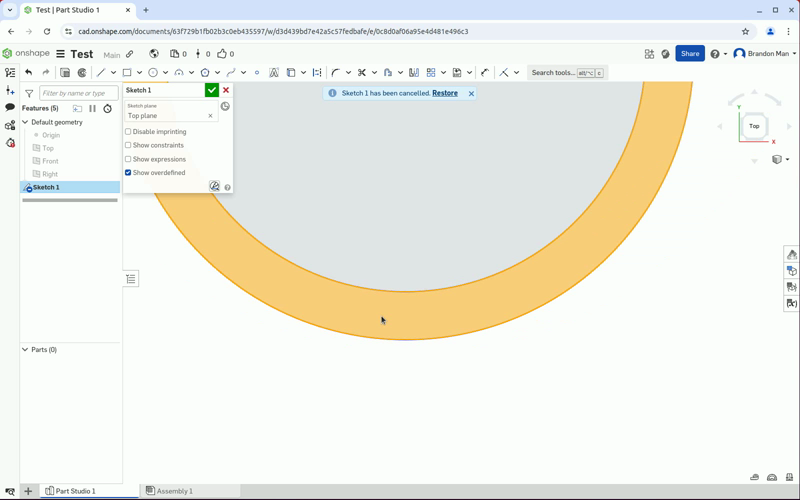
scroll(-6)
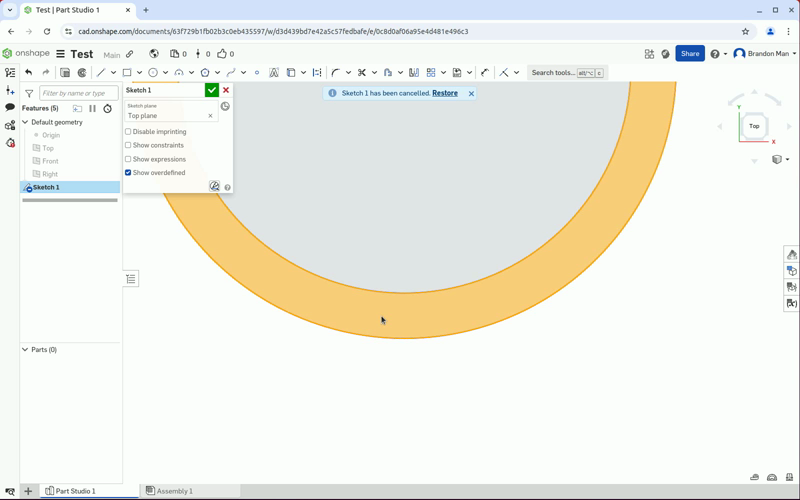
scroll(-6)
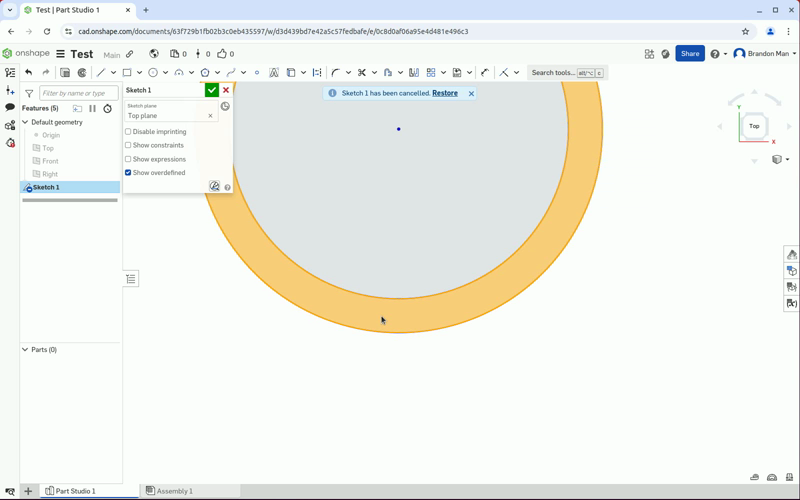
scroll(-6)
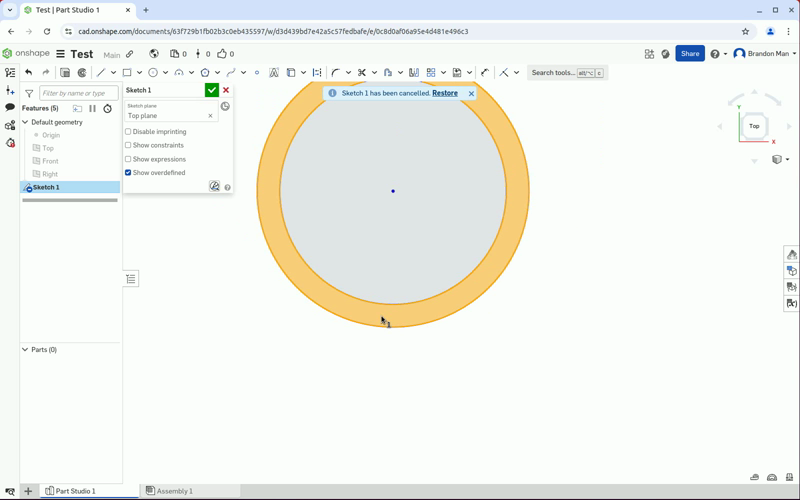
scroll(-6)
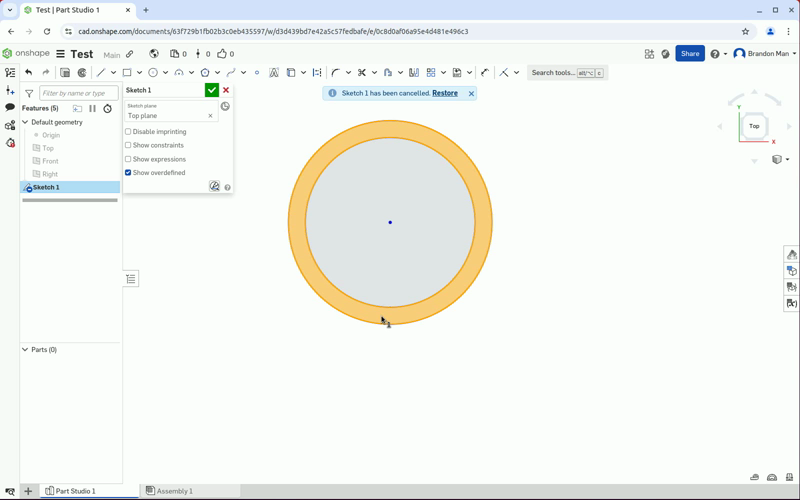
scroll(-6)
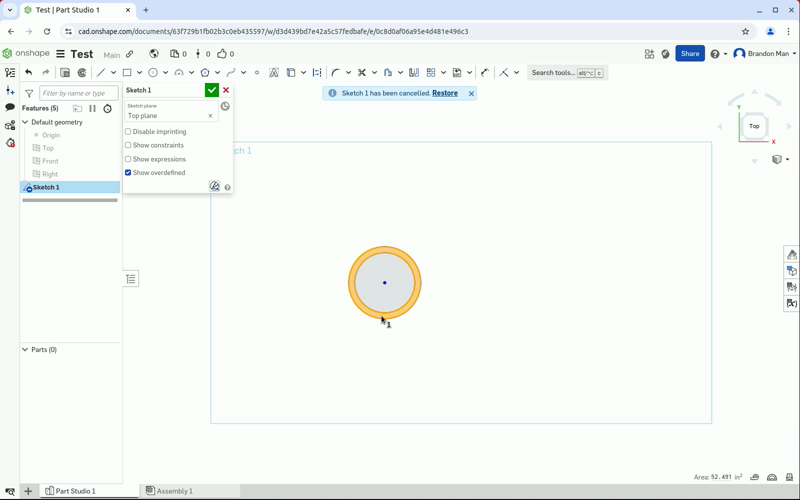
mouse_move(73, 352)
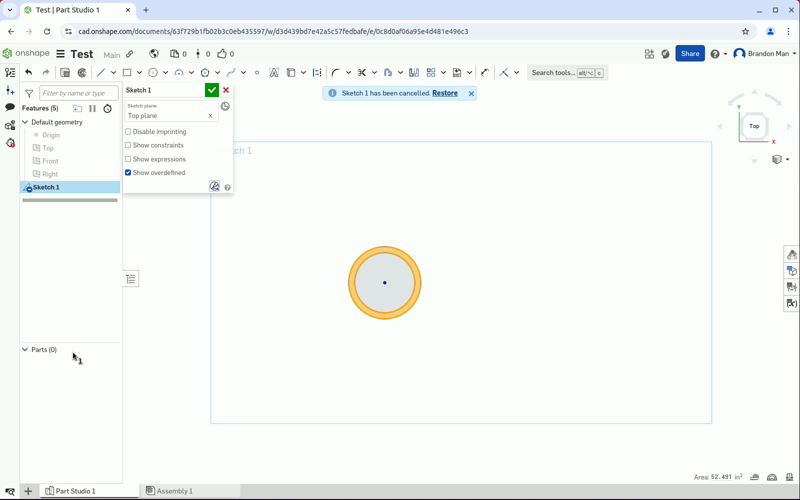
key(shift+y)
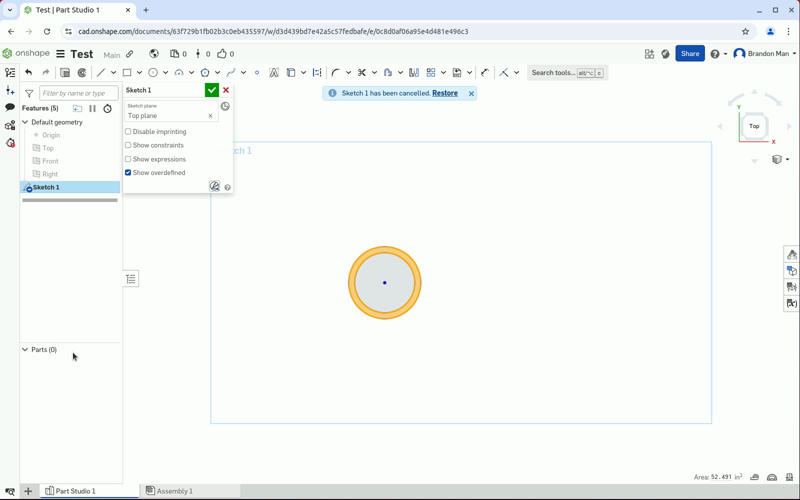
key(shift+e)
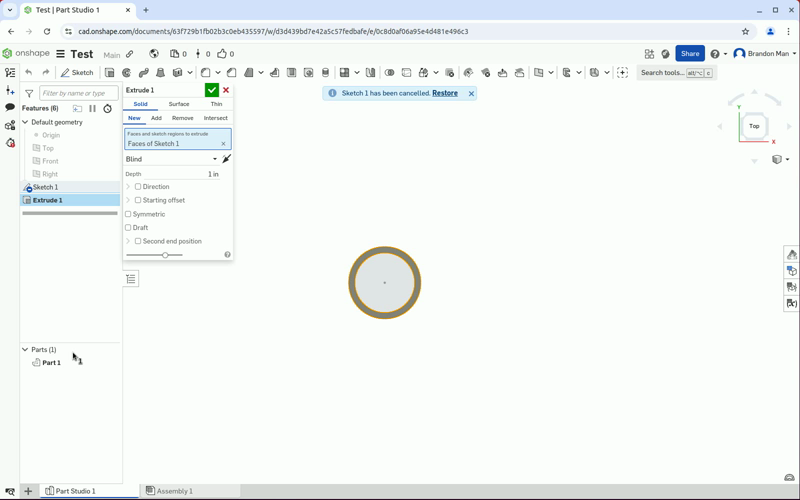
mouse_move(143, 106)
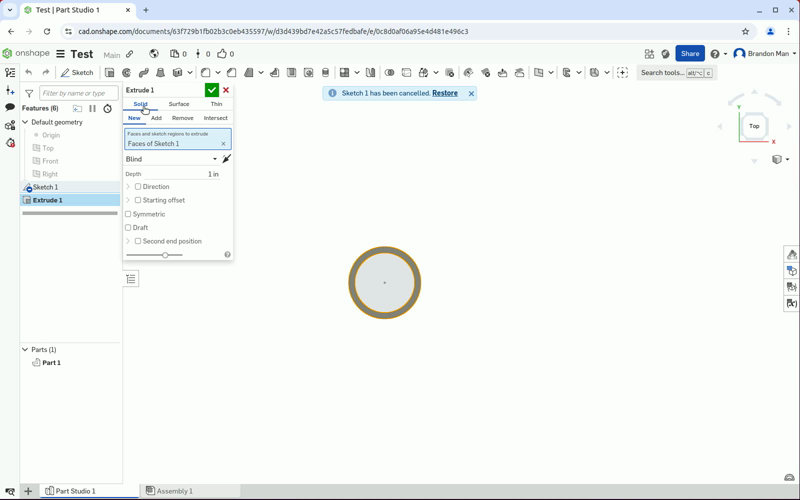
click(143, 106)
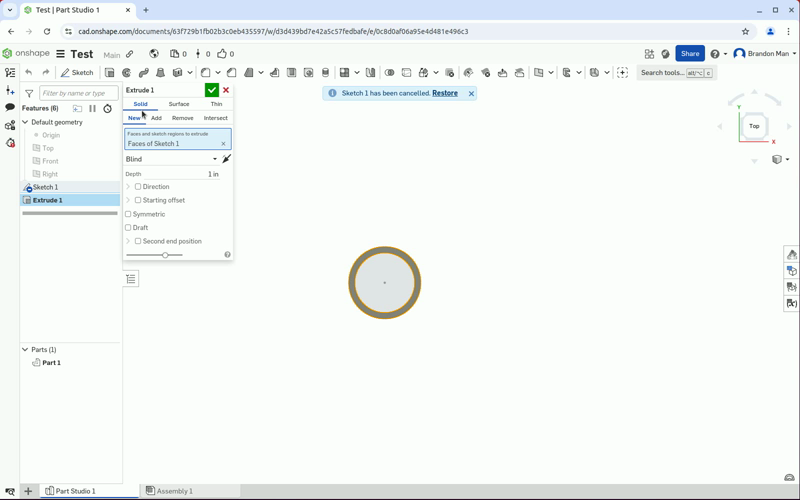
mouse_move(137, 120)
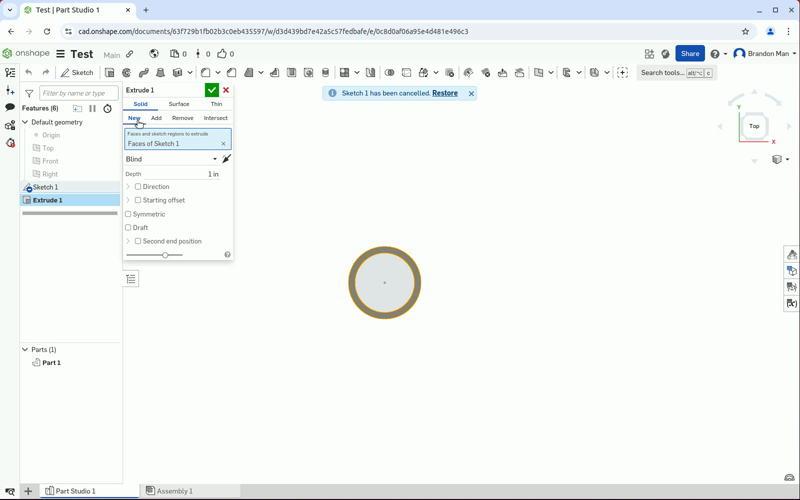
click(137, 120)
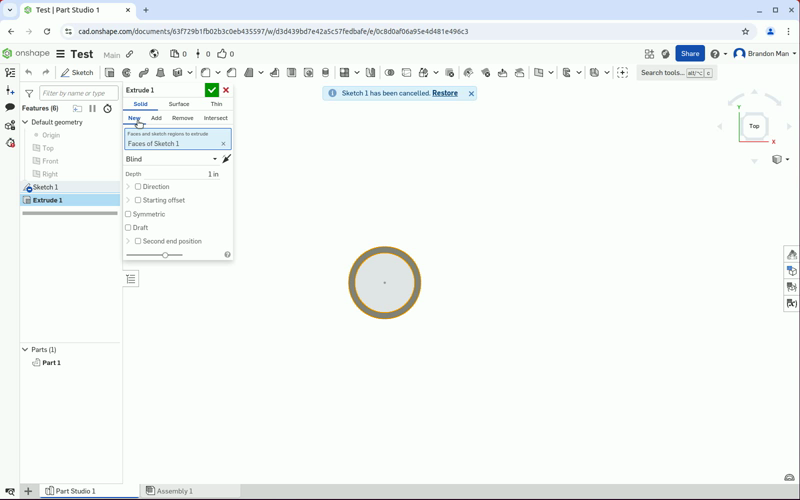
key(tab, 4)
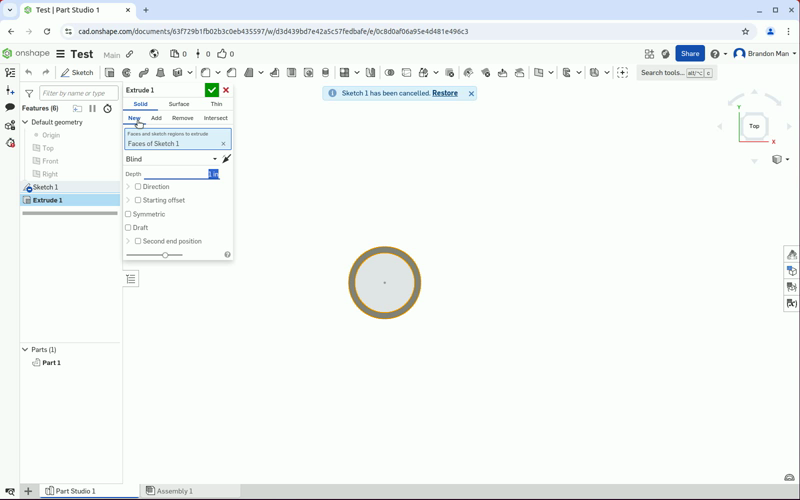
text(2.889)
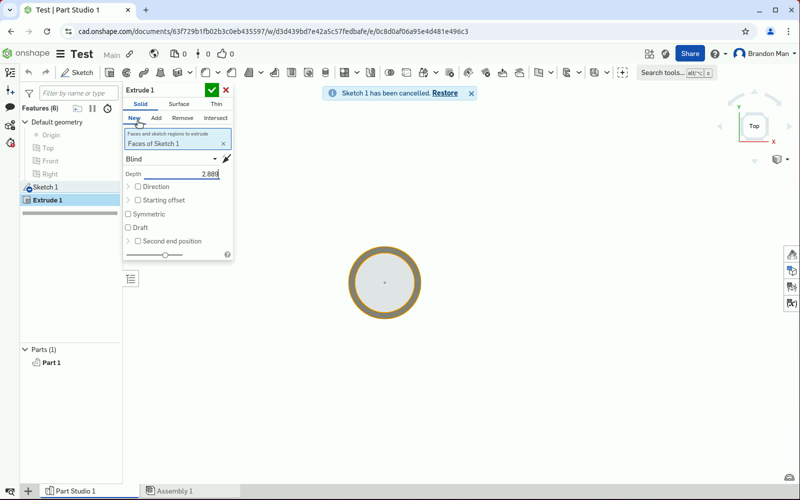
key(enter)
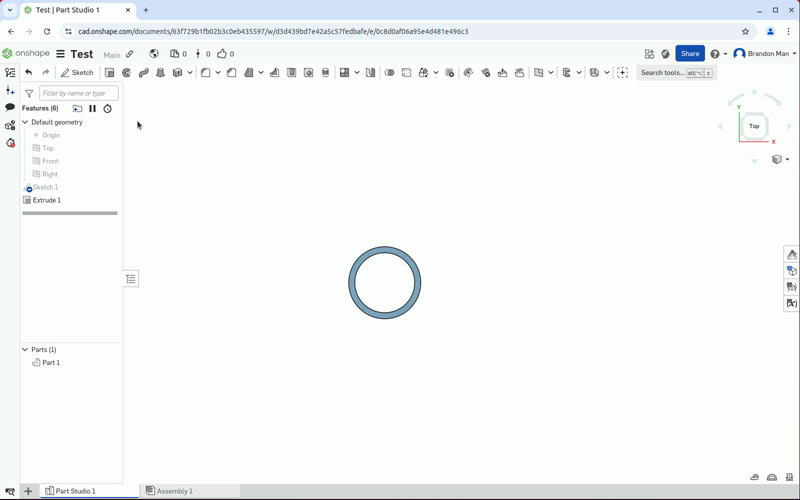
key(shift+h)
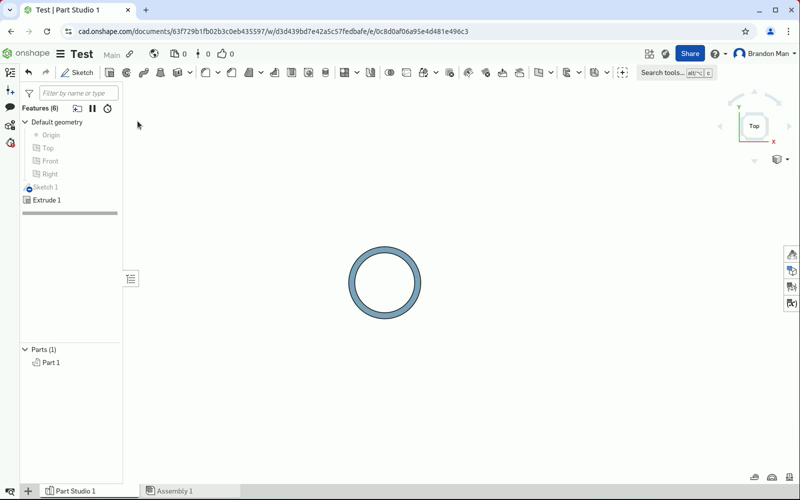
key(shift+h)
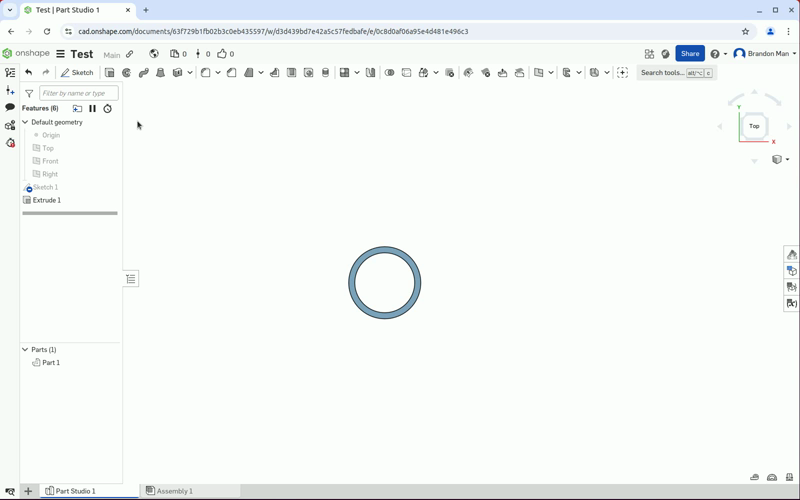
mouse_move(73, 189)
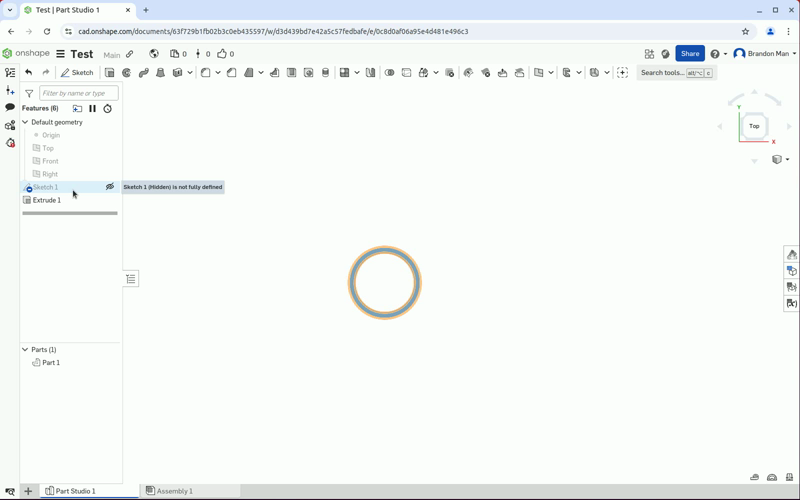
click(73, 189)
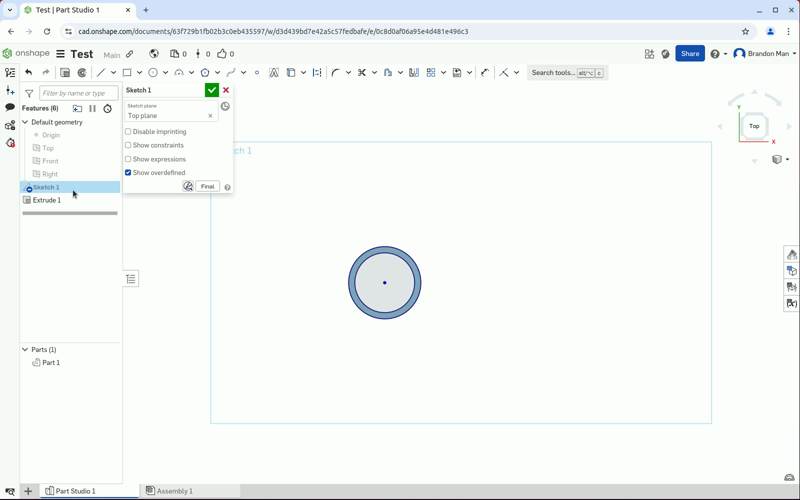
mouse_move(229, 92)
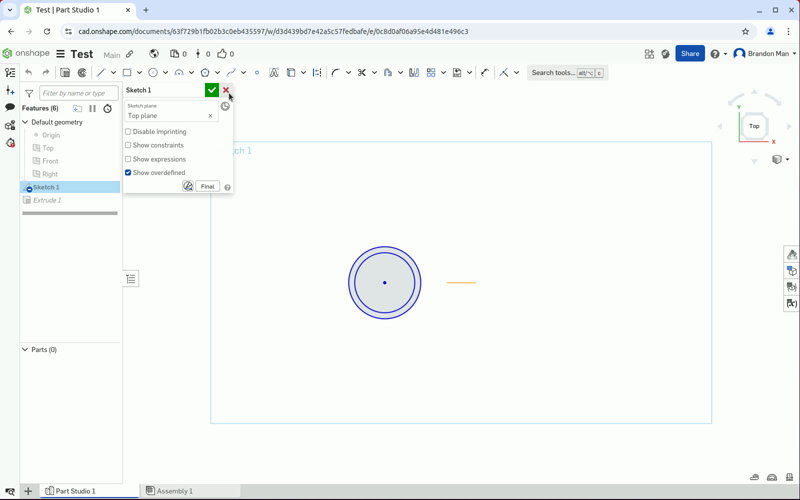
click(229, 92)
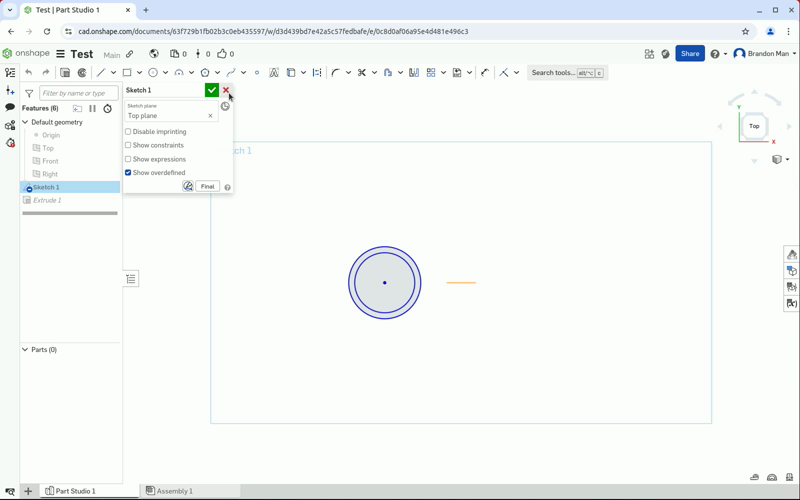
key(shift+s)
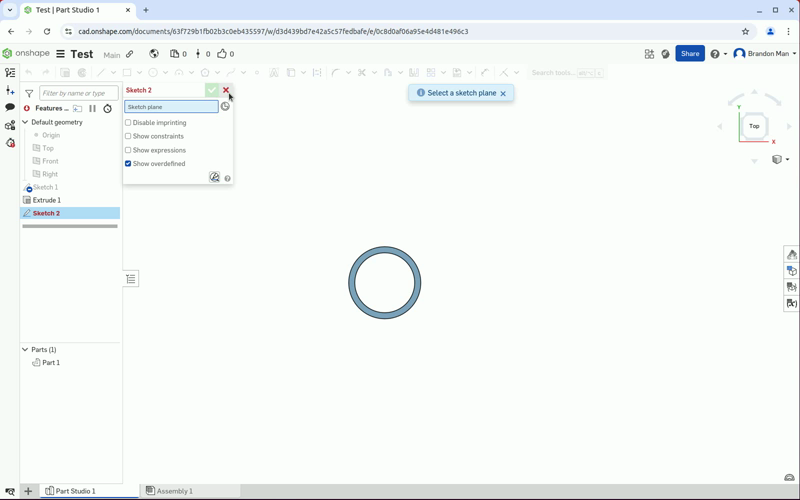
mouse_move(73, 150)
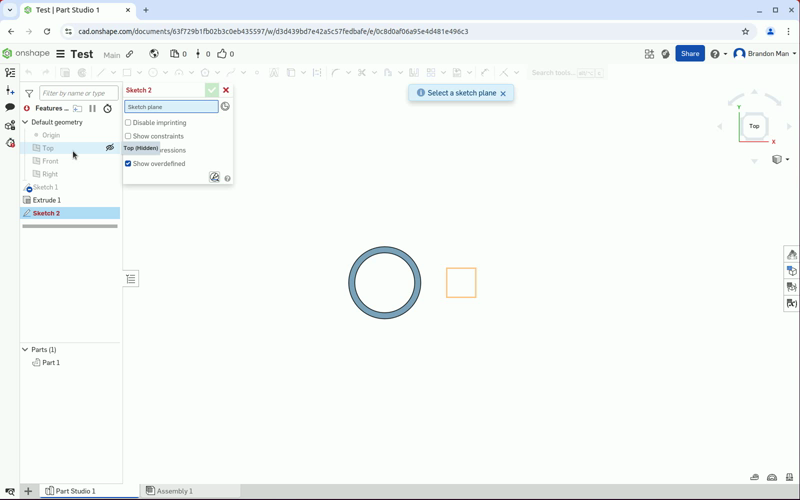
click(73, 150)
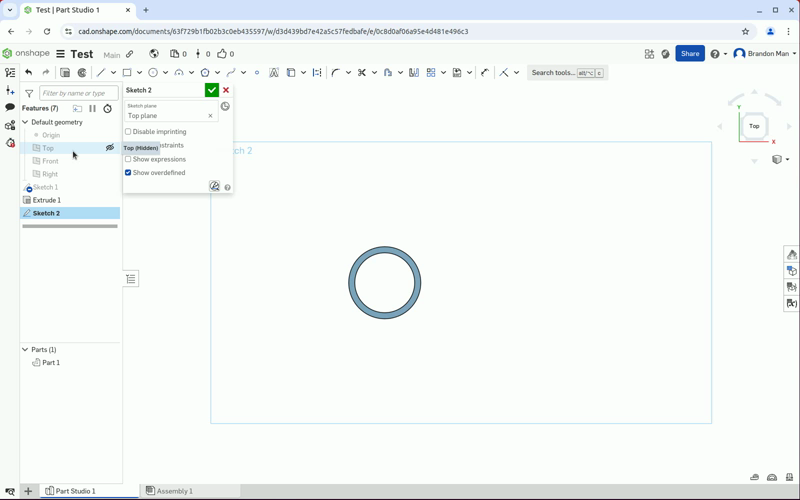
mouse_move(73, 352)
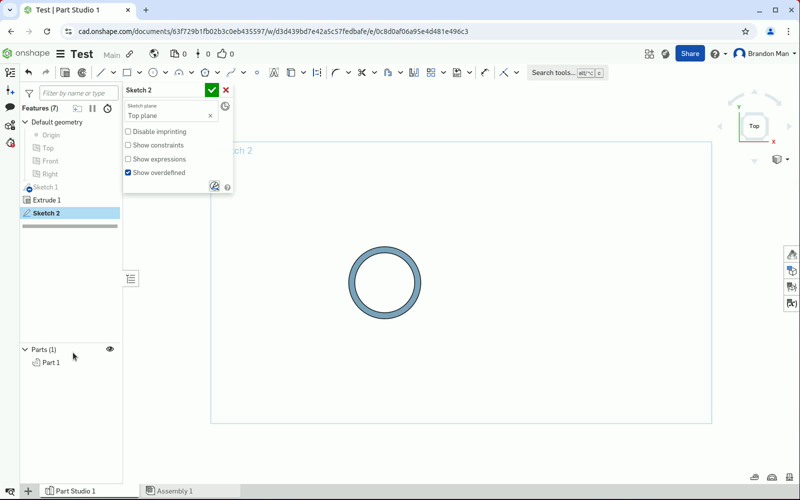
key(y)
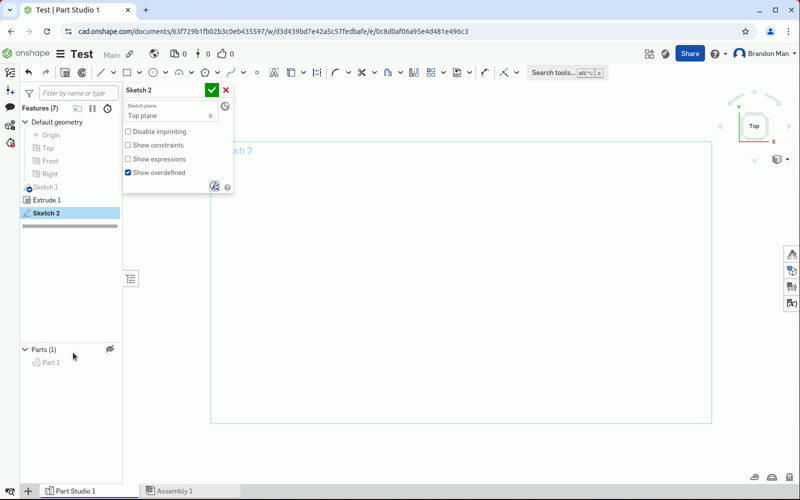
key(l)
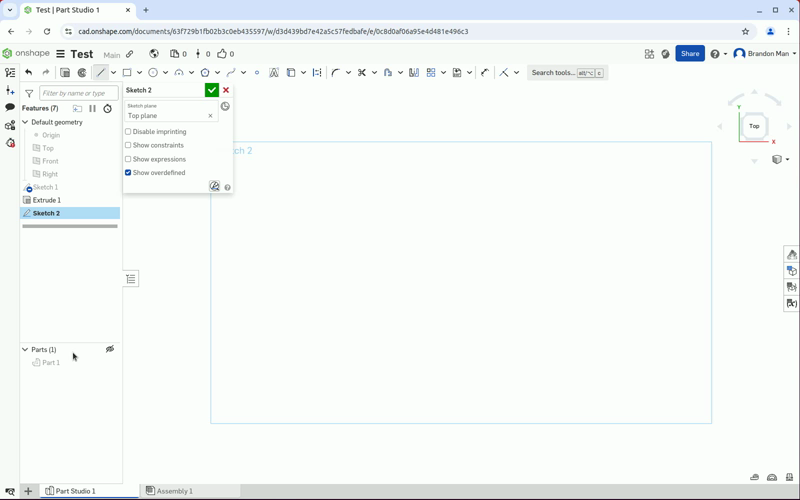
key_down(shift)
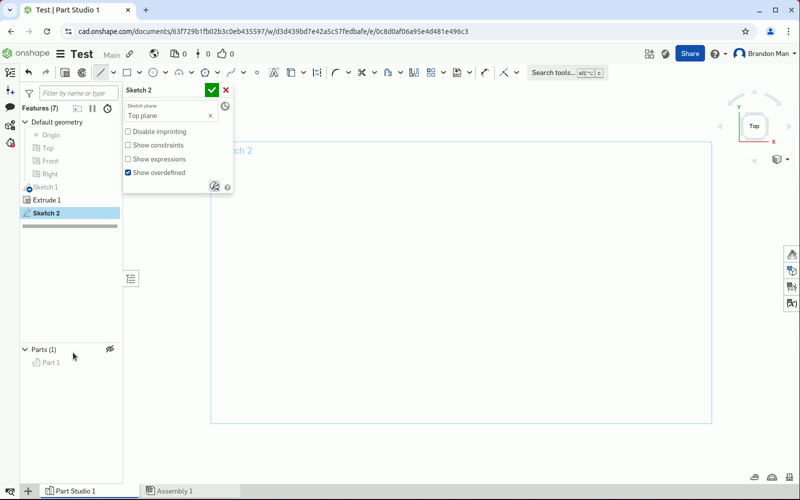
mouse_move(383, 318)
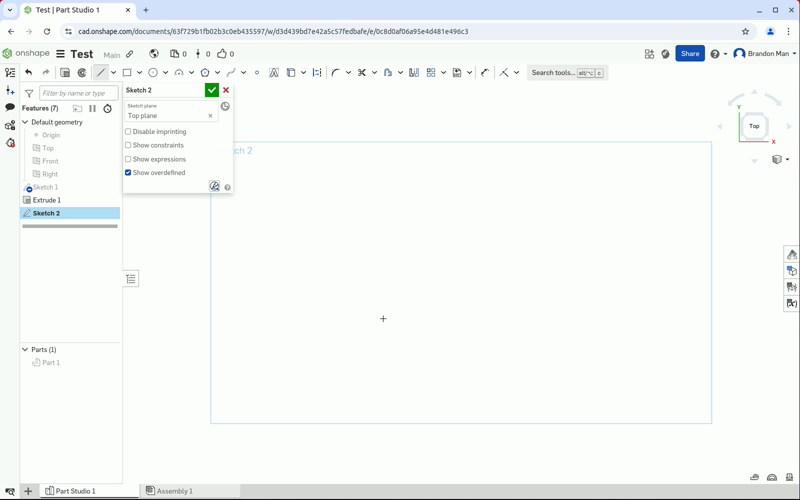
click(383, 318)
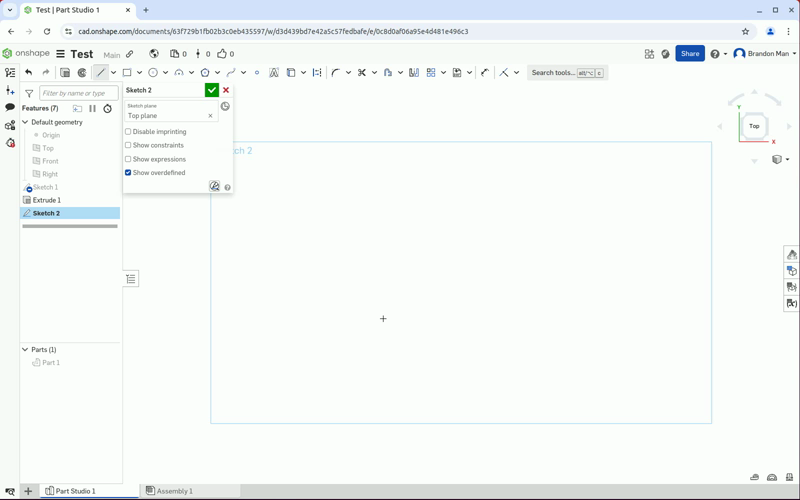
key_up(shift)
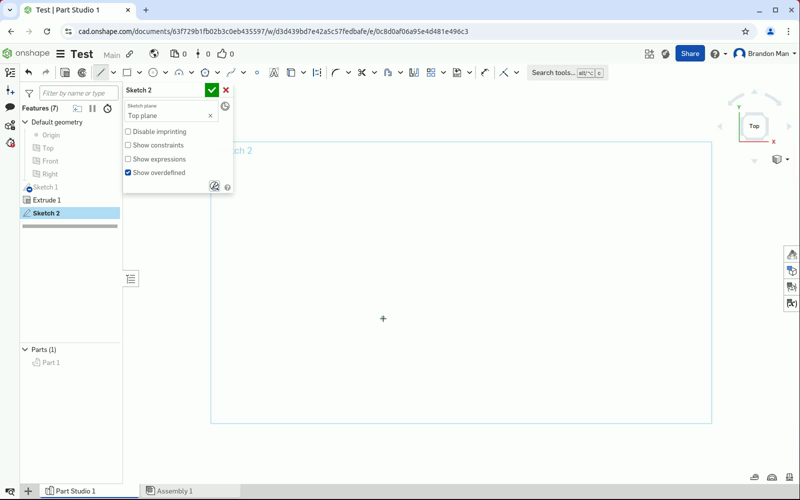
key_down(shift)
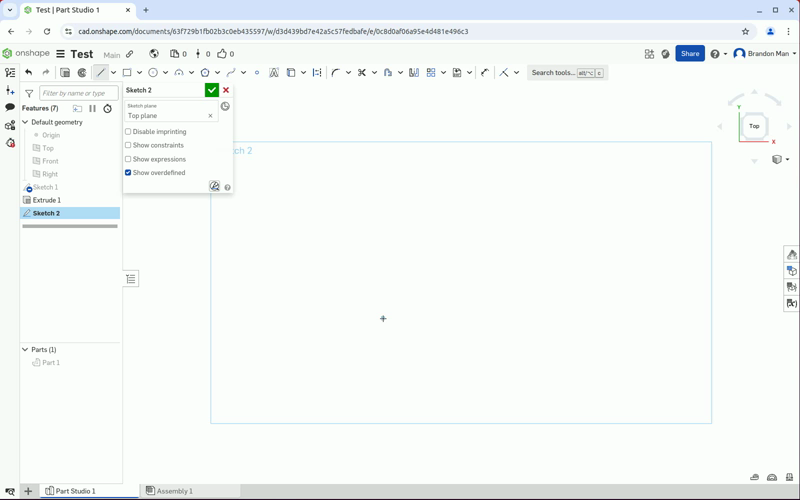
mouse_move(461, 318)
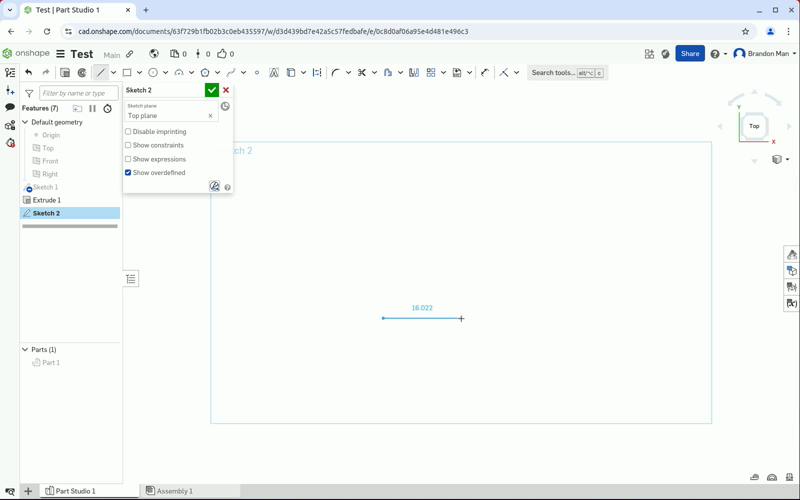
click(461, 318)
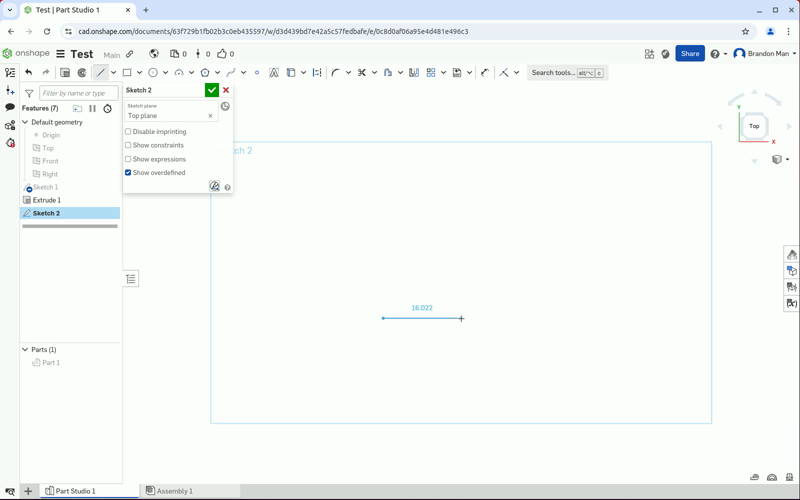
key_up(shift)
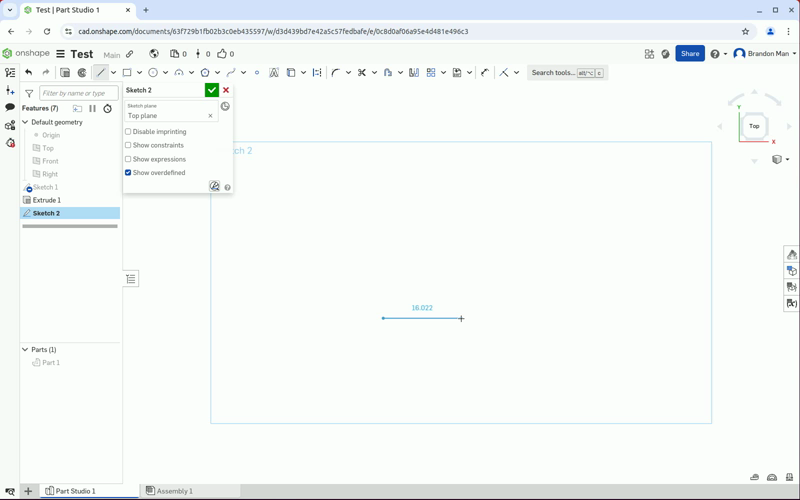
key(esc)
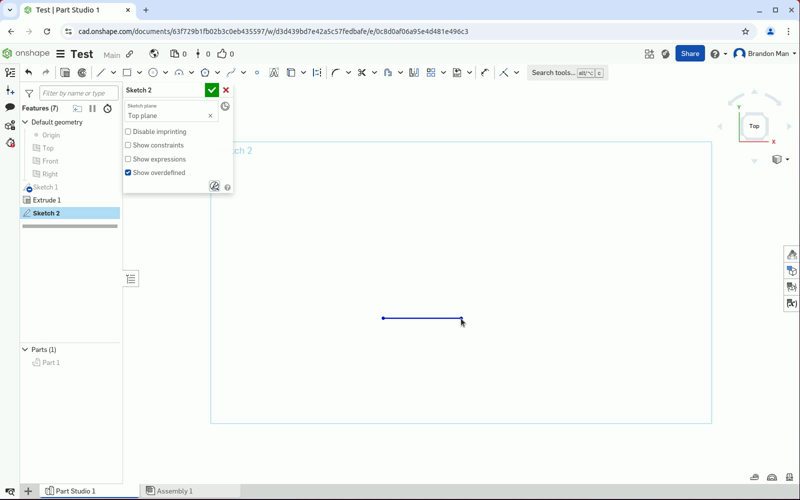
key(a)
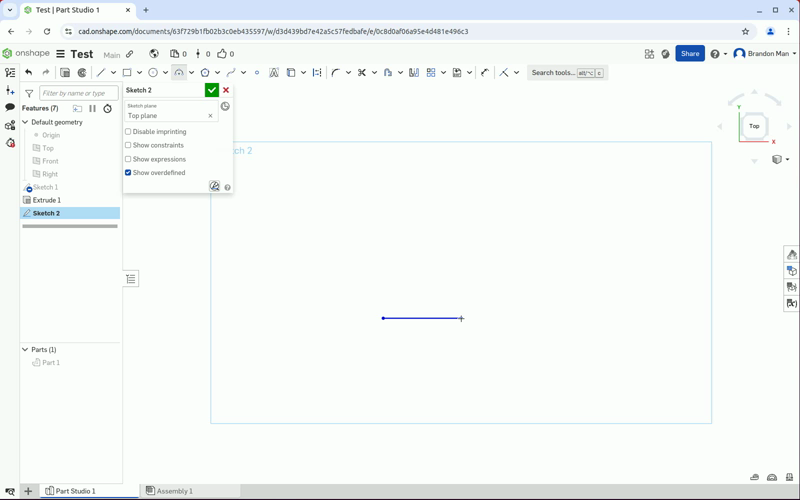
mouse_move(461, 318)
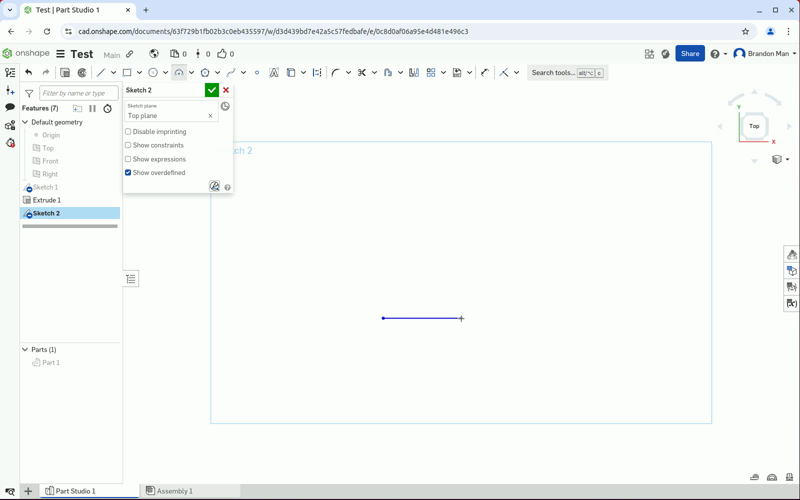
click(461, 318)
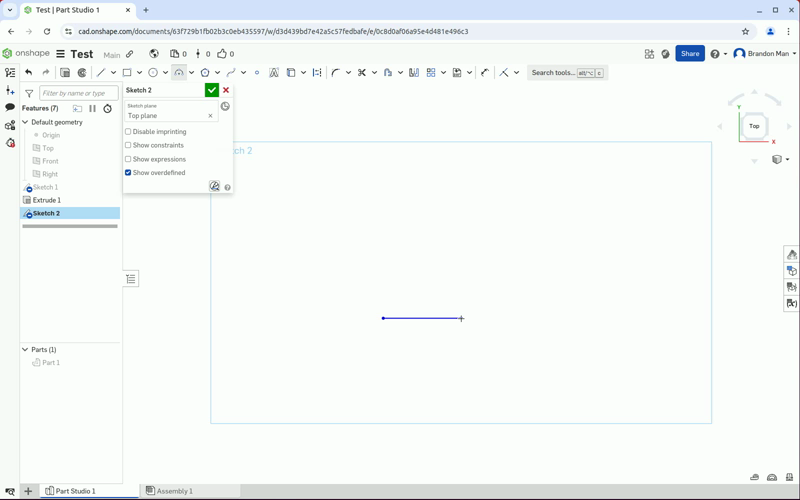
key_down(shift)
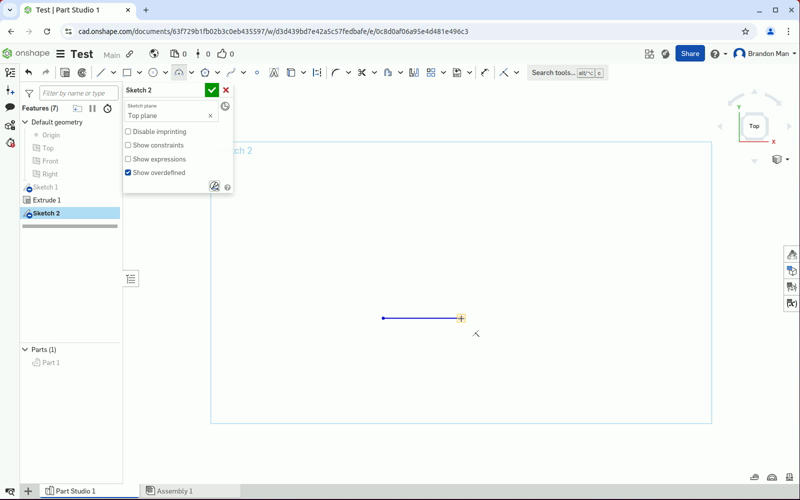
mouse_move(461, 246)
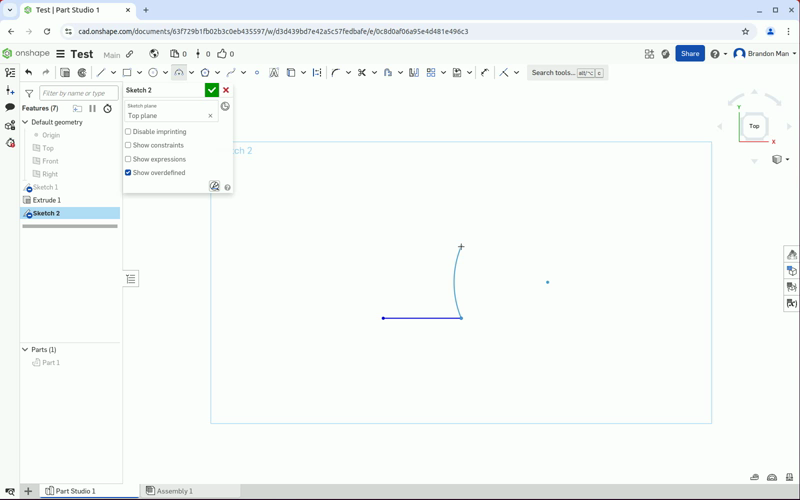
click(461, 246)
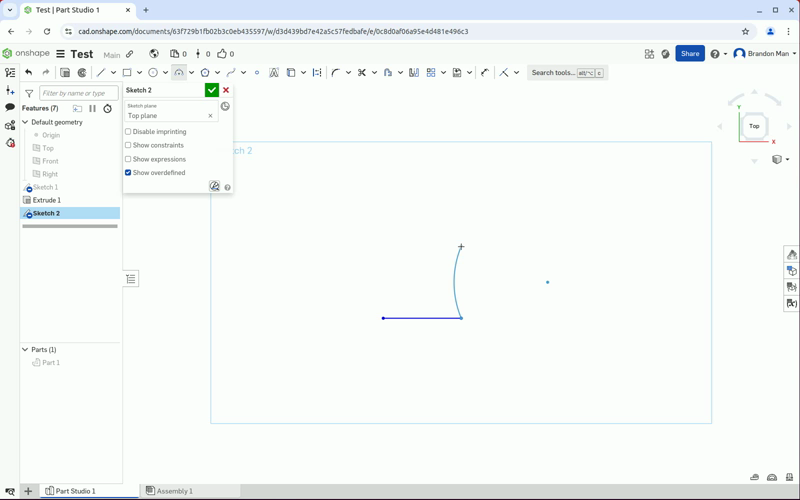
mouse_move(425, 282)
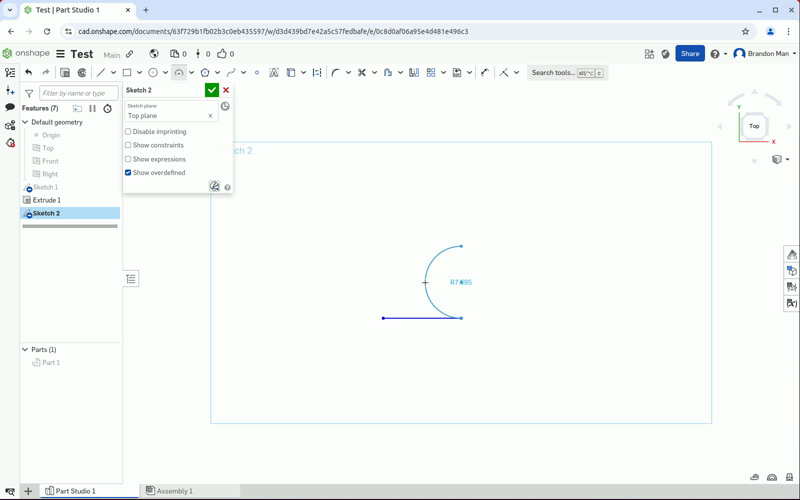
click(425, 282)
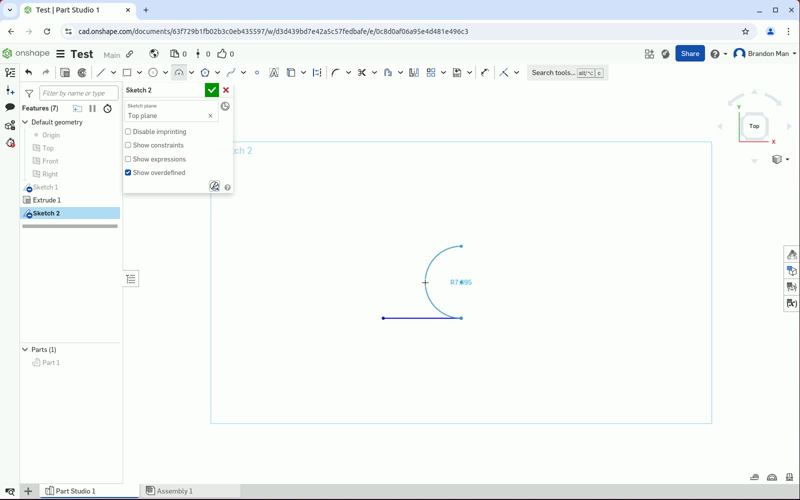
key_up(shift)
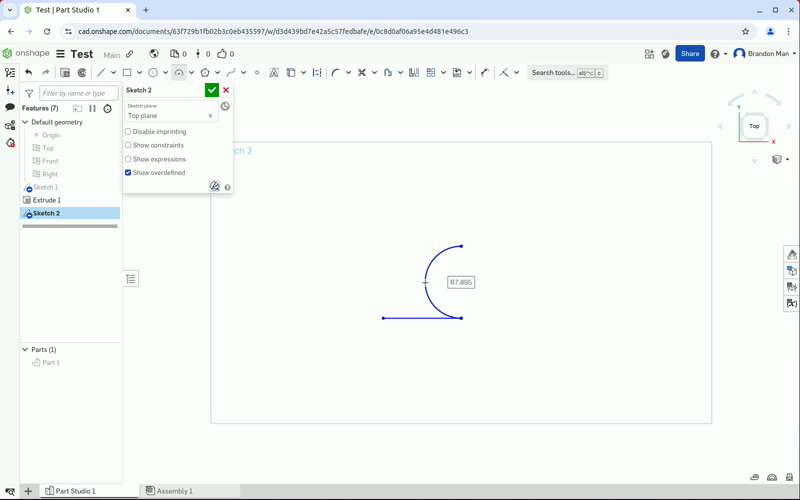
key(esc)
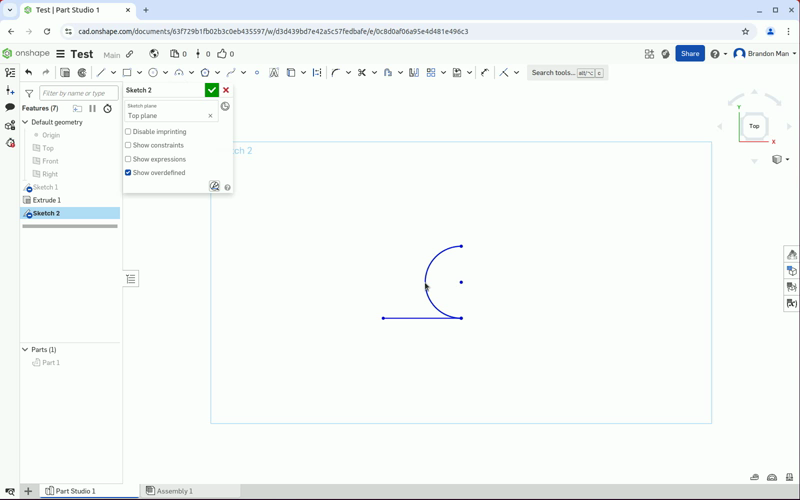
key(l)
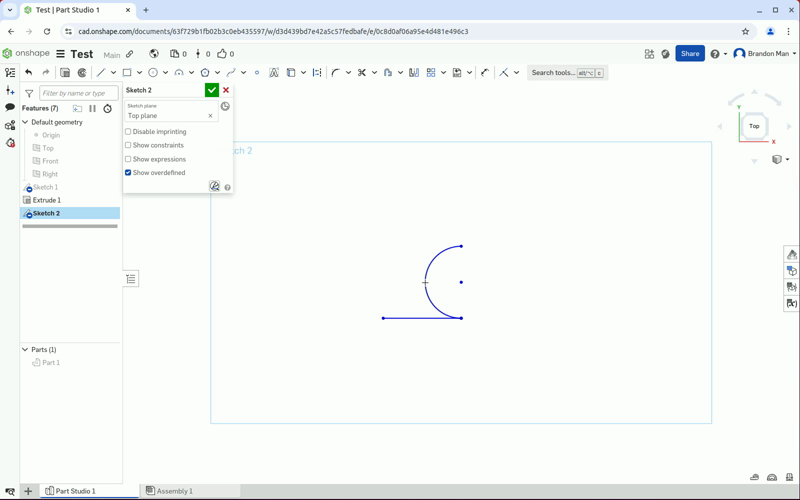
mouse_move(461, 246)
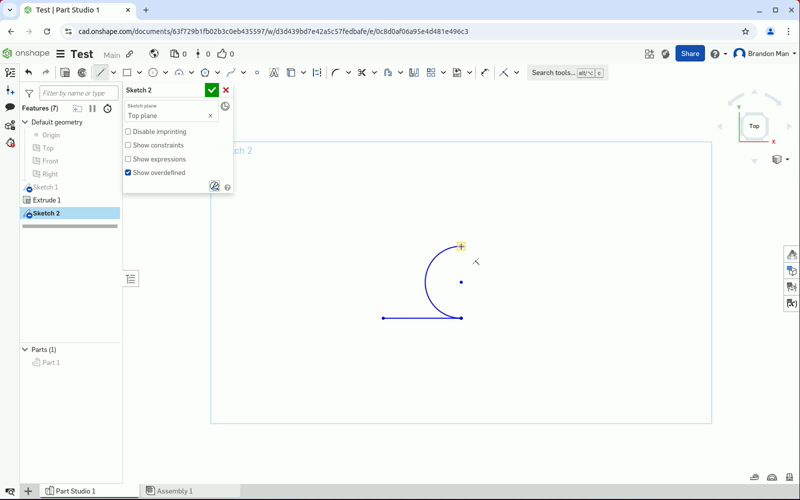
click(461, 246)
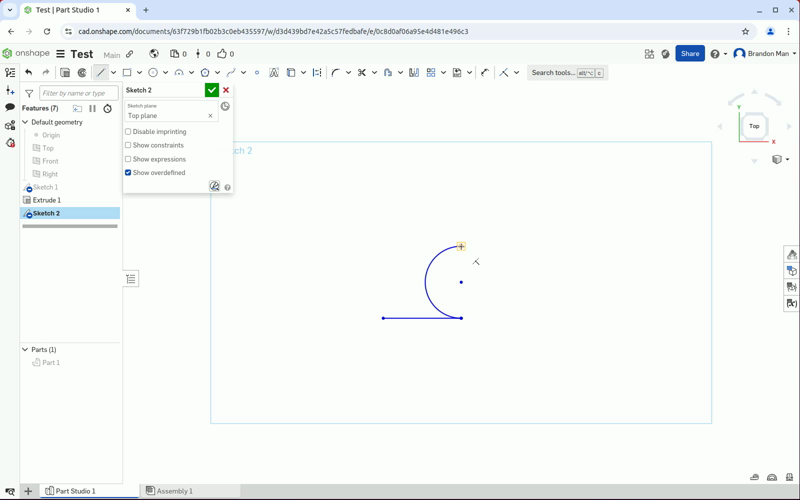
key_down(shift)
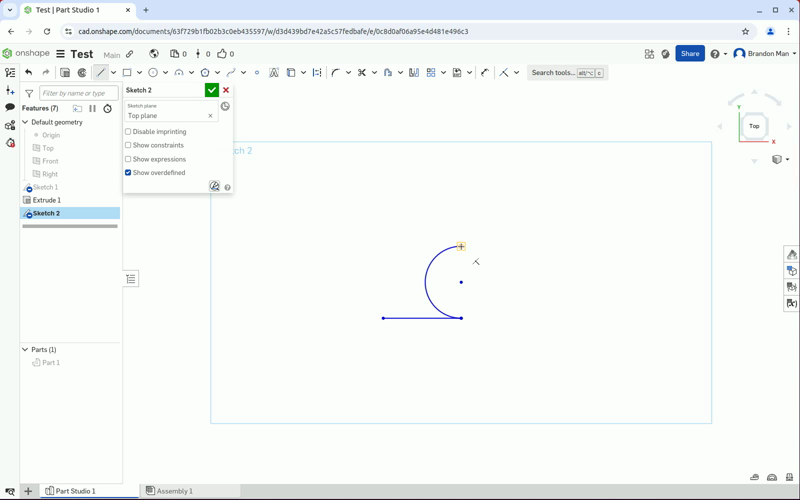
mouse_move(383, 246)
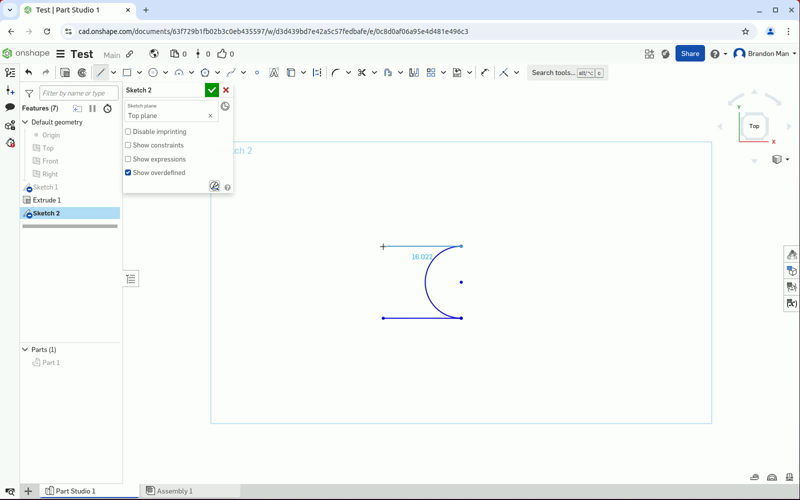
click(383, 246)
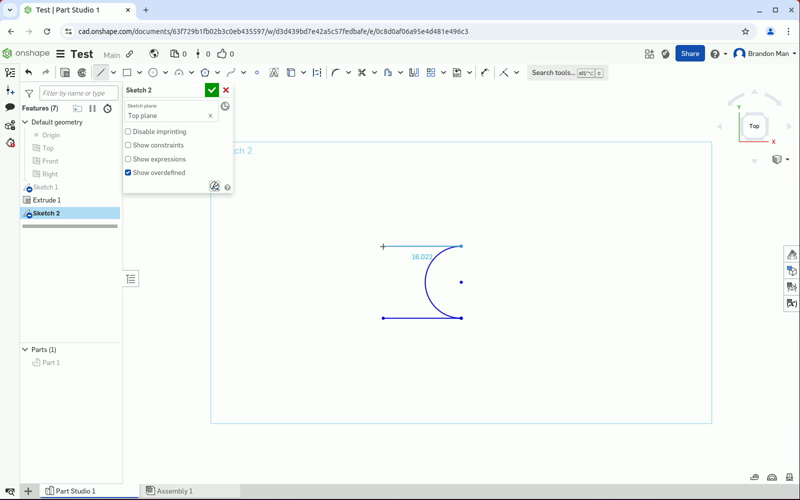
key_up(shift)
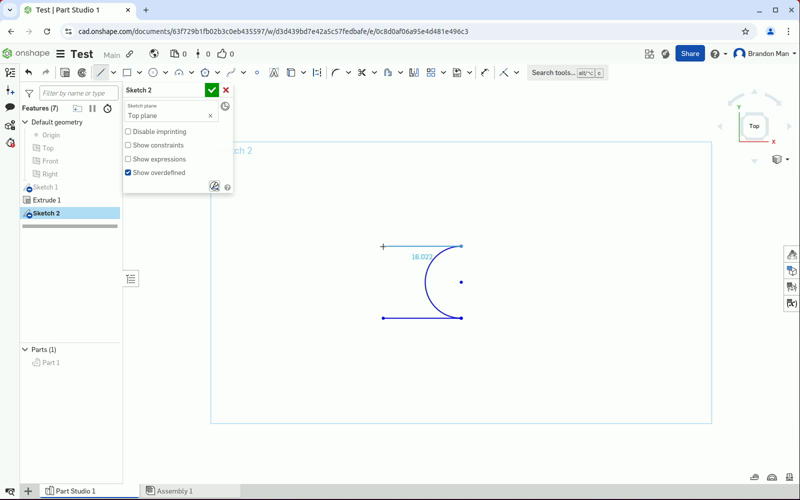
key(esc)
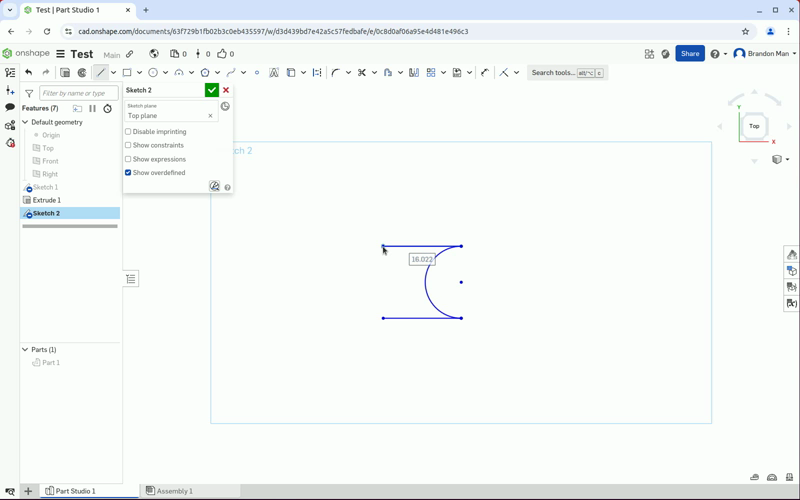
key(a)
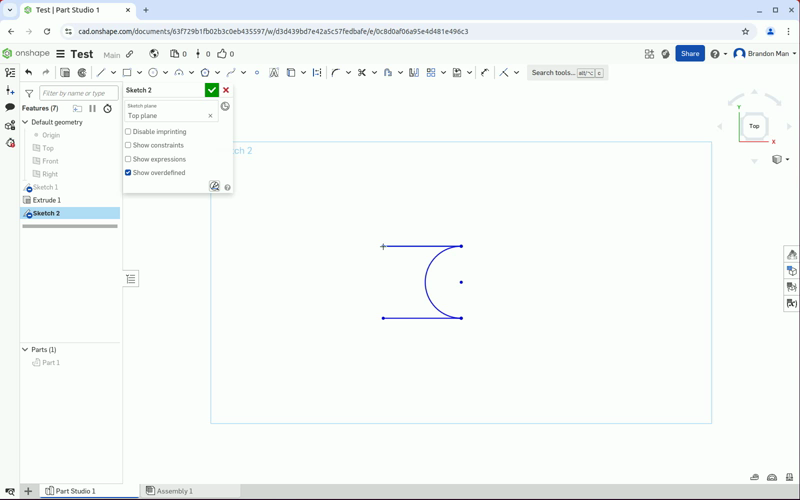
mouse_move(383, 246)
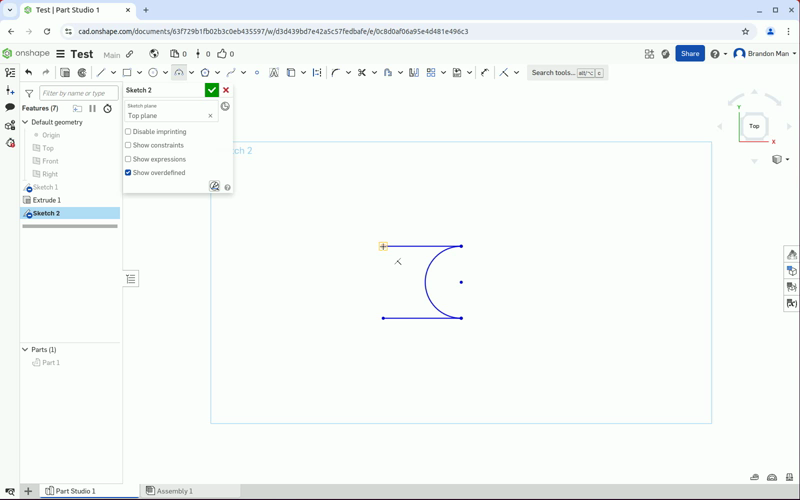
click(383, 246)
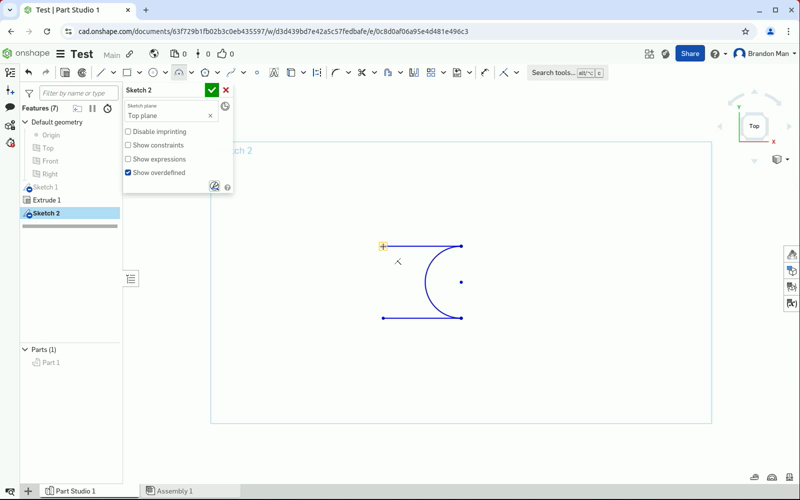
mouse_move(383, 318)
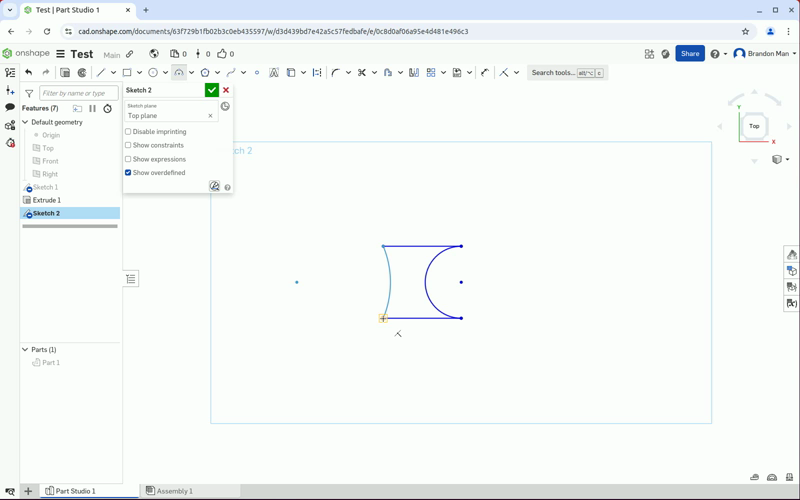
click(383, 318)
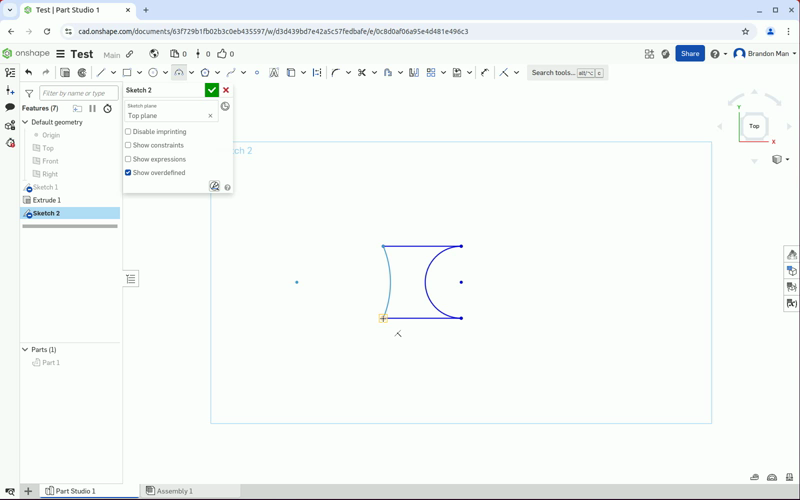
key_down(shift)
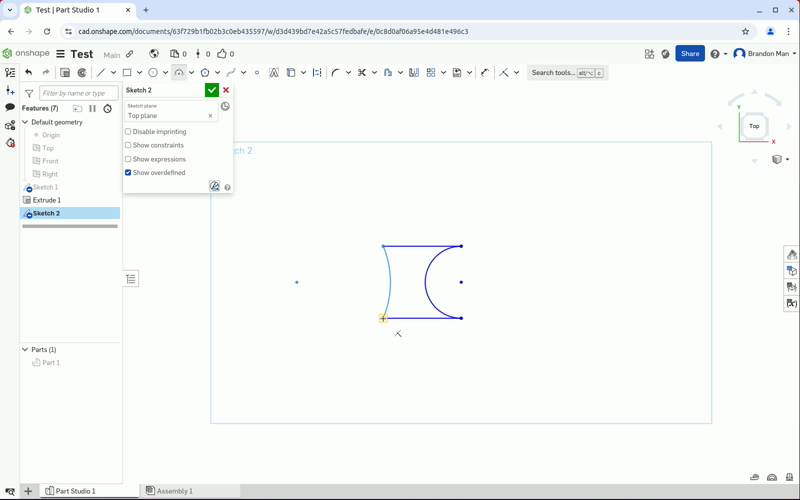
mouse_move(419, 282)
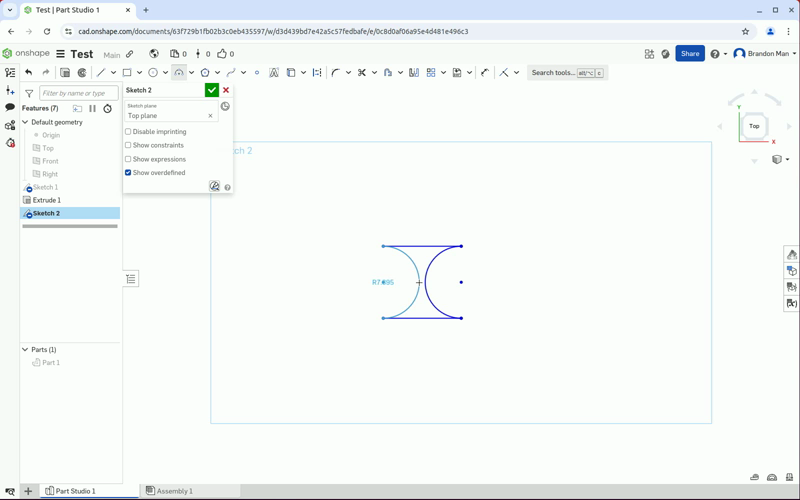
click(419, 282)
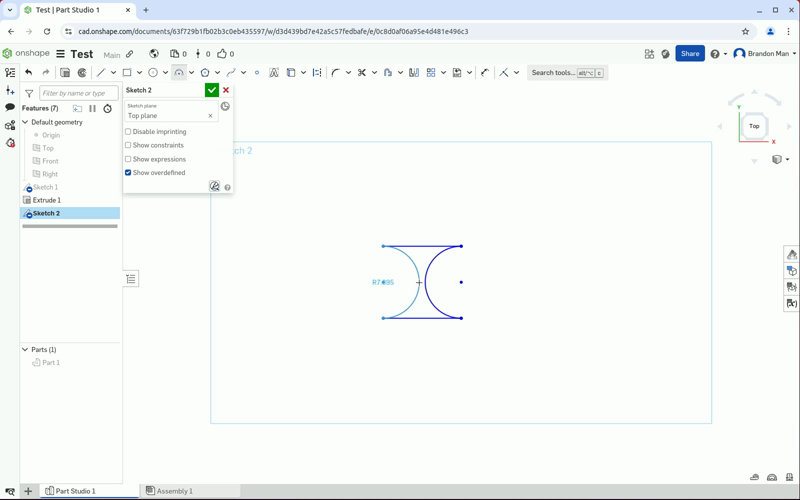
key_up(shift)
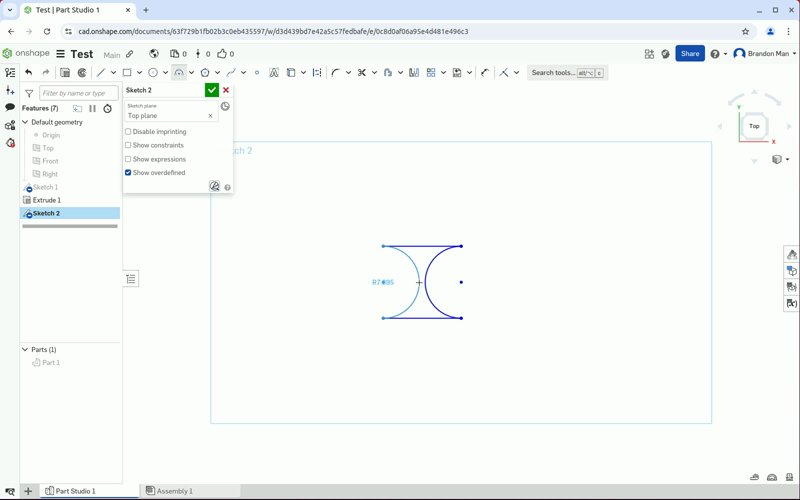
key(esc)
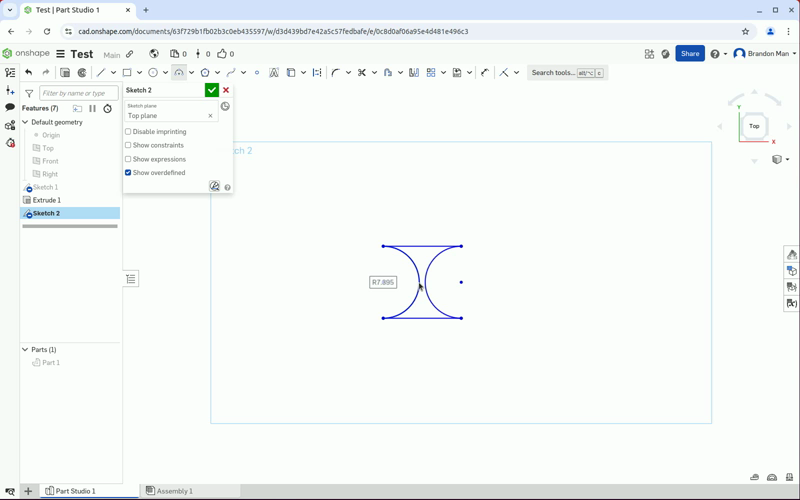
mouse_move(409, 271)
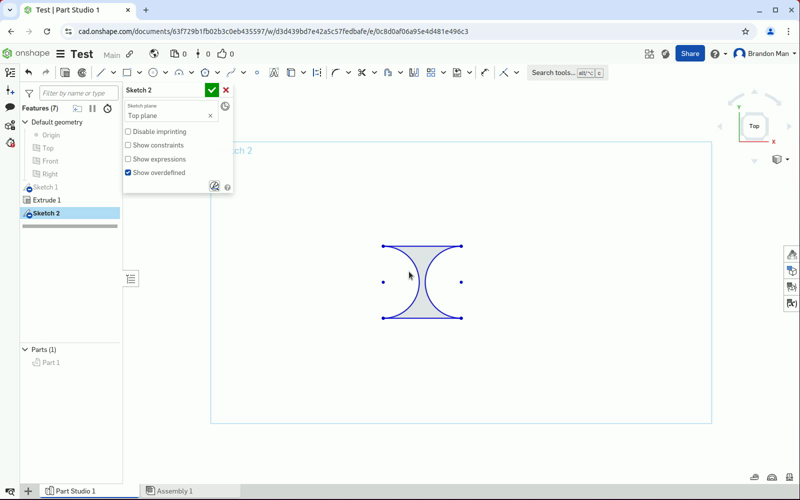
scroll(6)
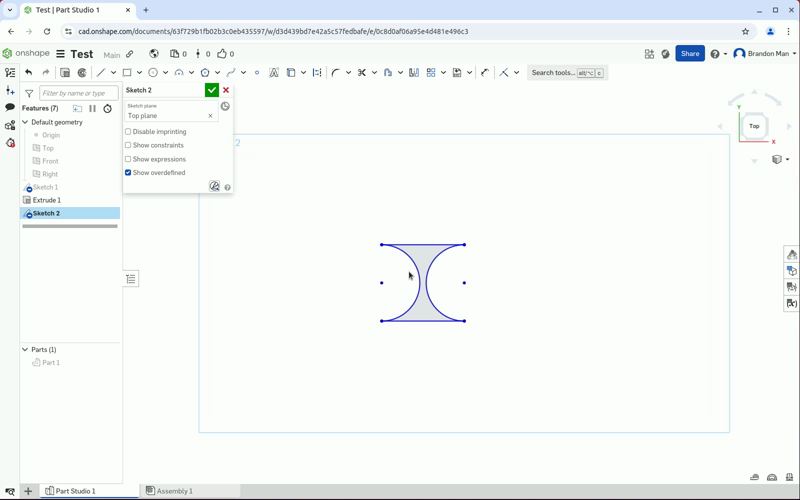
scroll(6)
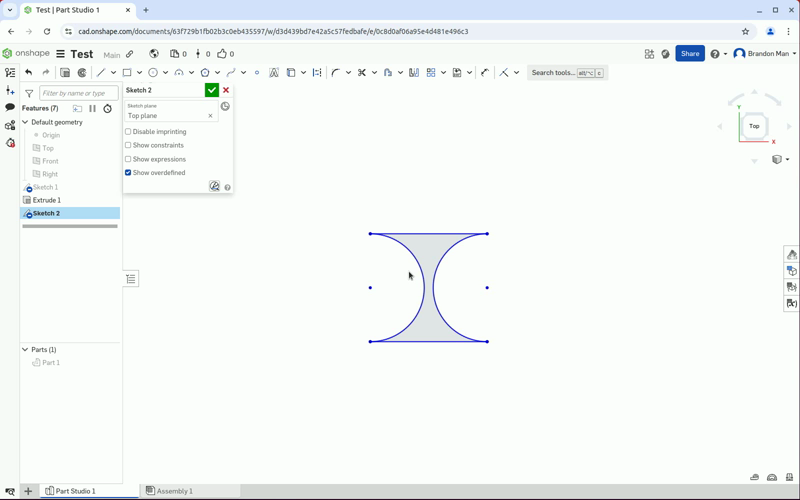
scroll(6)
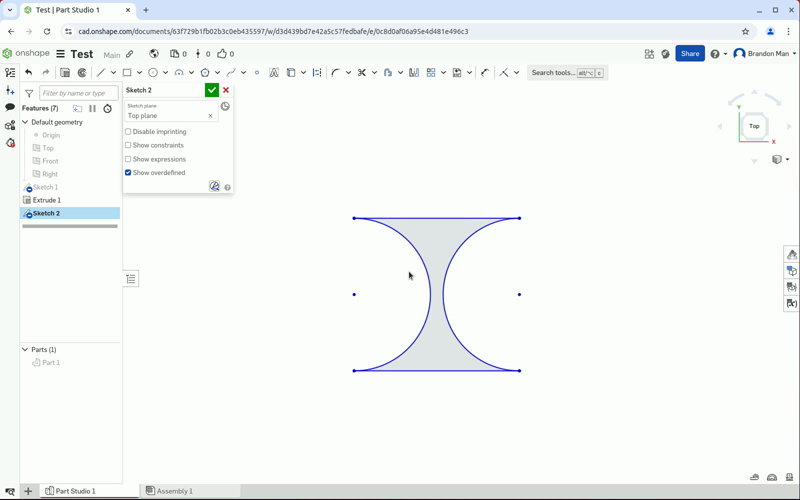
scroll(6)
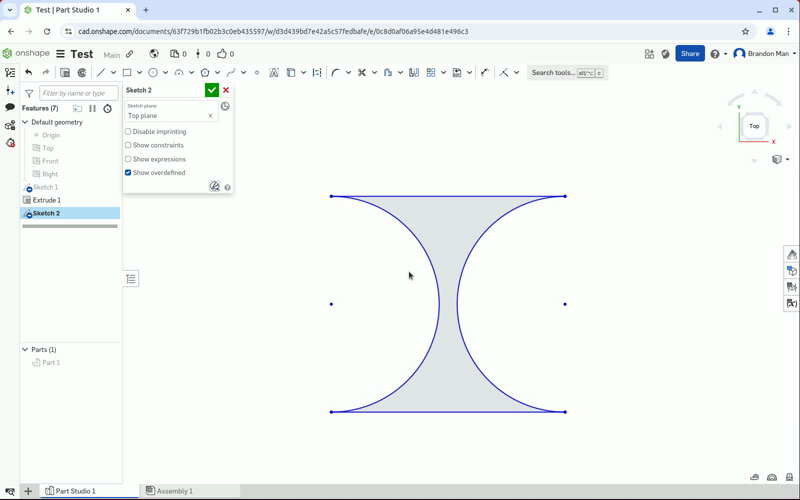
scroll(6)
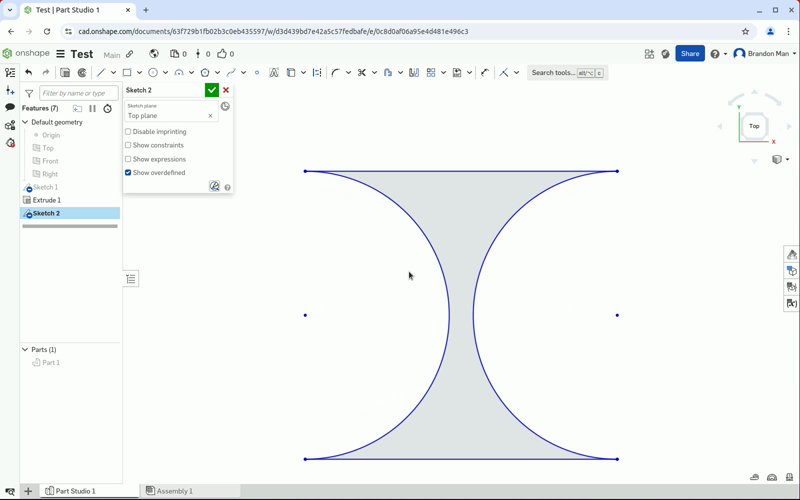
scroll(6)
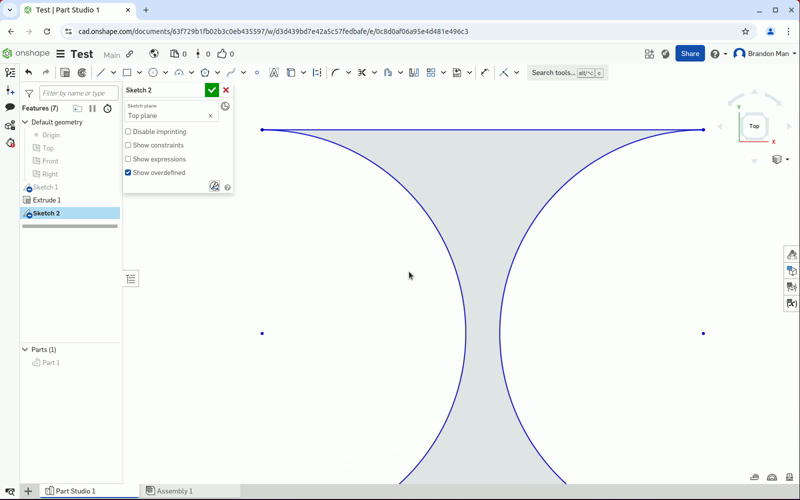
scroll(6)
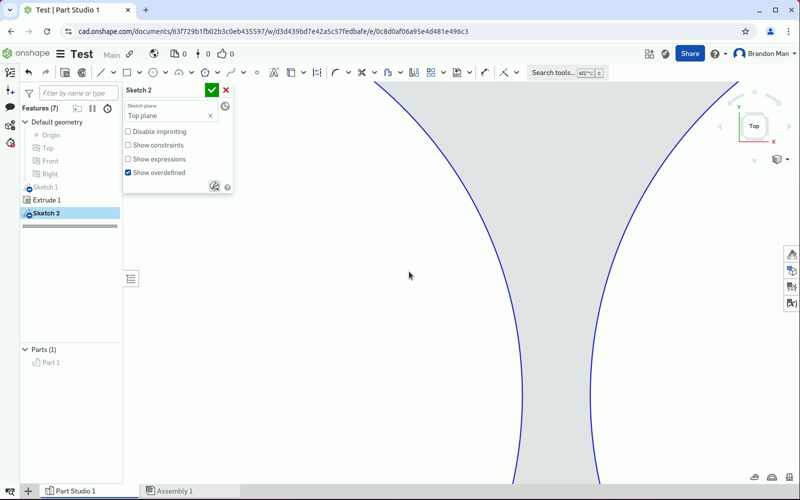
click(409, 271)
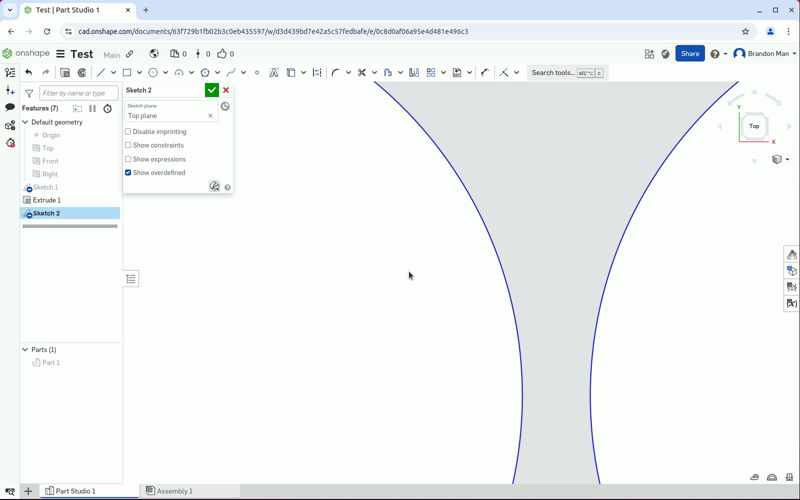
scroll(-6)
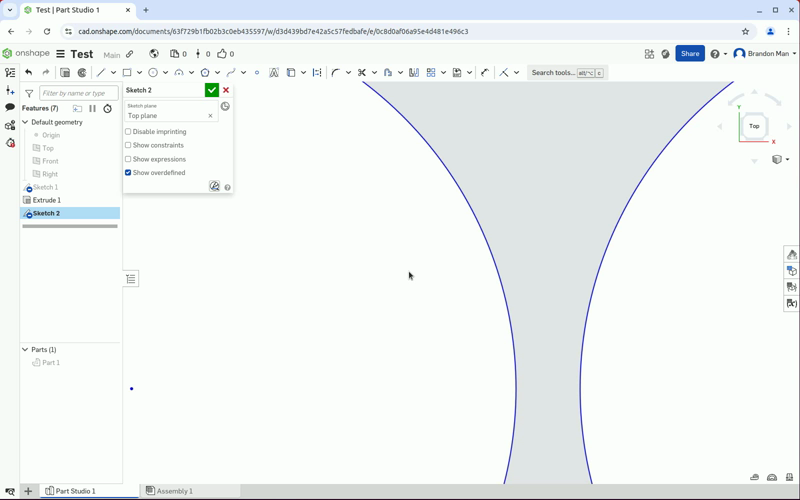
scroll(-6)
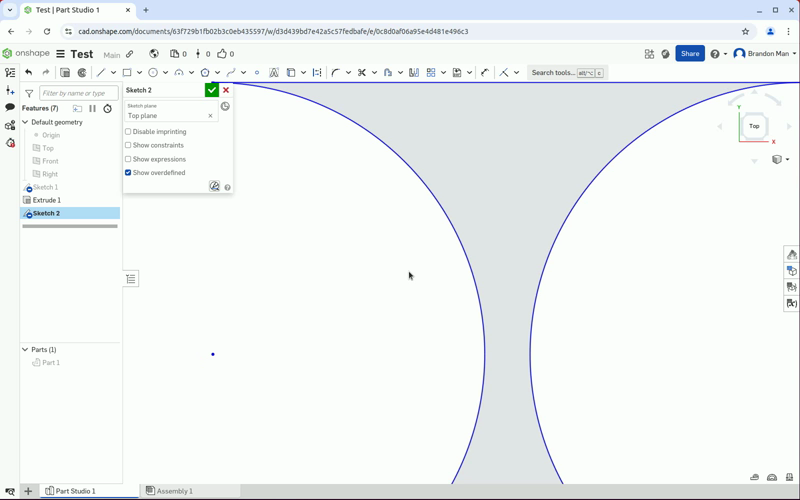
scroll(-6)
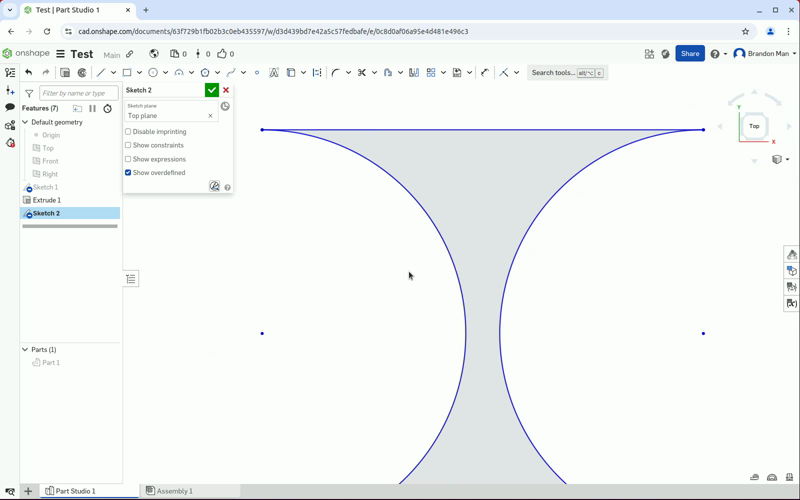
scroll(-6)
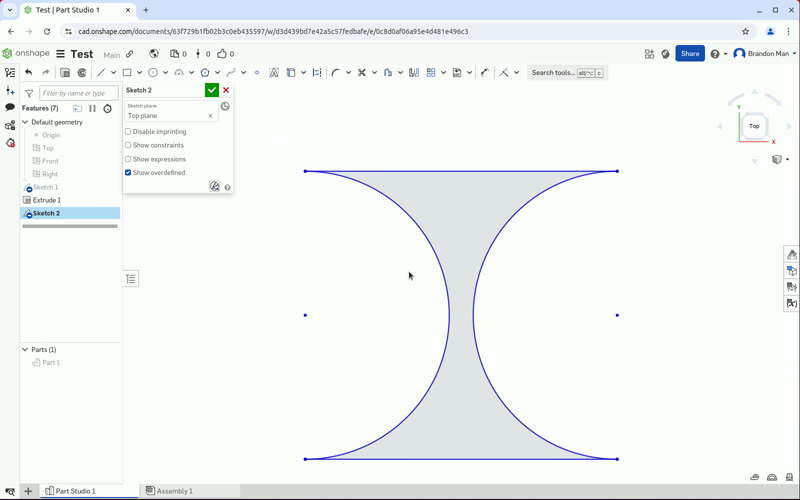
scroll(-6)
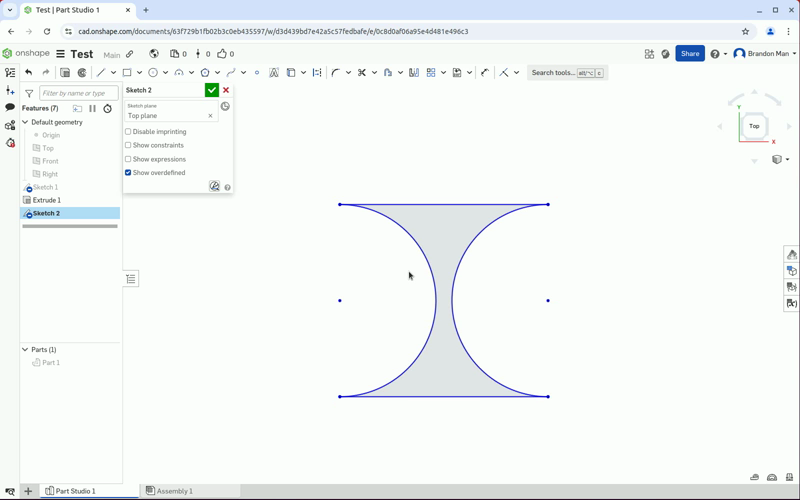
scroll(-6)
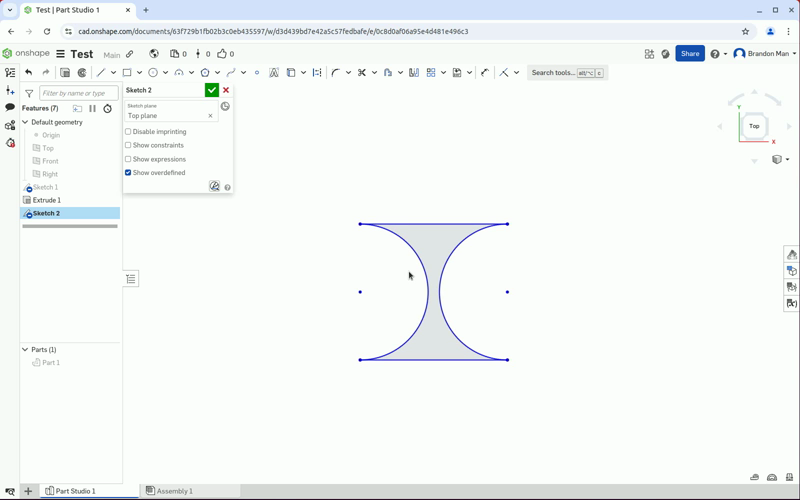
scroll(-6)
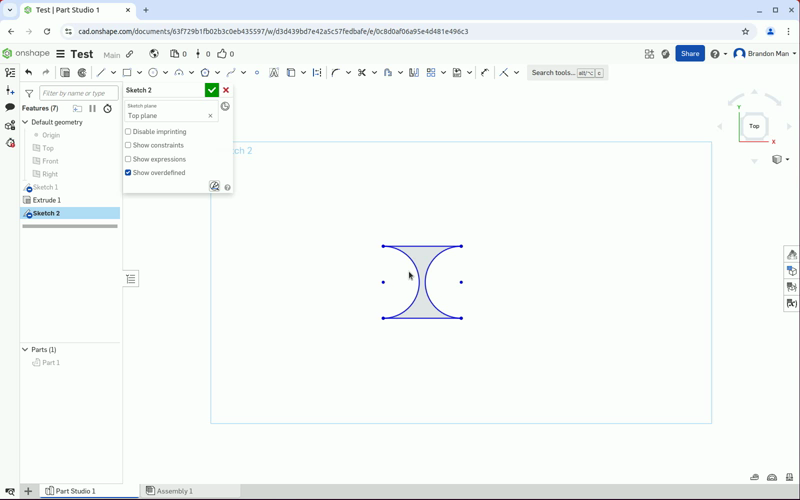
mouse_move(73, 352)
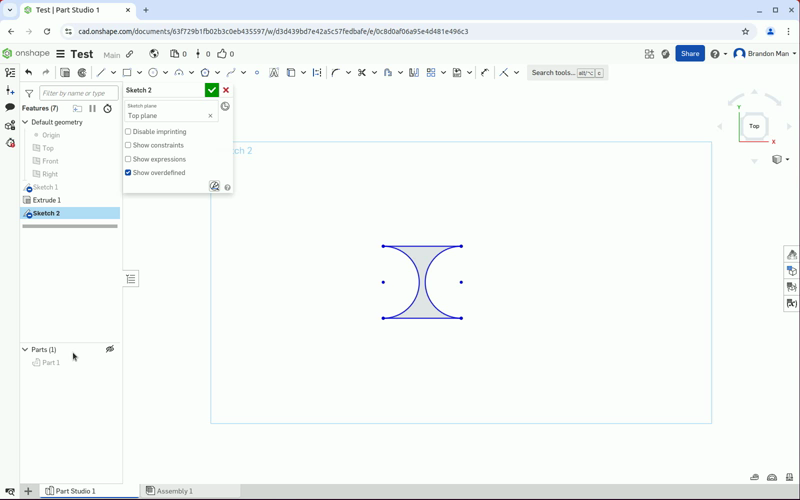
key(shift+y)
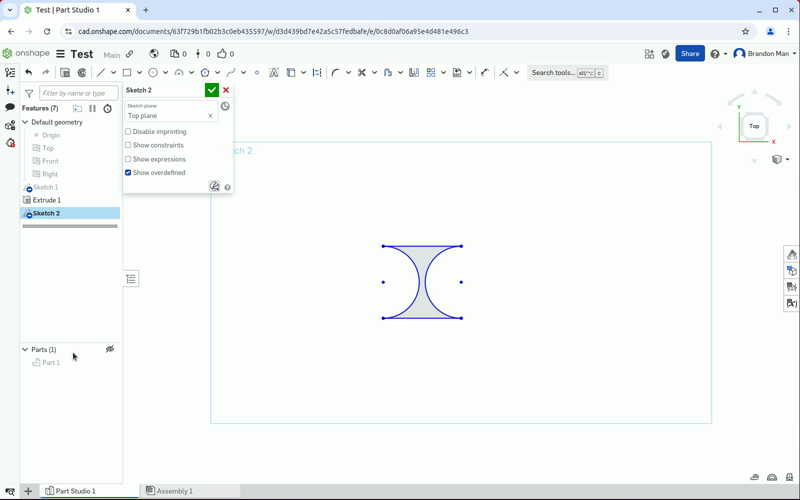
key(shift+e)
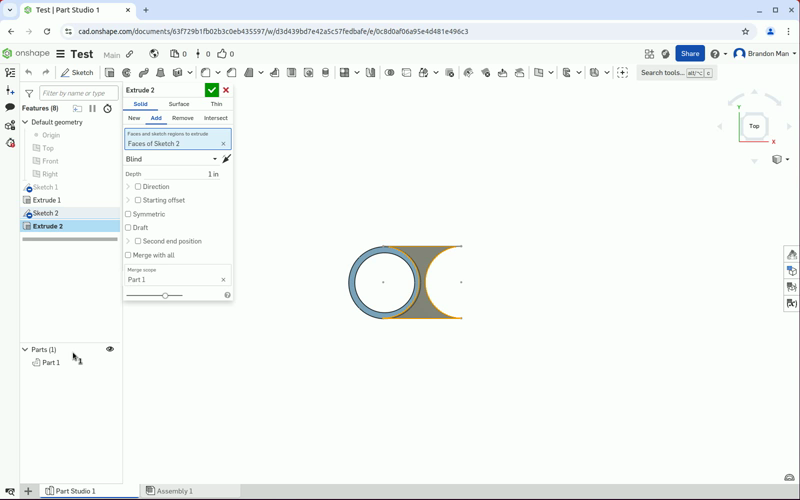
mouse_move(143, 106)
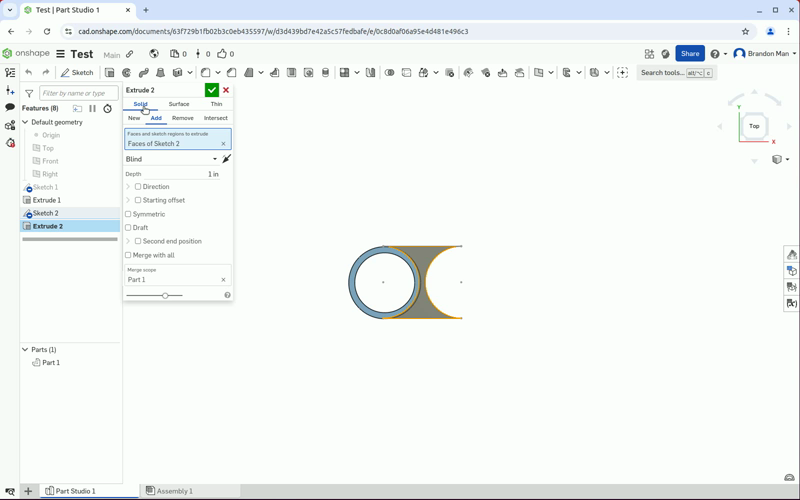
click(143, 106)
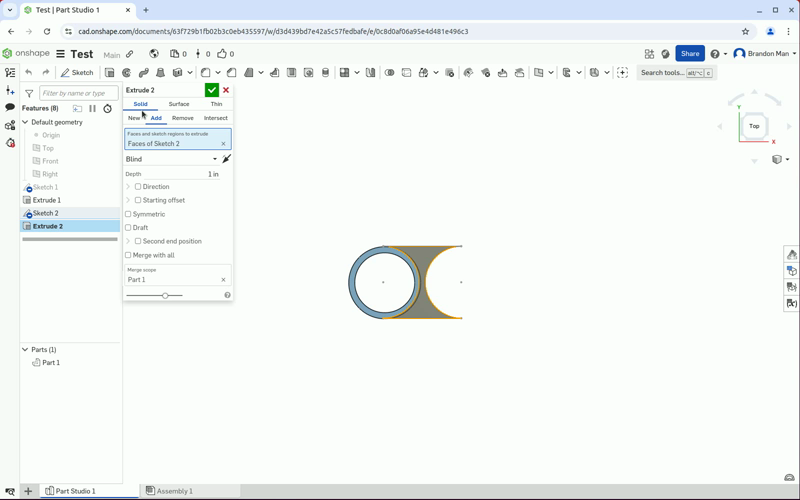
mouse_move(137, 120)
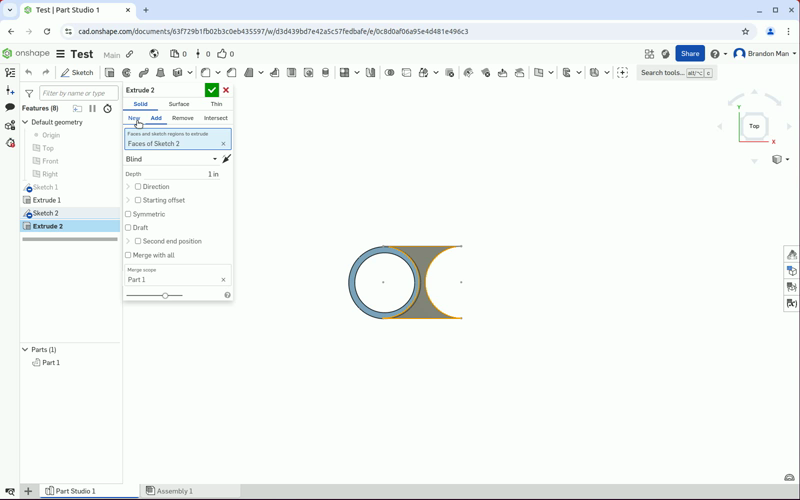
click(137, 120)
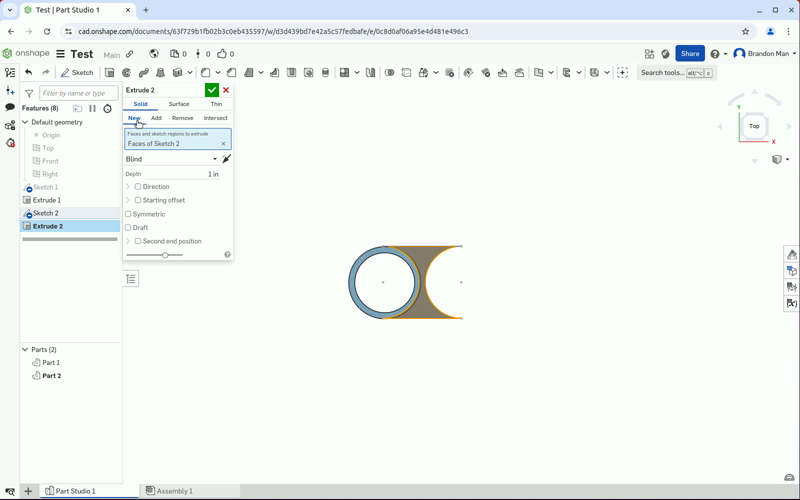
key(tab, 4)
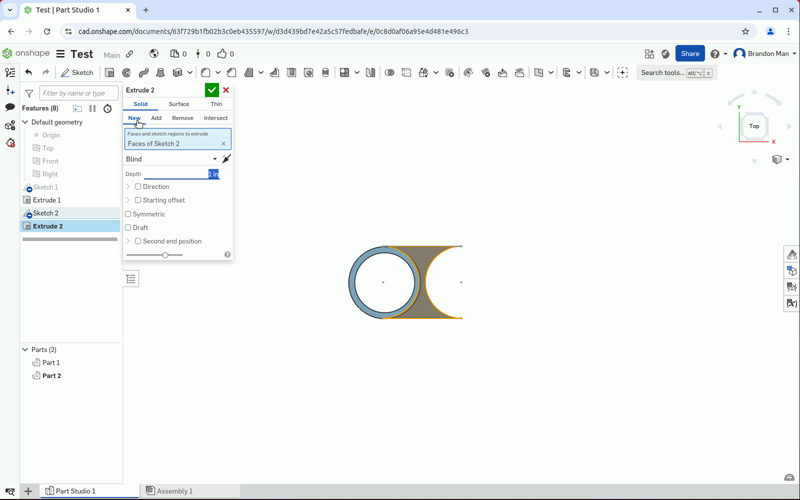
text(2.889)
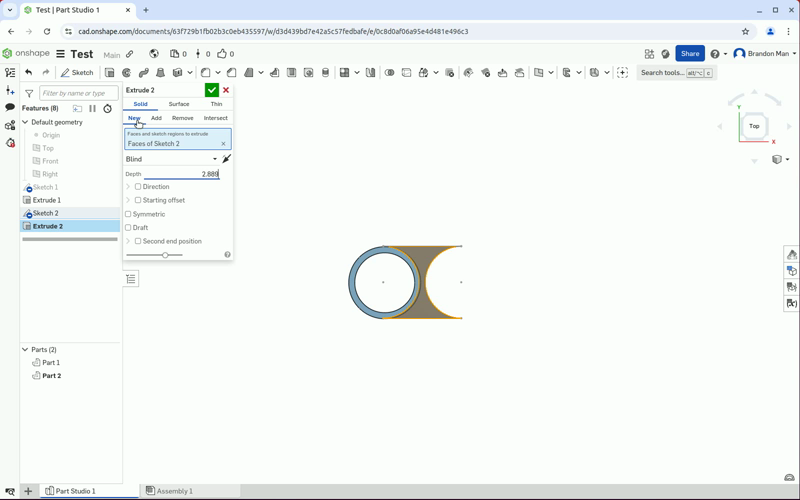
key(enter)
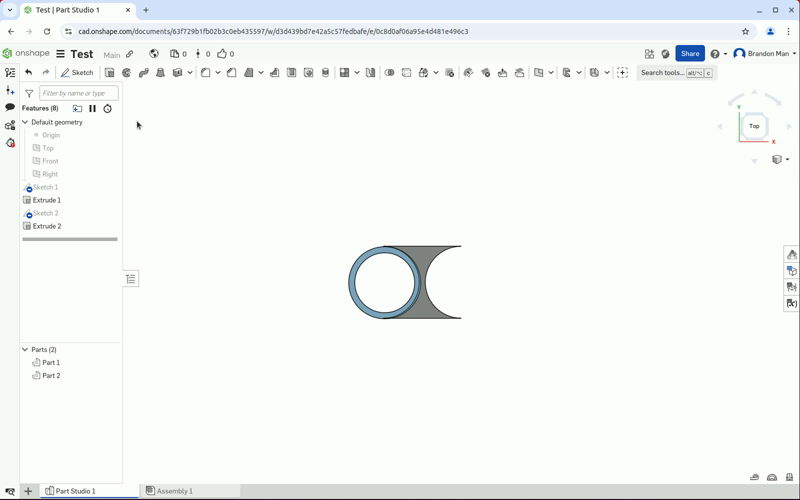
key(shift+h)
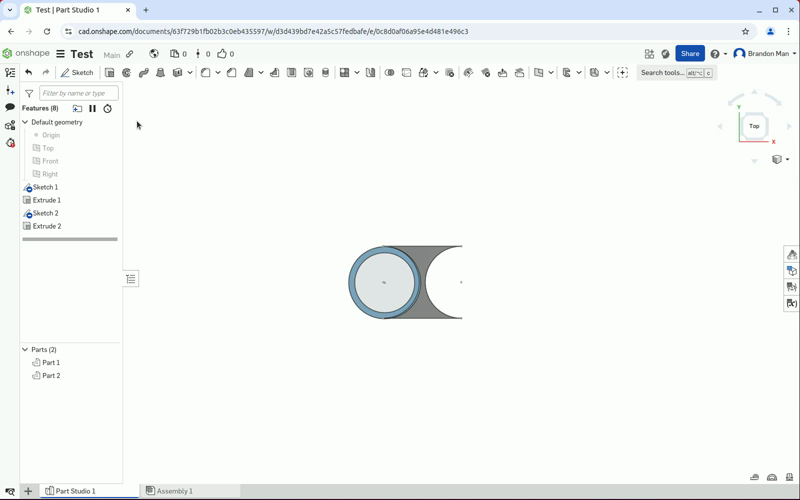
key(shift+h)
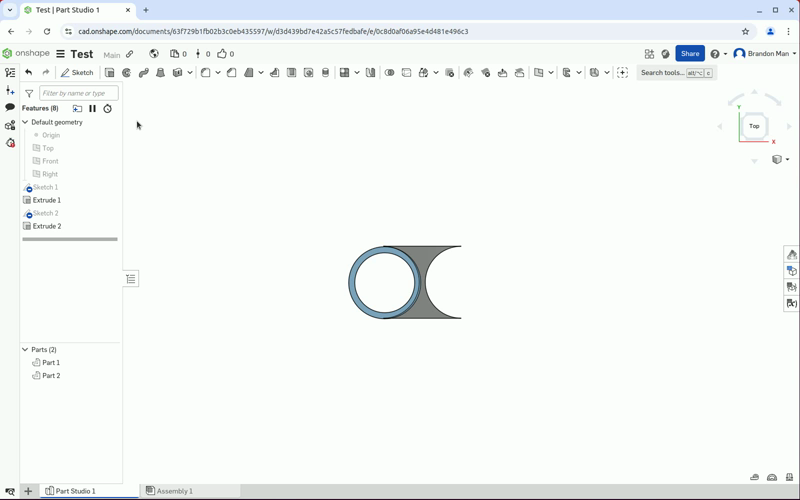
mouse_move(73, 189)
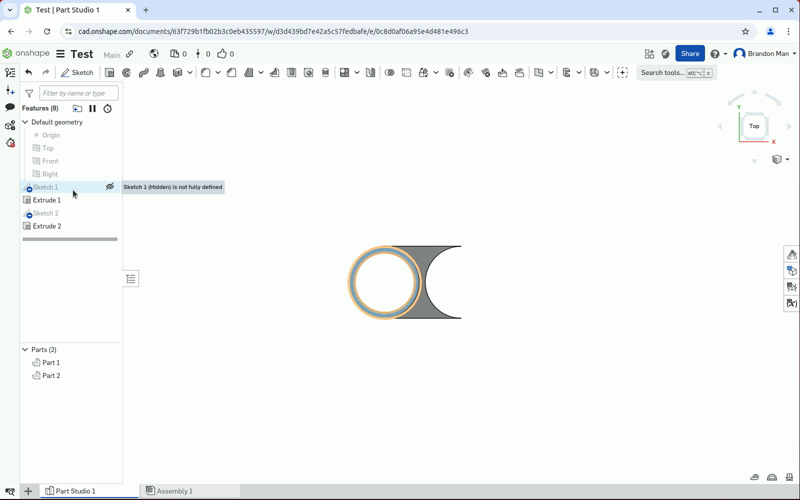
click(73, 189)
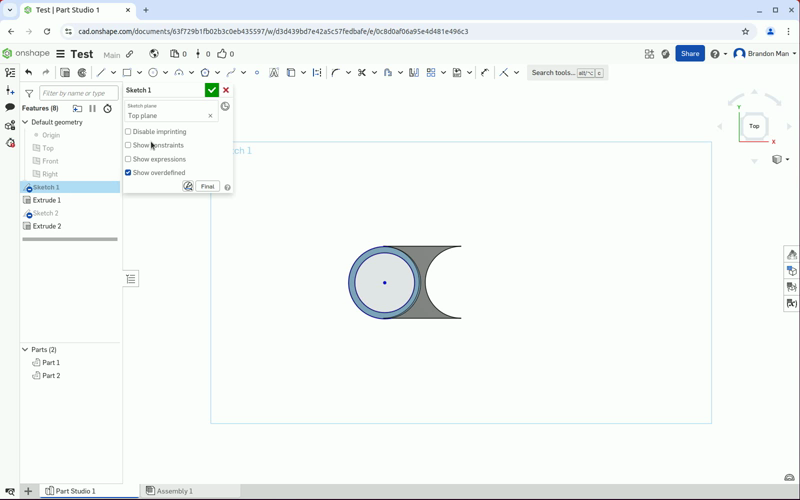
mouse_move(229, 92)
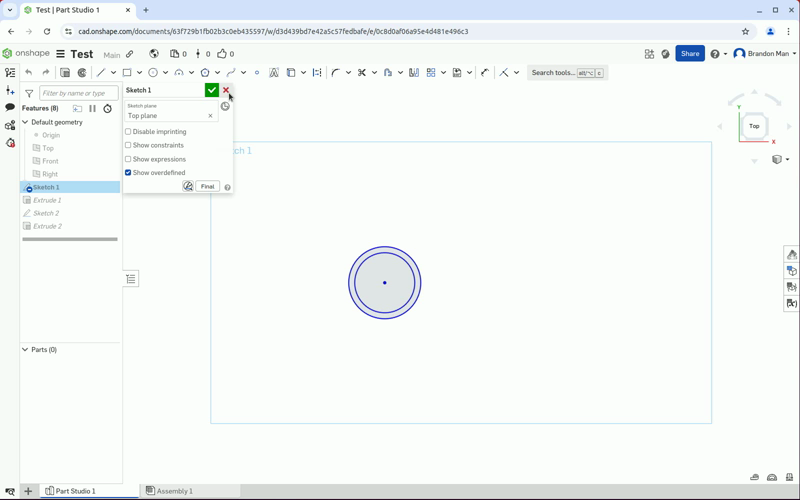
click(229, 92)
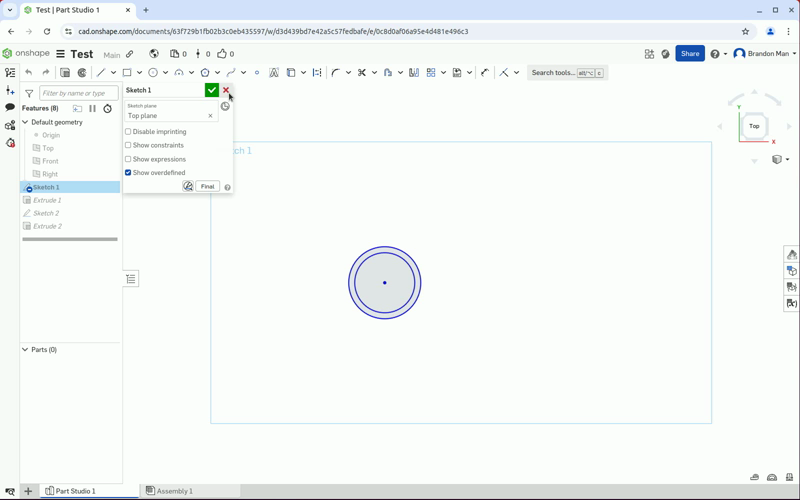
key(shift+s)
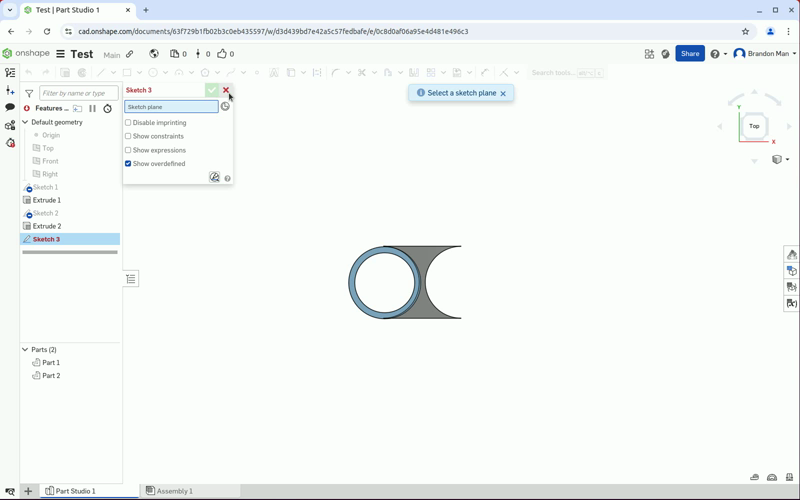
mouse_move(73, 150)
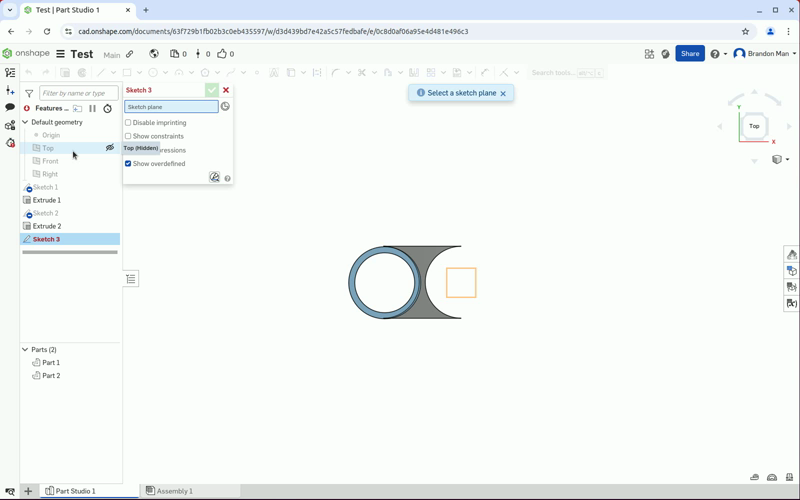
click(73, 150)
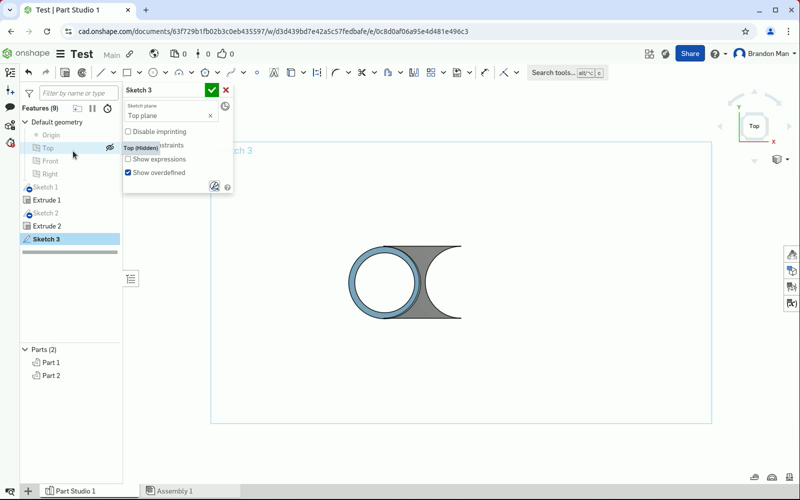
mouse_move(73, 352)
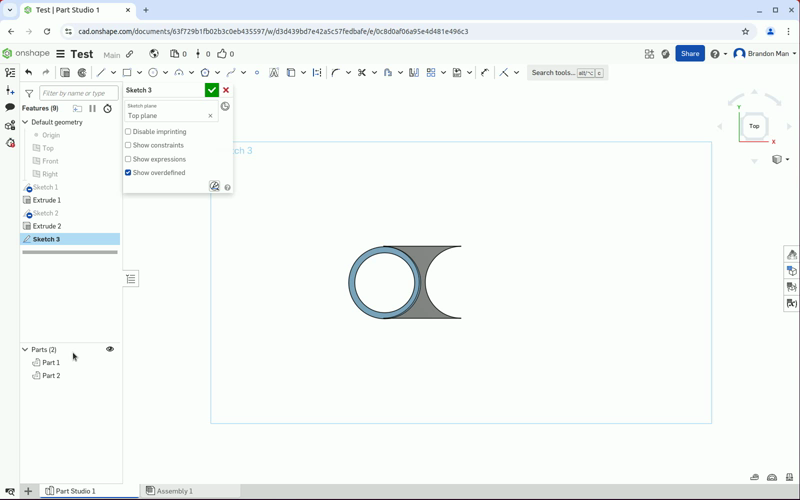
key(y)
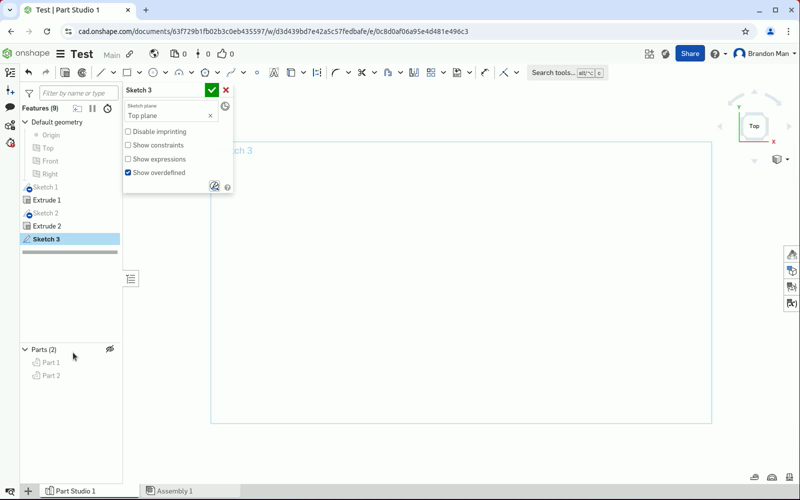
key(l)
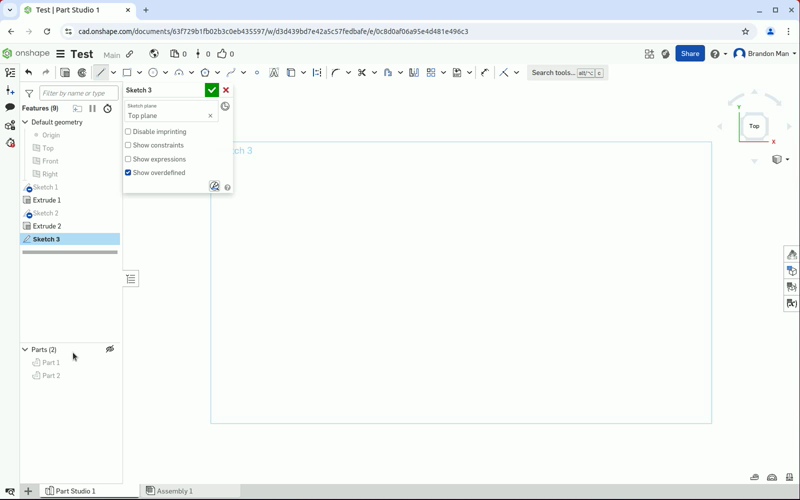
key_down(shift)
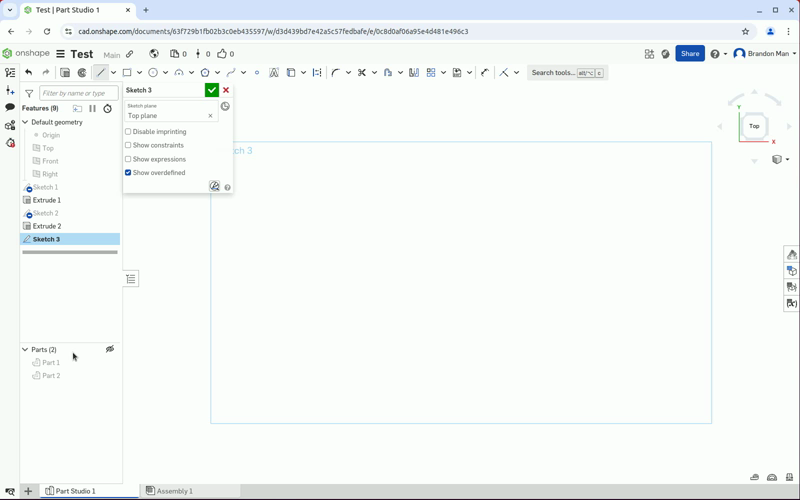
mouse_move(460, 318)
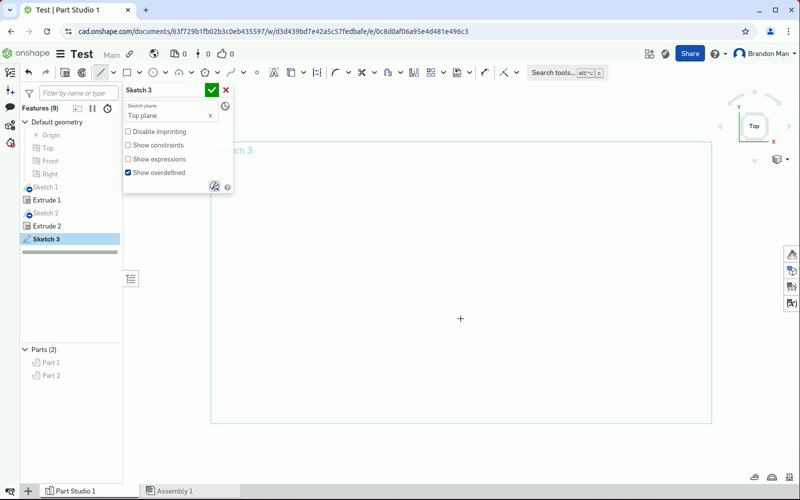
click(460, 318)
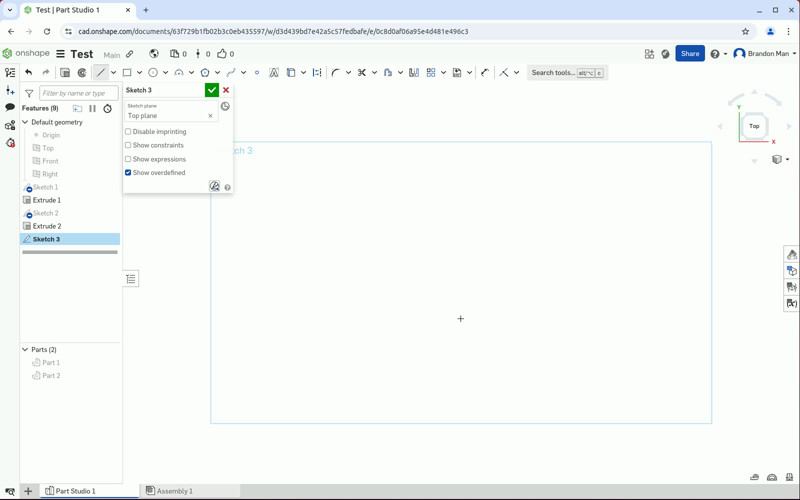
key_up(shift)
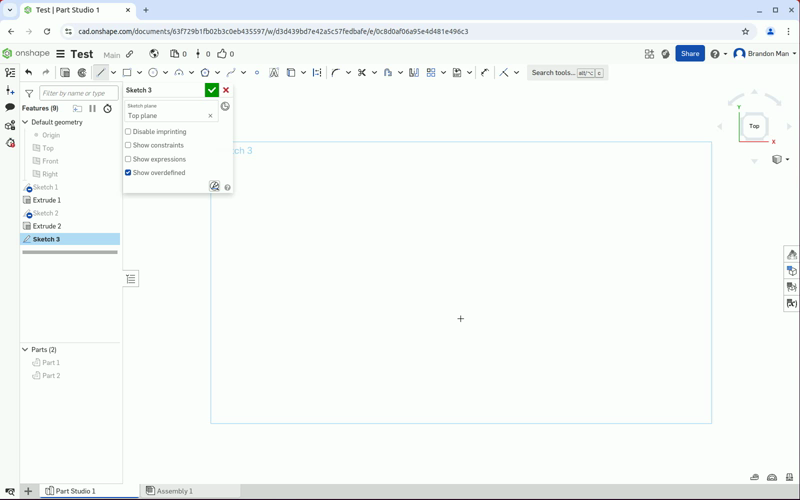
key_down(shift)
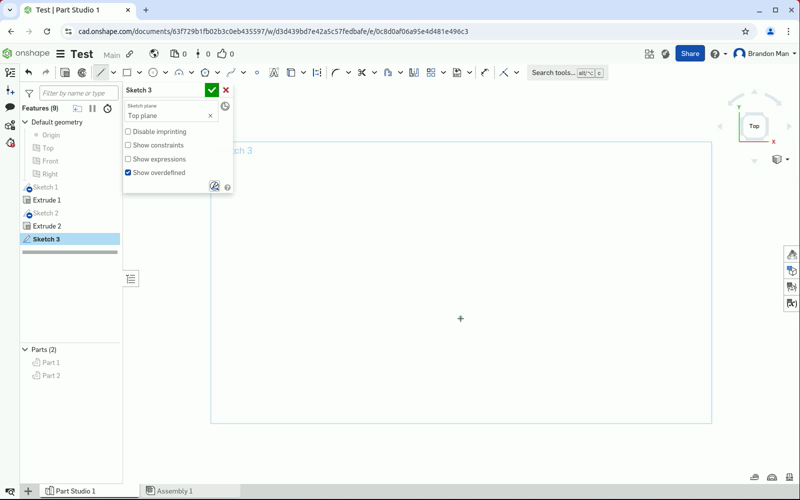
mouse_move(537, 318)
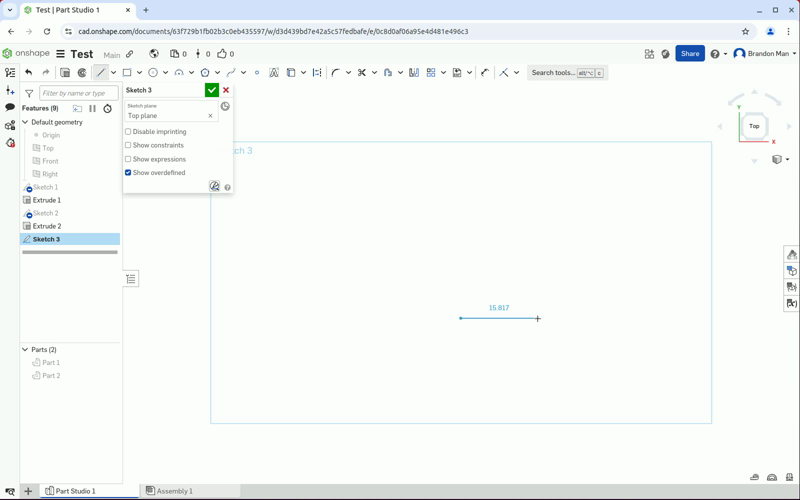
click(537, 318)
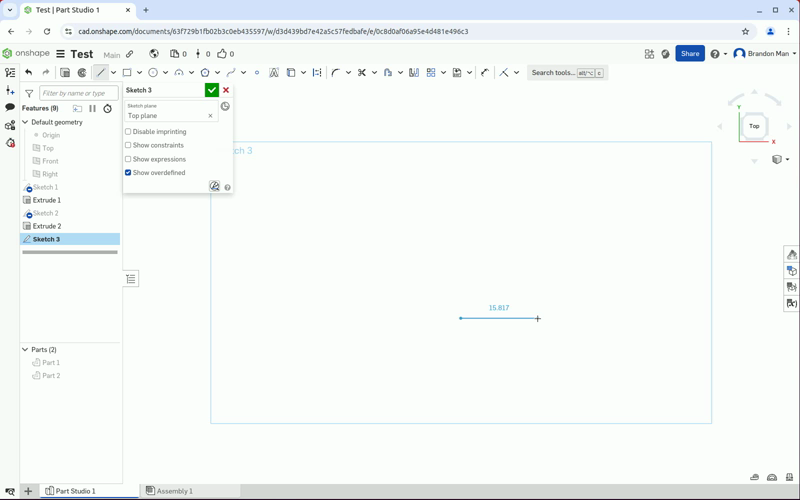
key_up(shift)
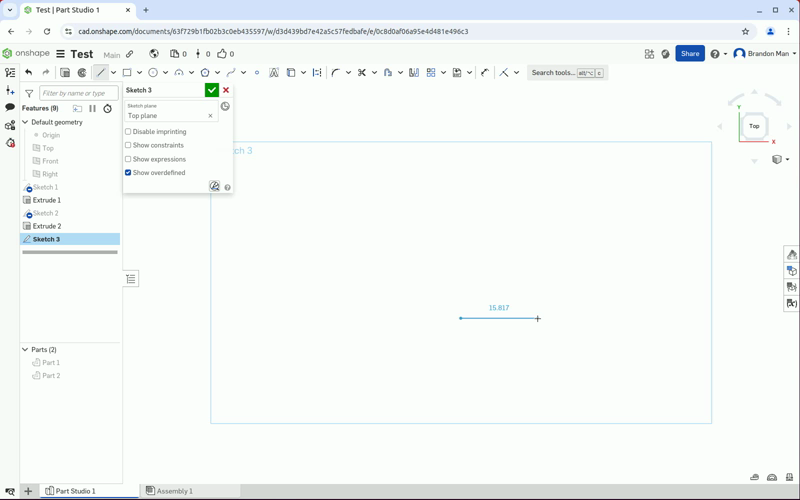
key(esc)
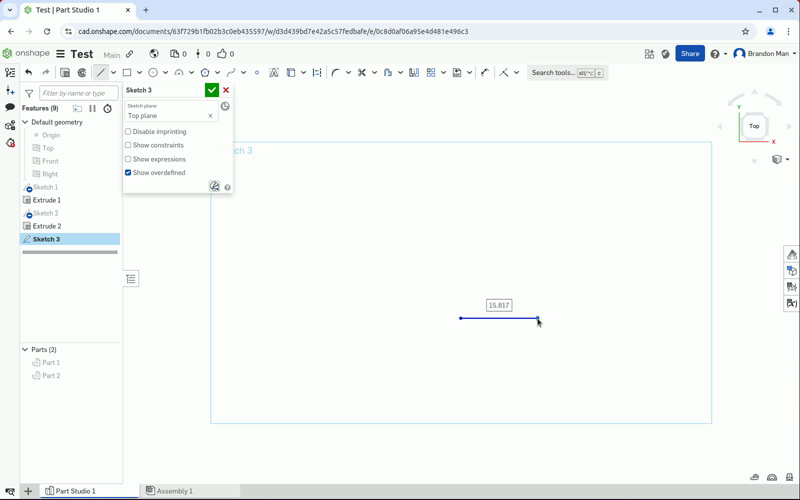
key(a)
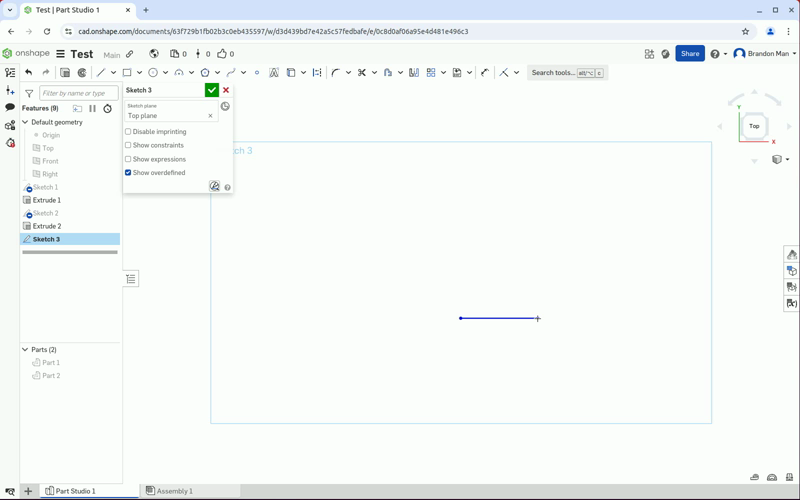
mouse_move(537, 318)
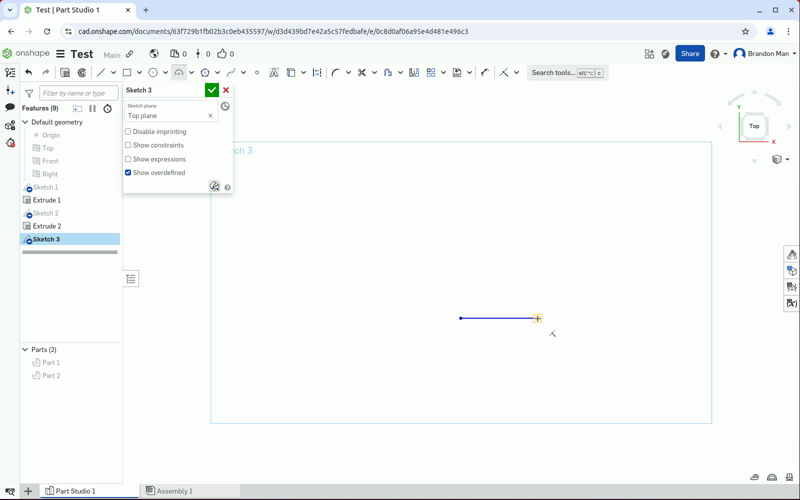
click(537, 318)
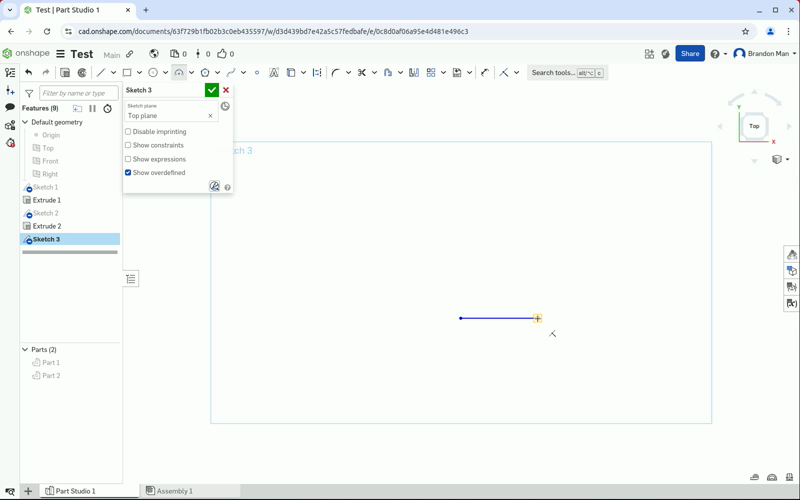
key_down(shift)
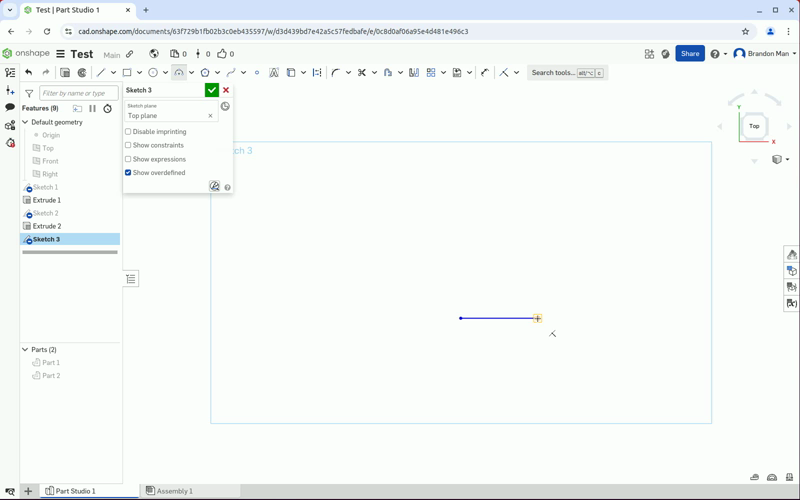
mouse_move(537, 246)
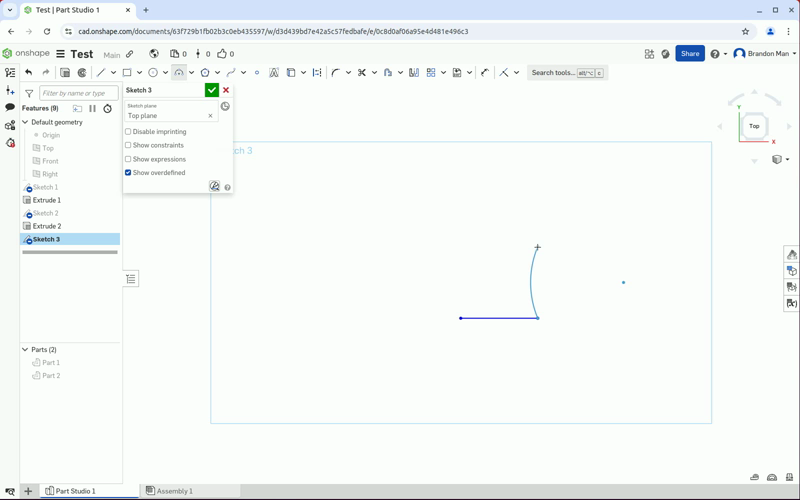
click(537, 246)
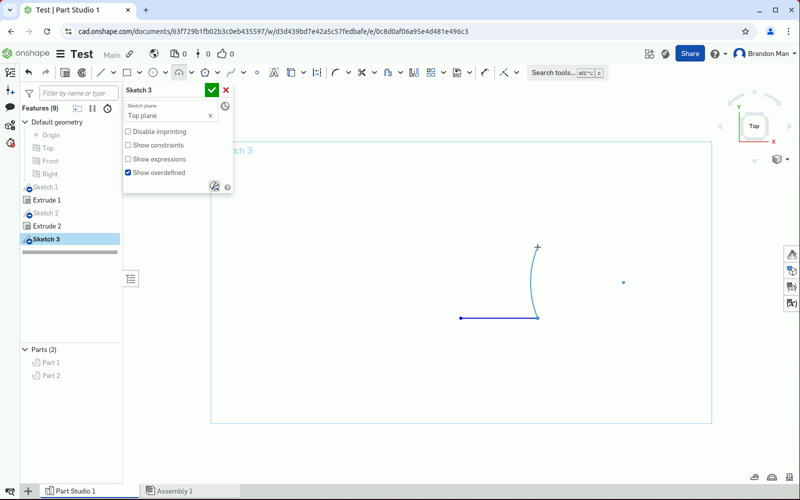
mouse_move(573, 282)
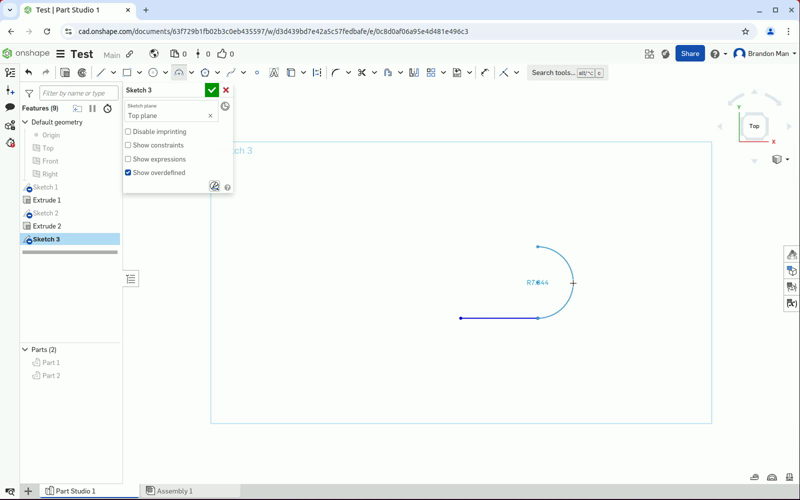
click(573, 282)
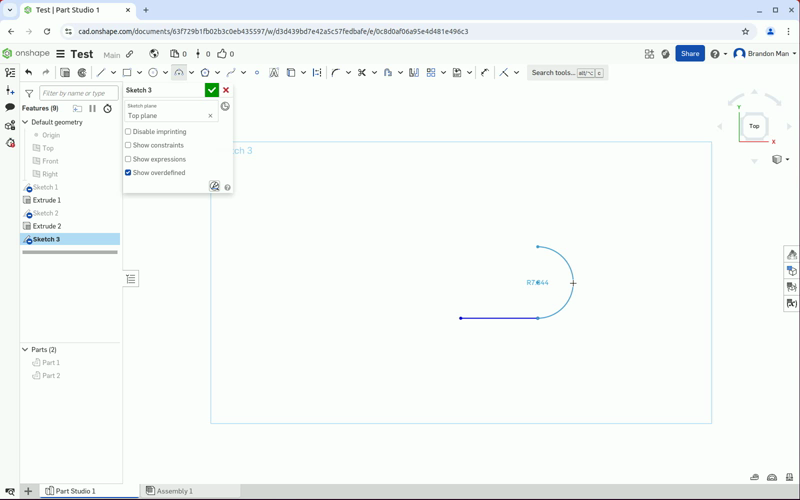
key_up(shift)
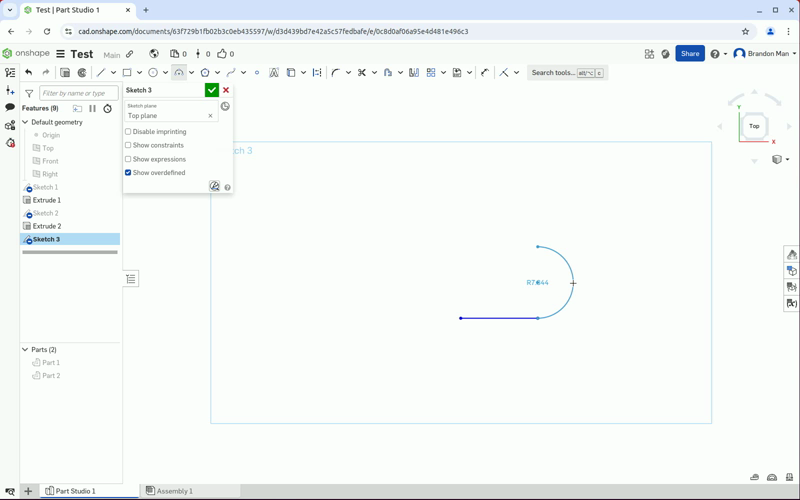
key(esc)
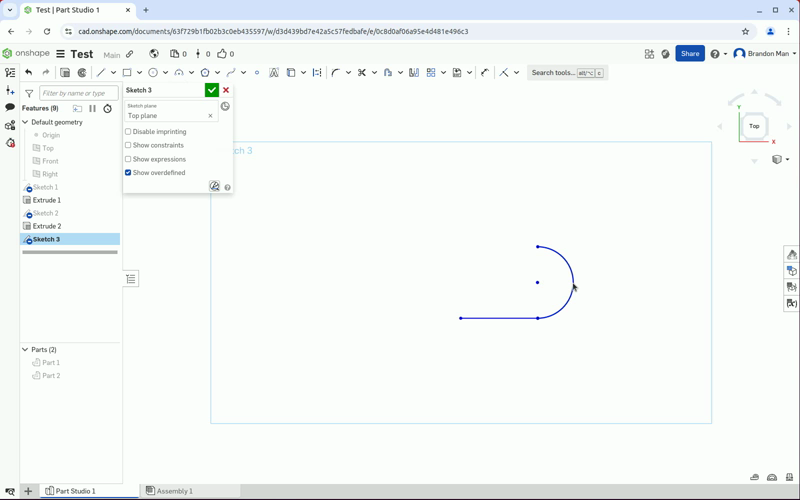
key(l)
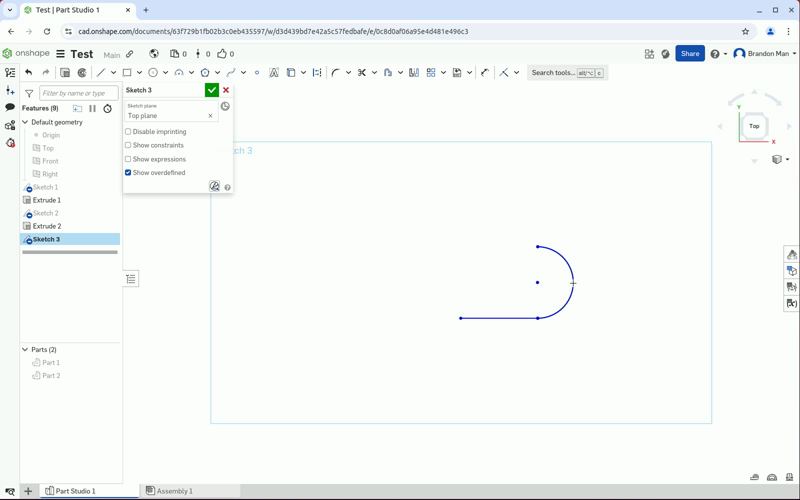
mouse_move(537, 246)
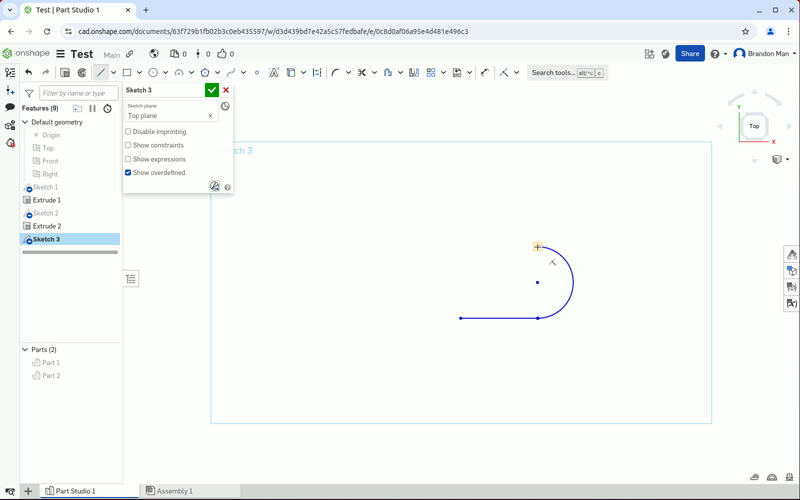
click(537, 246)
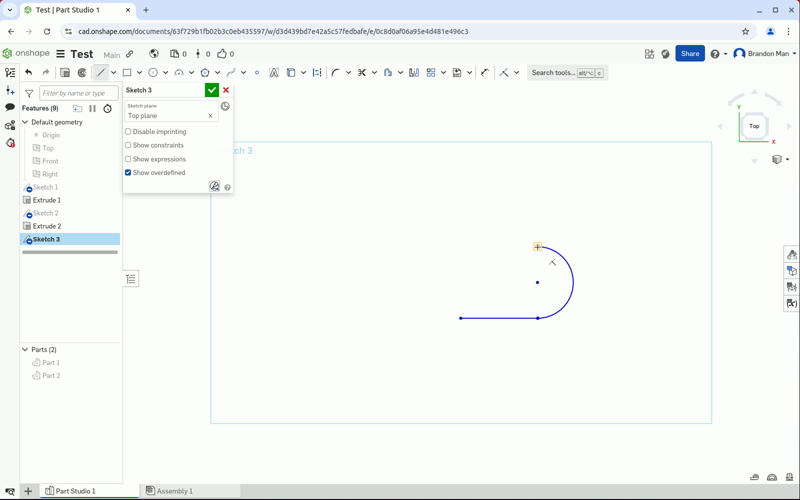
key_down(shift)
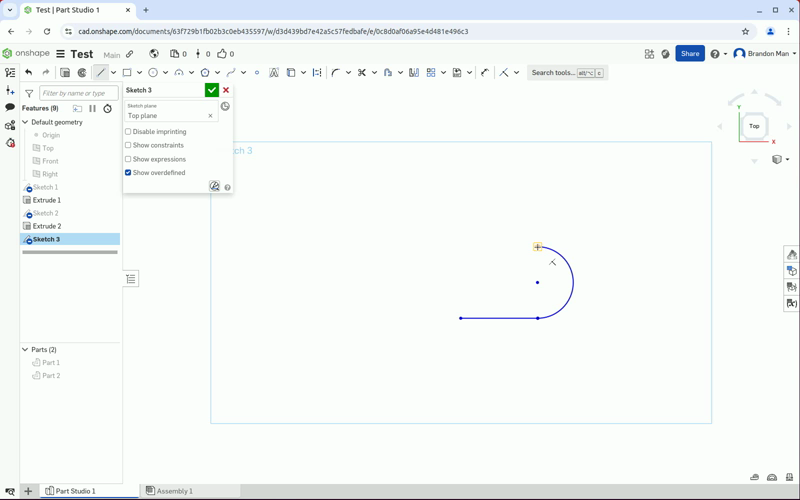
mouse_move(460, 246)
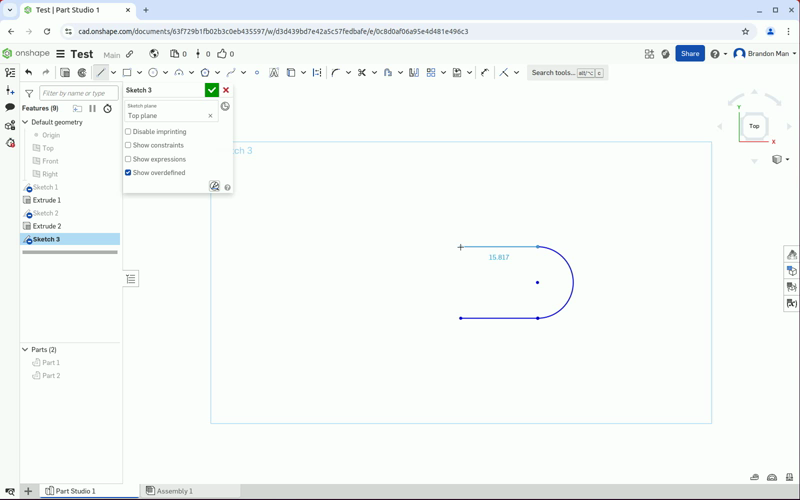
click(460, 246)
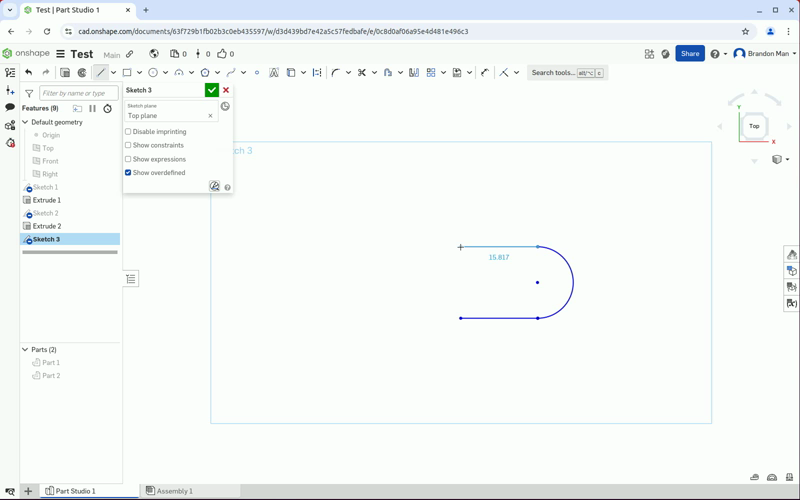
key_up(shift)
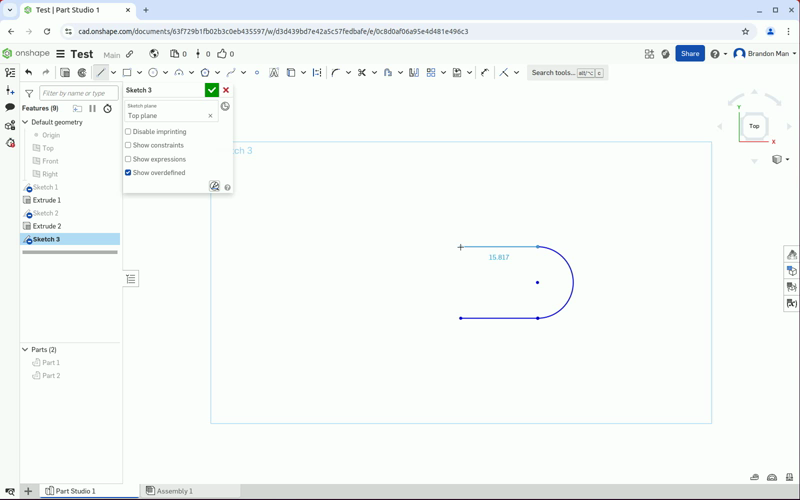
key(esc)
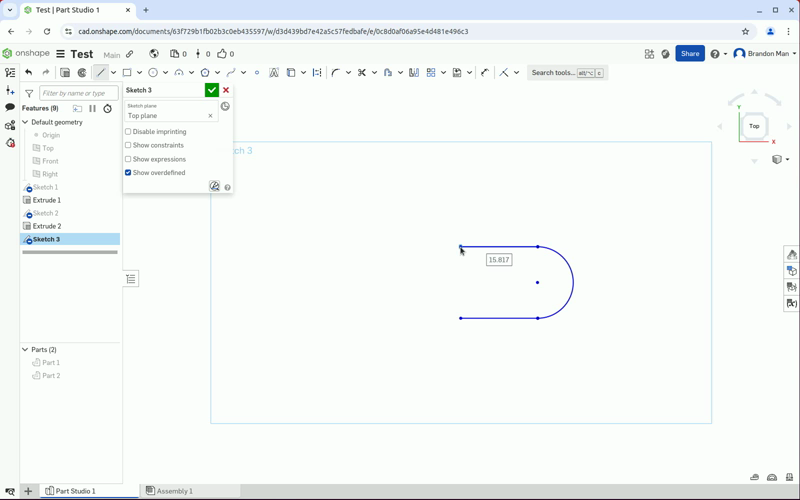
key(a)
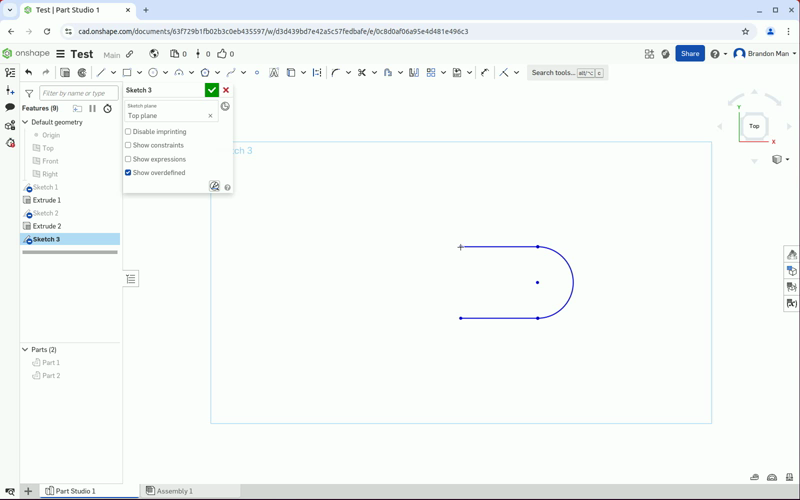
mouse_move(460, 246)
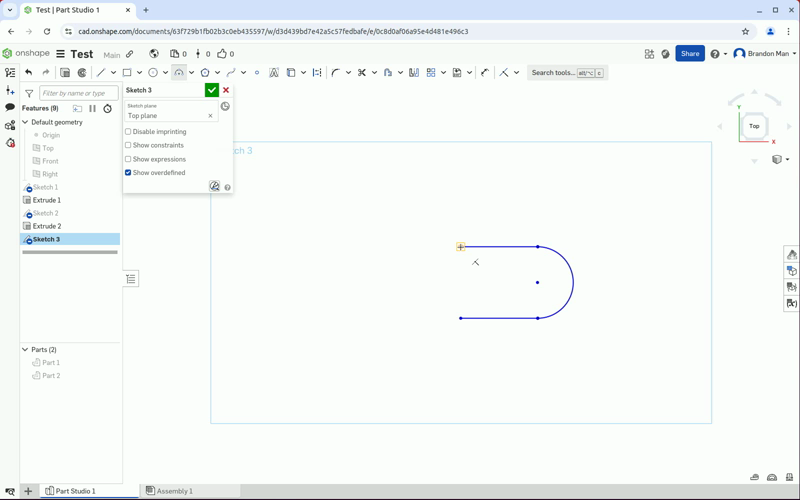
click(460, 246)
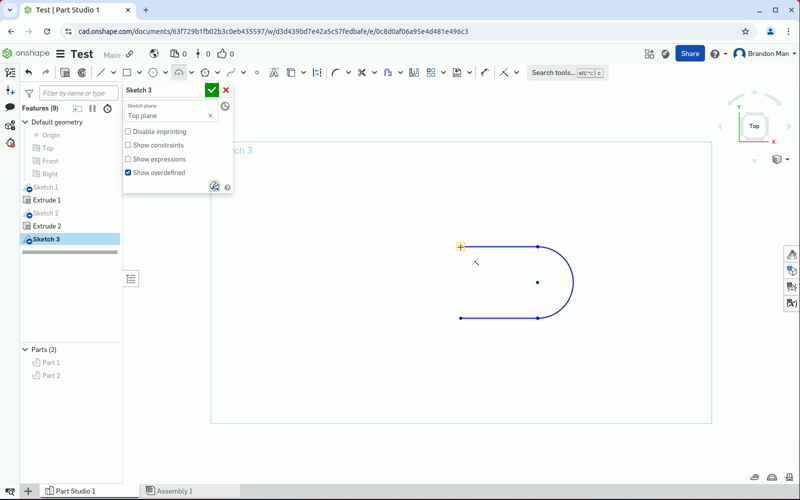
mouse_move(460, 318)
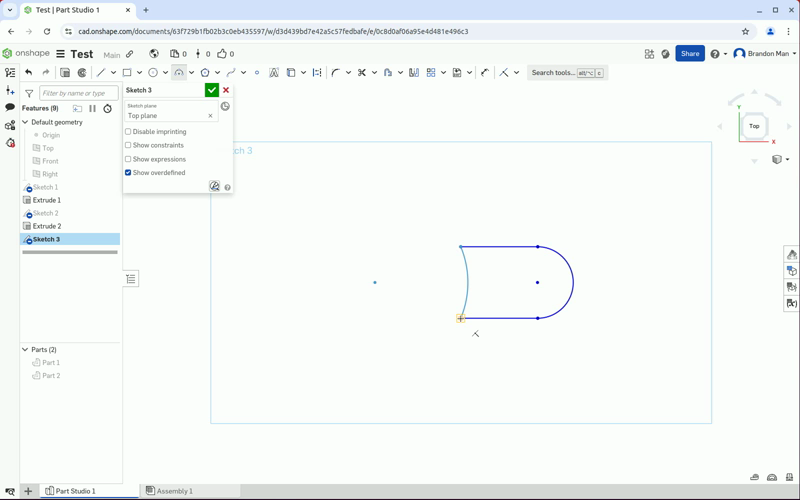
click(460, 318)
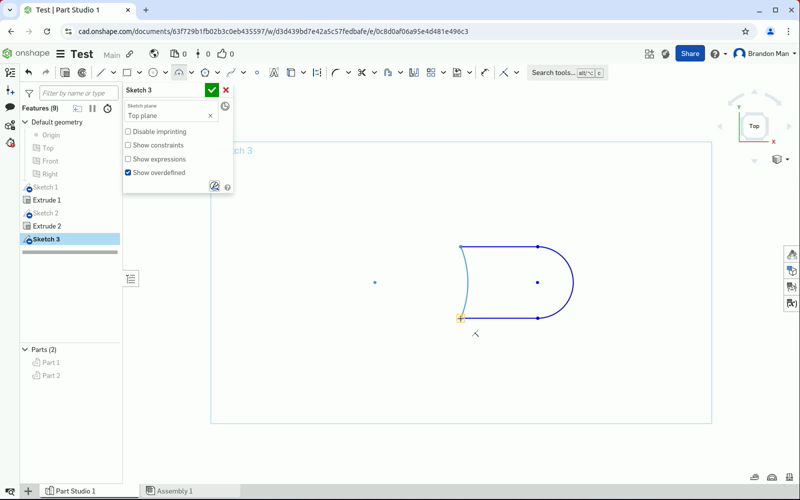
key_down(shift)
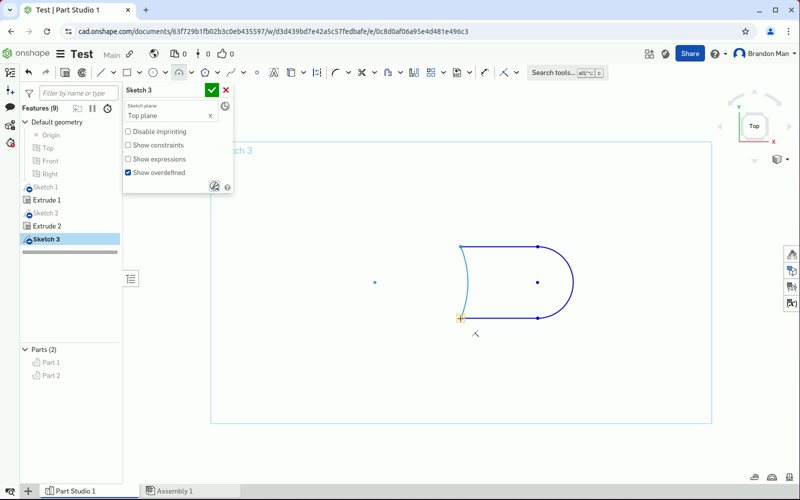
mouse_move(496, 282)
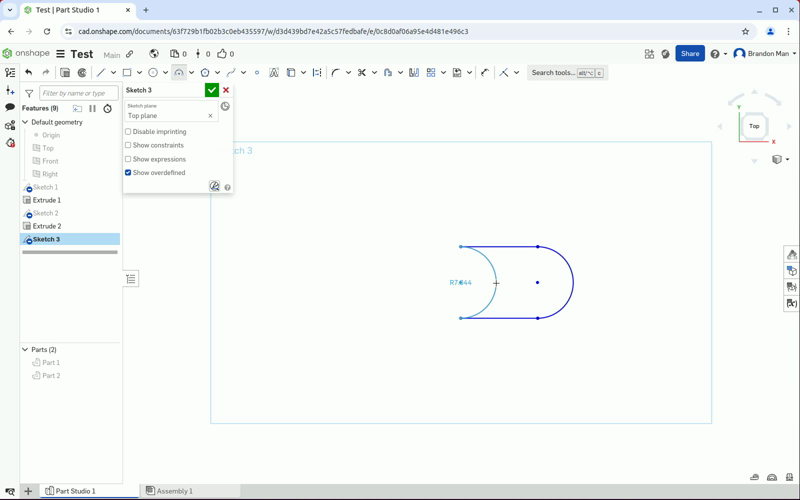
click(496, 282)
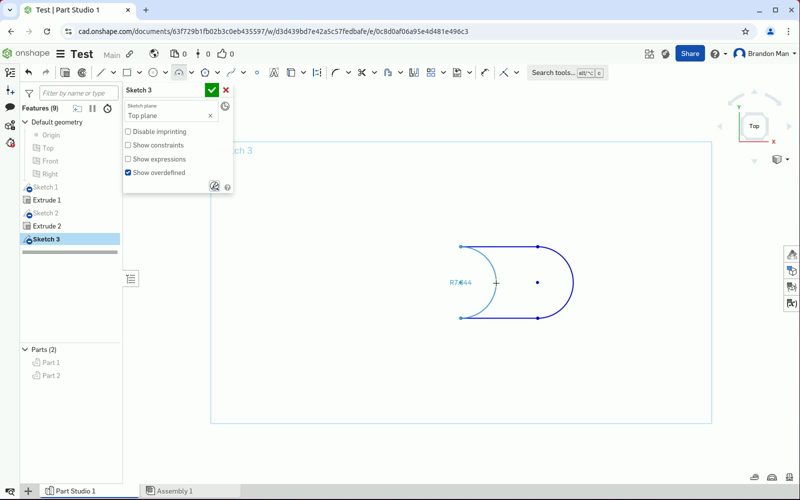
key_up(shift)
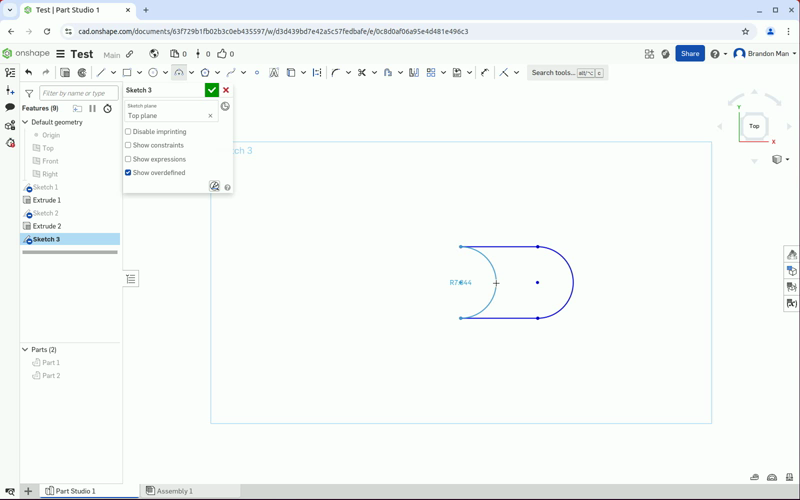
key(esc)
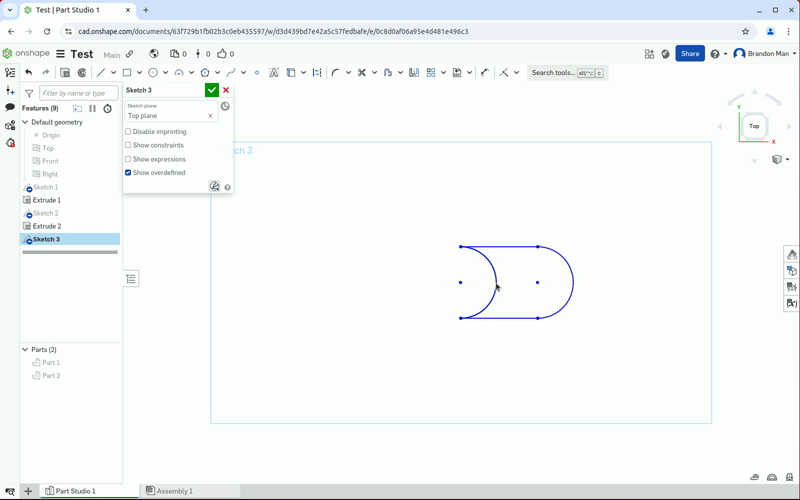
mouse_move(554, 274)
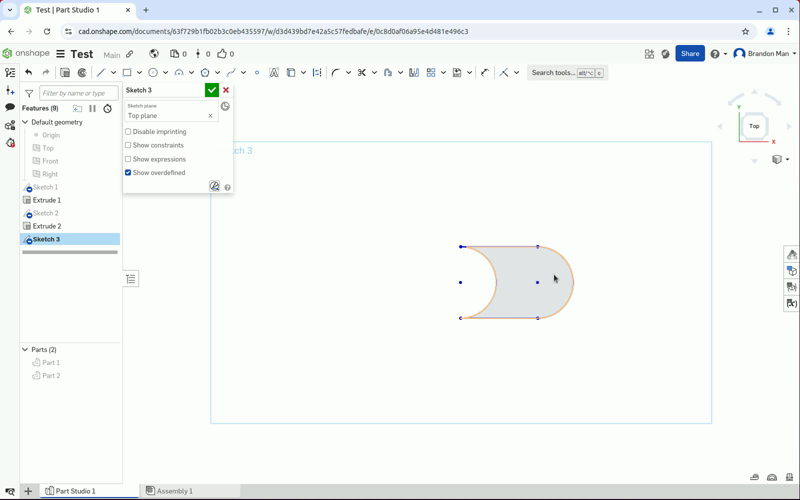
scroll(6)
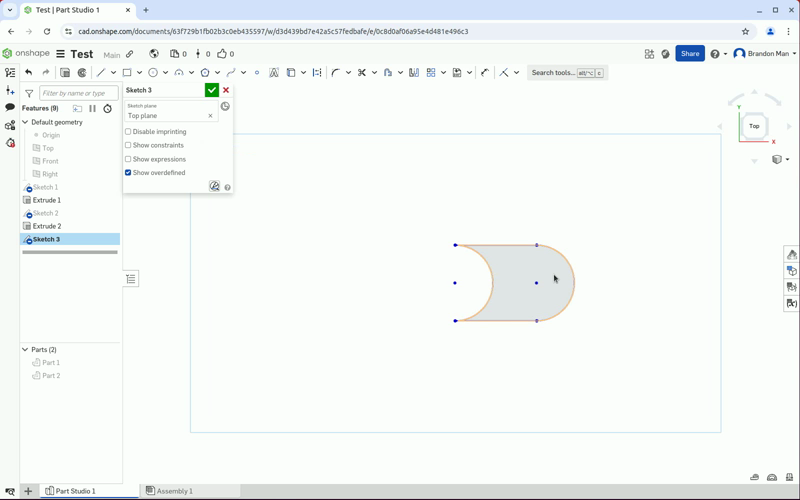
scroll(6)
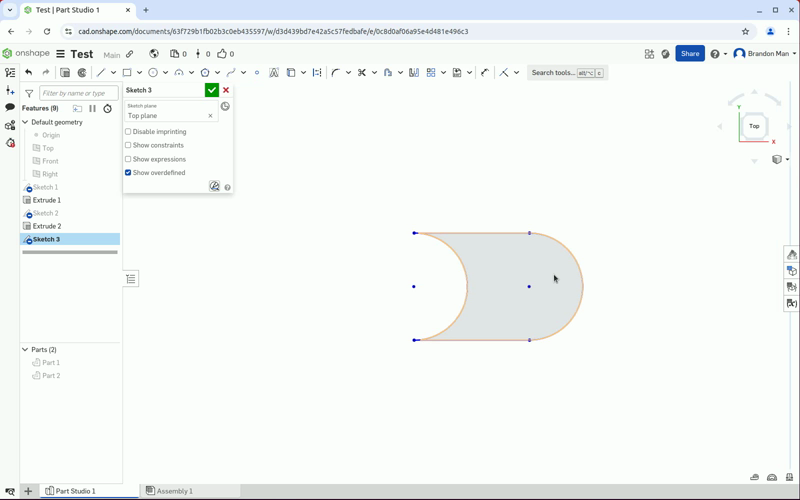
scroll(6)
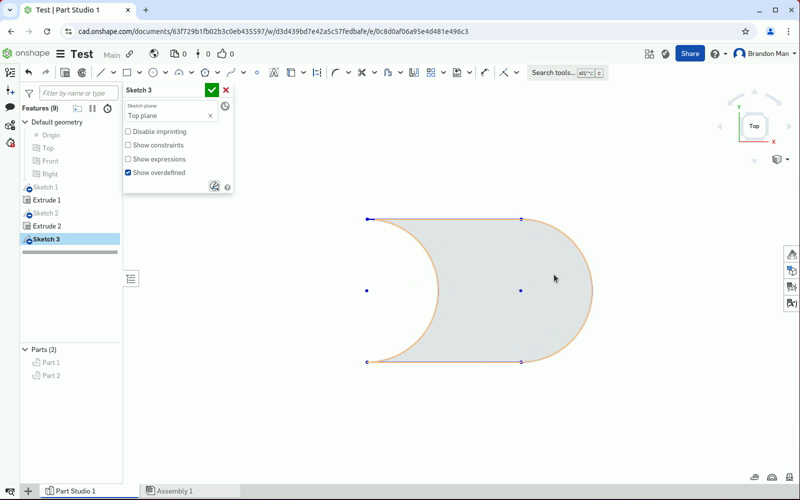
scroll(6)
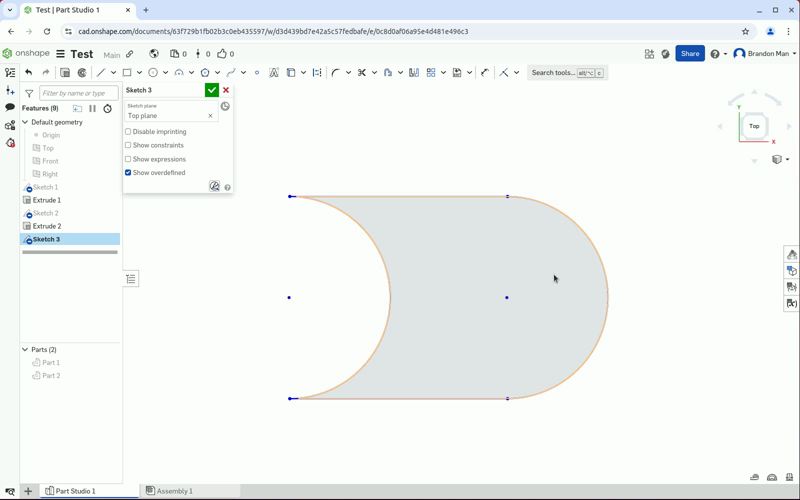
scroll(6)
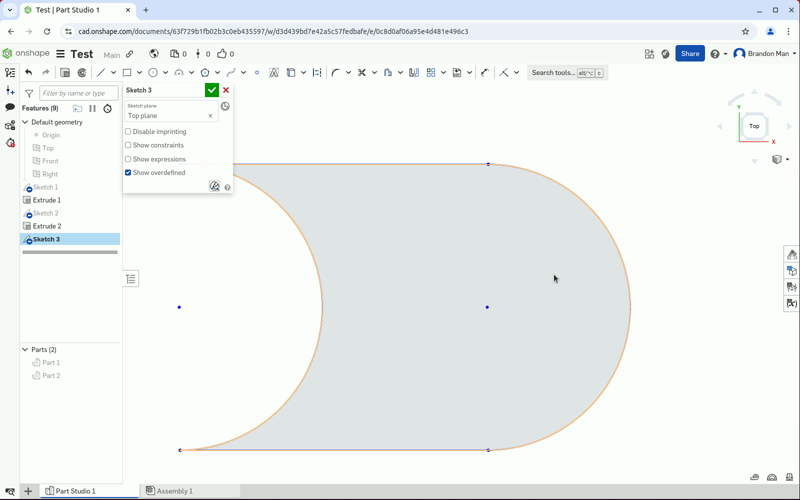
scroll(6)
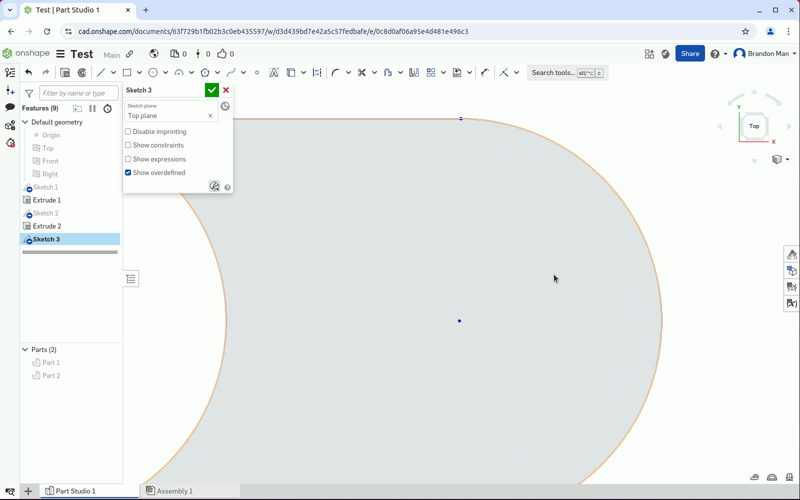
scroll(6)
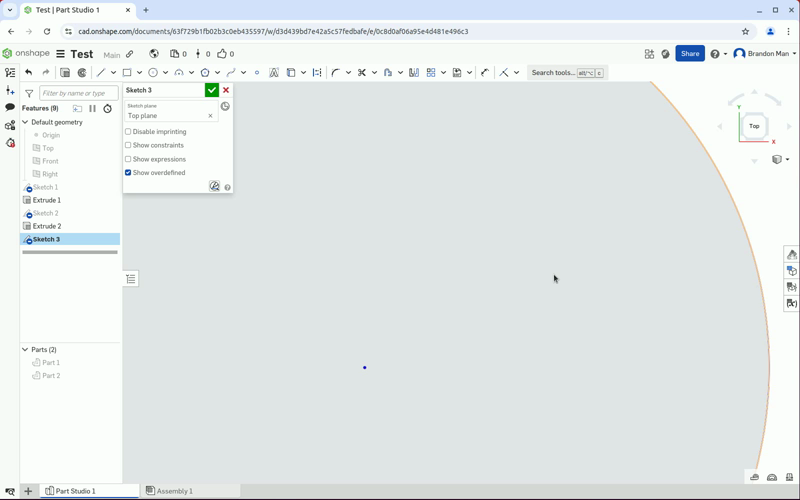
click(554, 274)
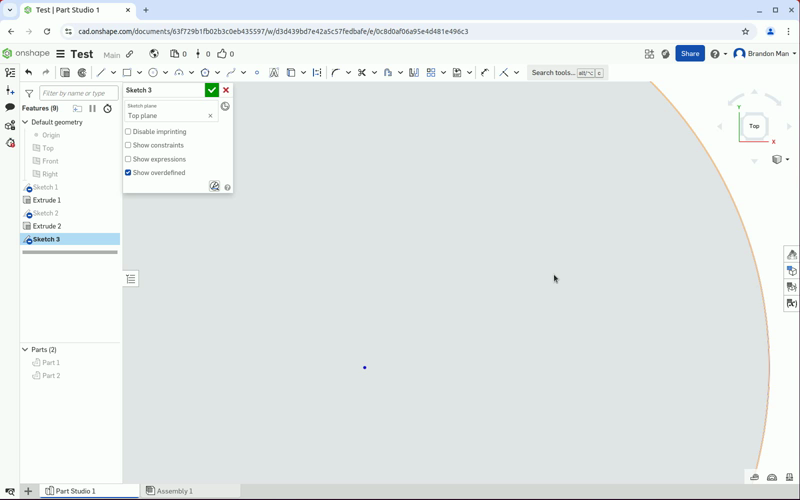
scroll(-6)
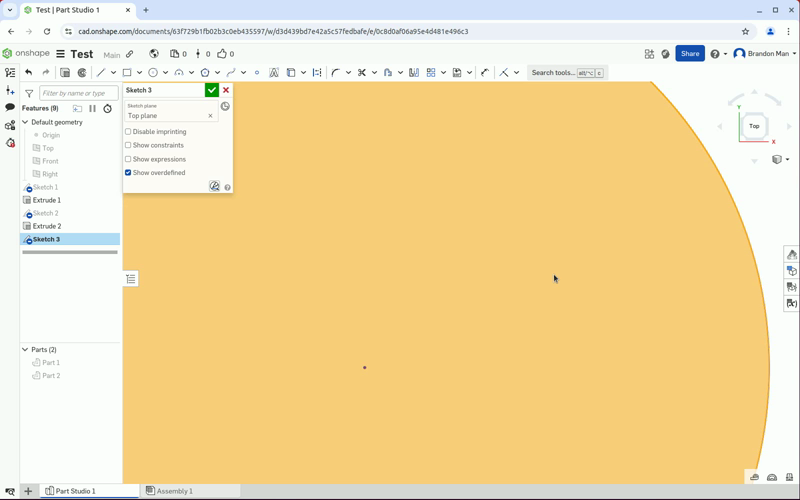
scroll(-6)
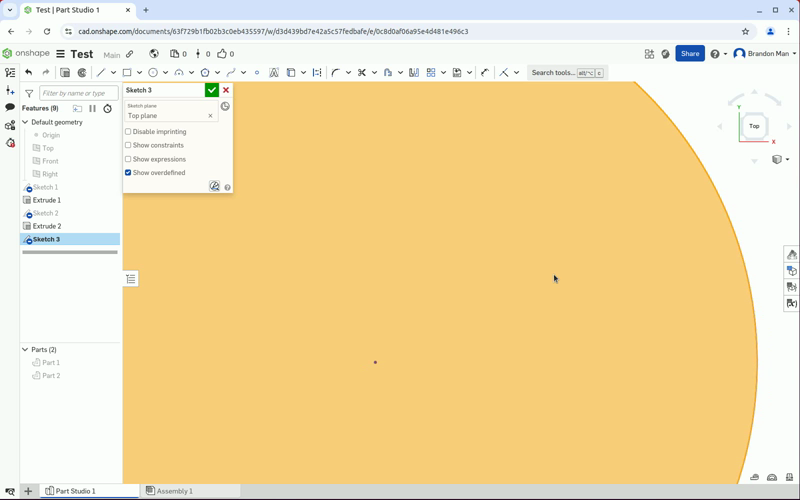
scroll(-6)
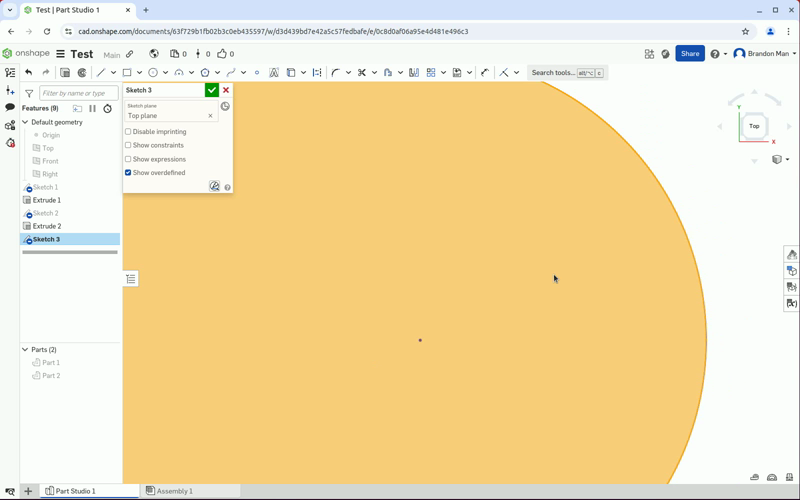
scroll(-6)
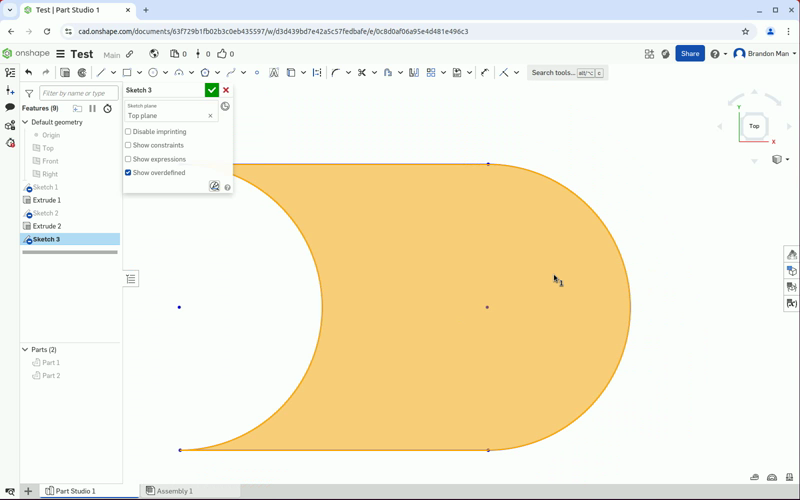
scroll(-6)
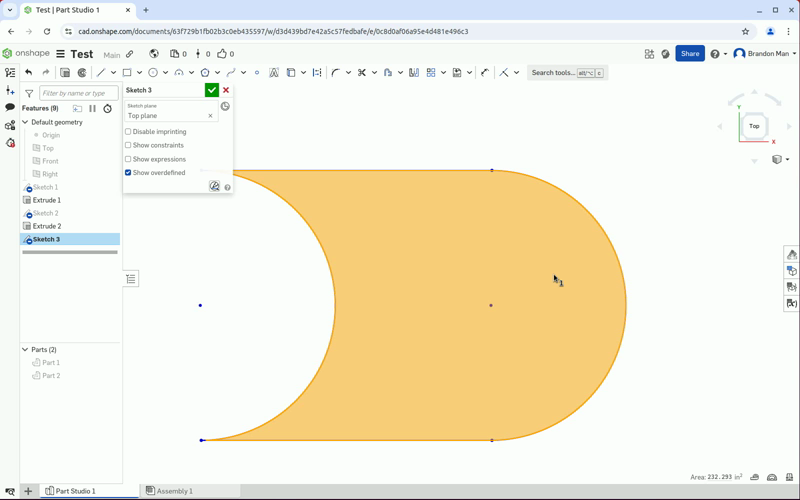
scroll(-6)
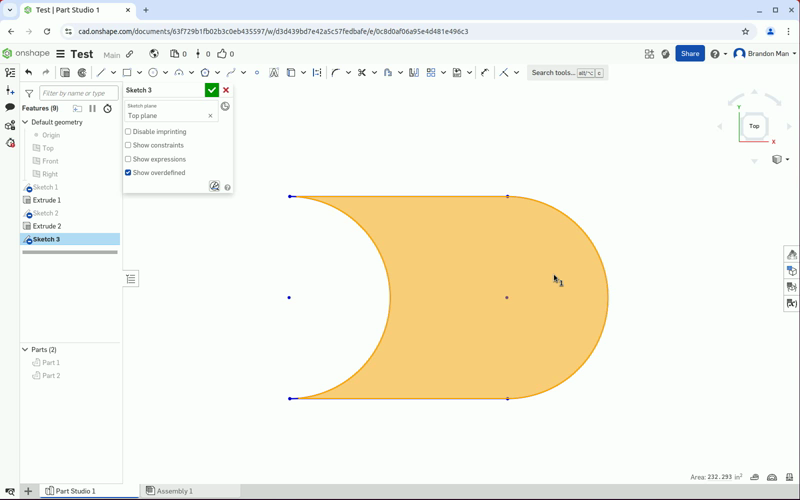
scroll(-6)
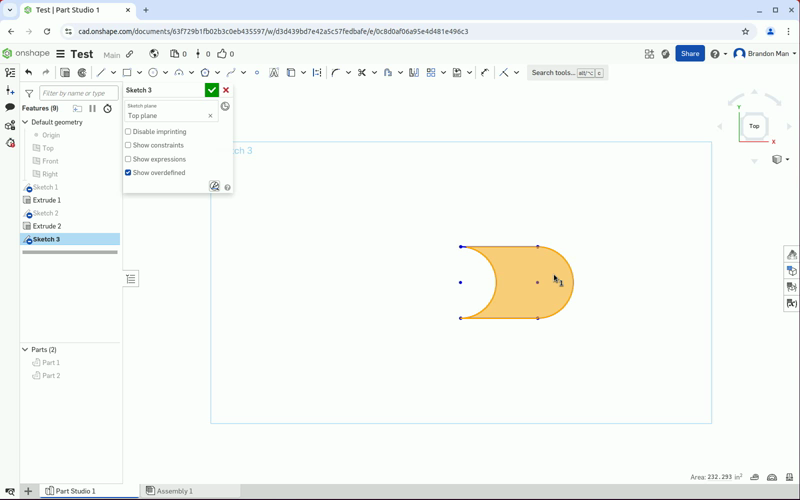
mouse_move(73, 352)
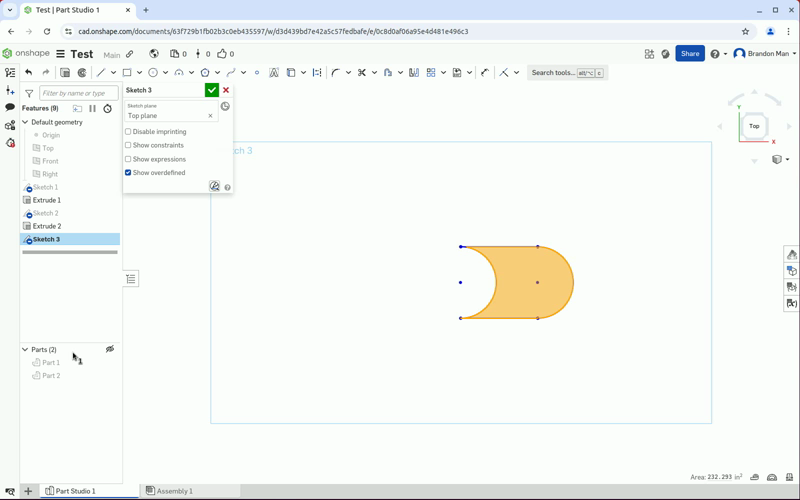
key(shift+y)
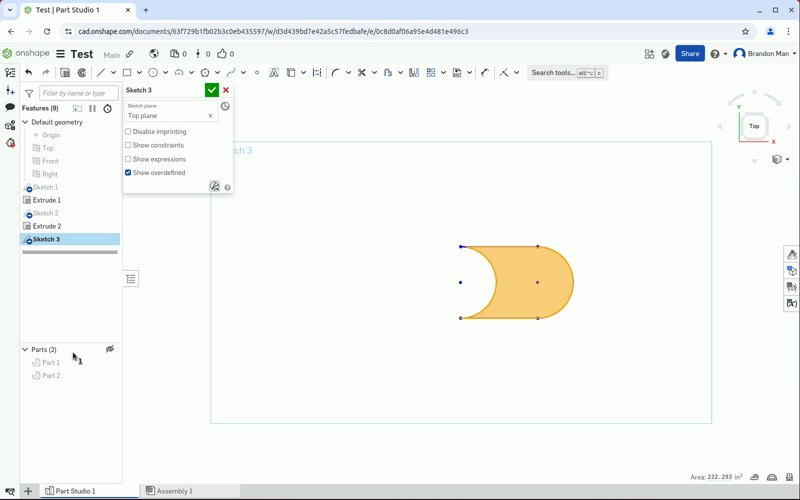
key(shift+e)
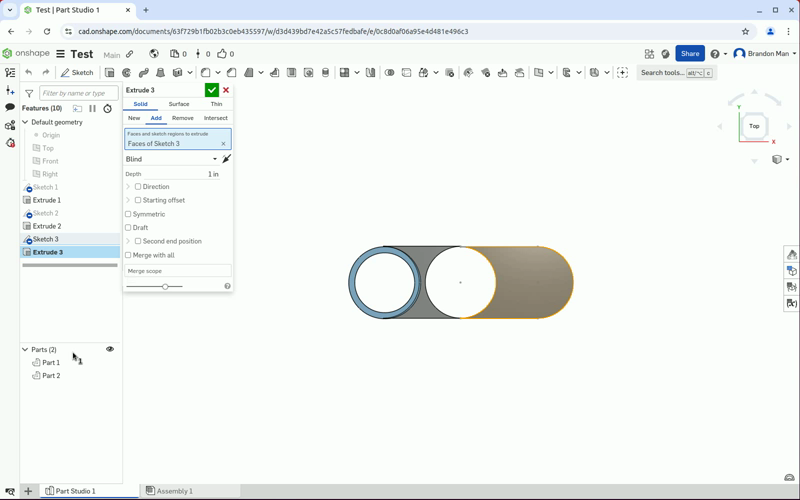
mouse_move(143, 106)
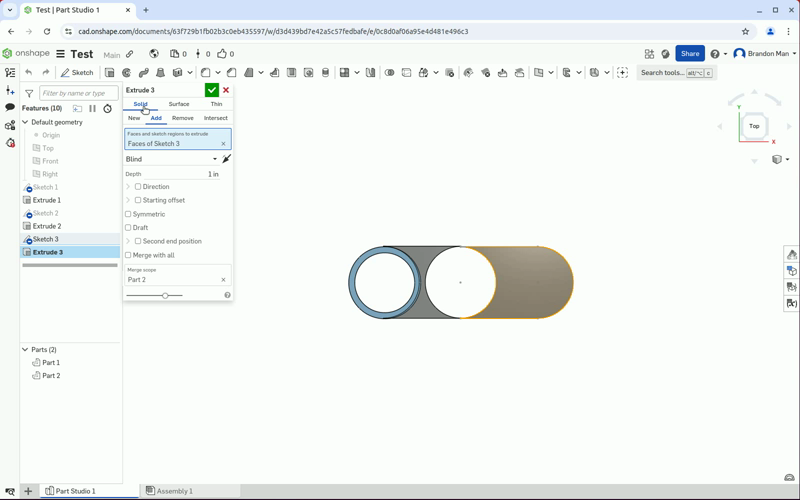
click(143, 106)
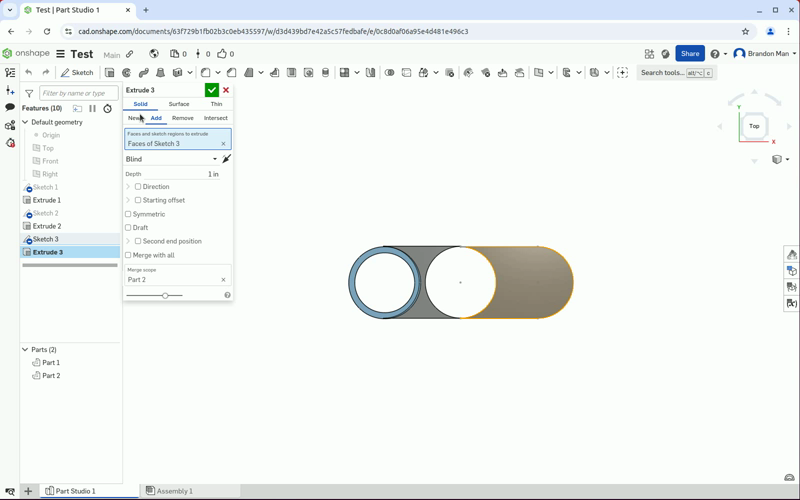
mouse_move(137, 120)
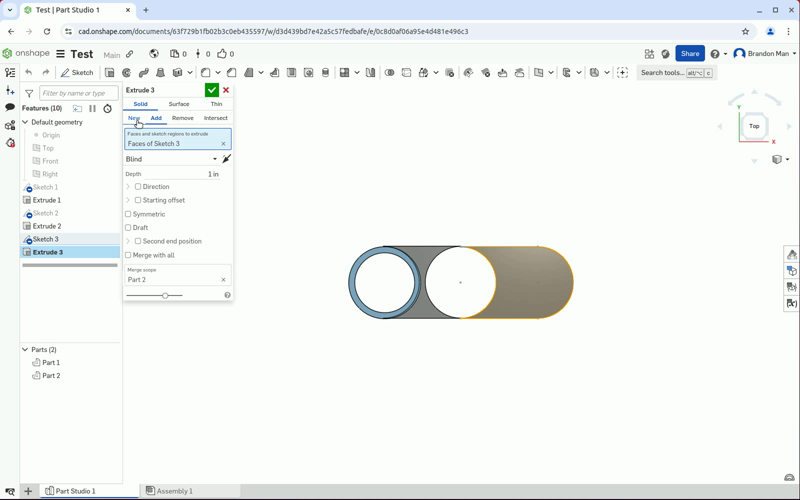
click(137, 120)
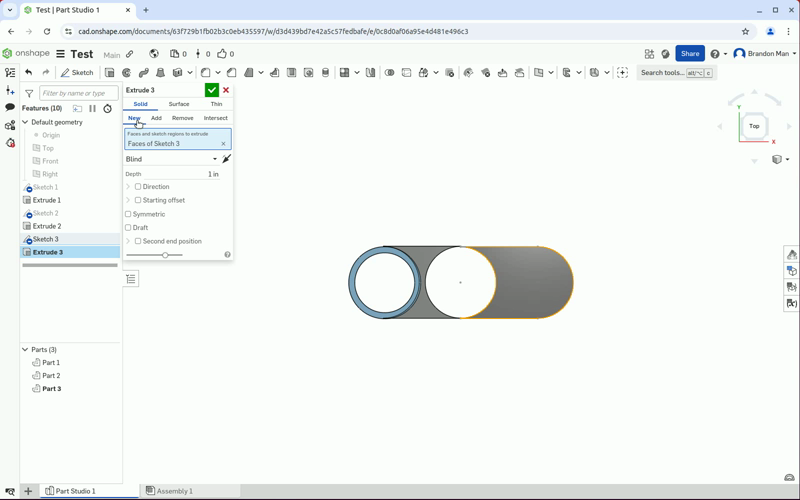
key(tab, 4)
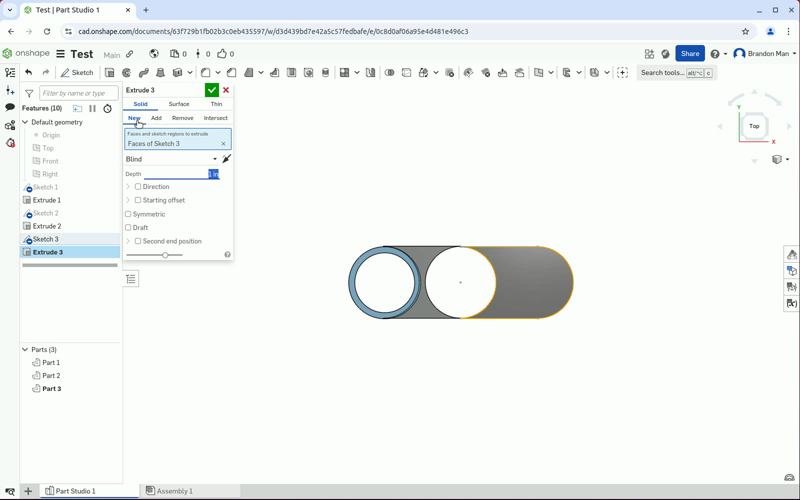
text(2.889)
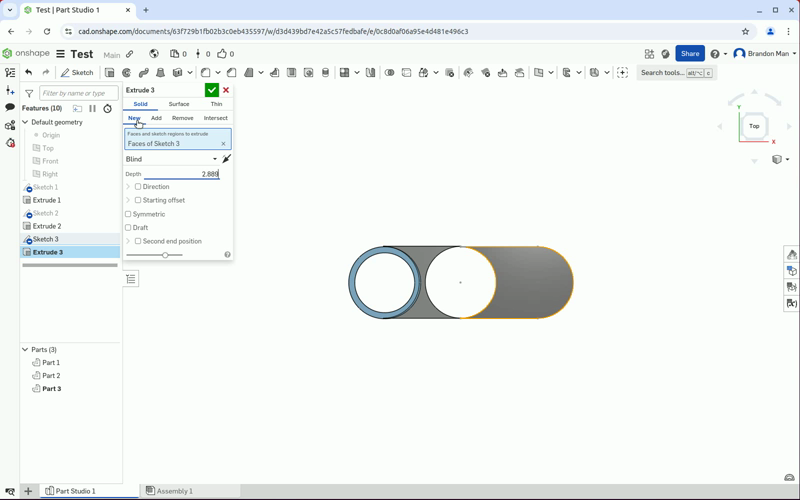
key(enter)
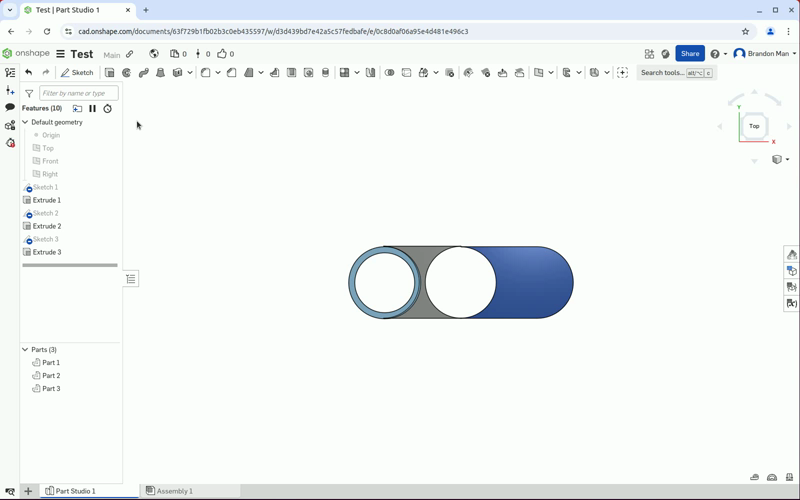
key(shift+h)
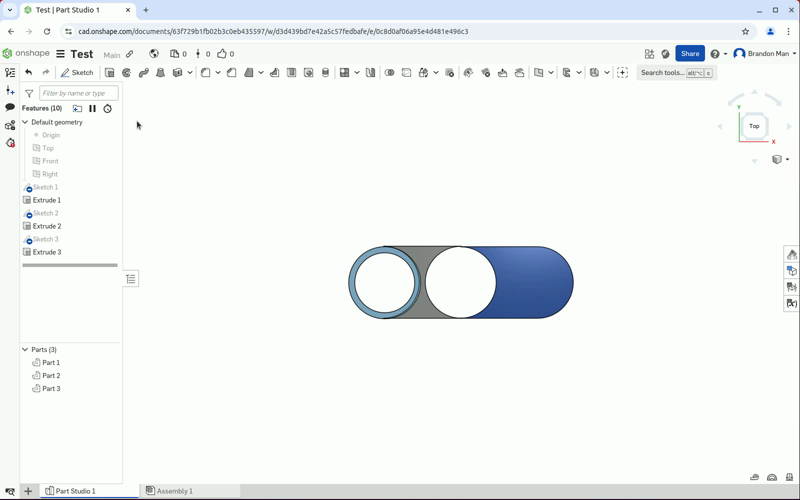
key(shift+h)
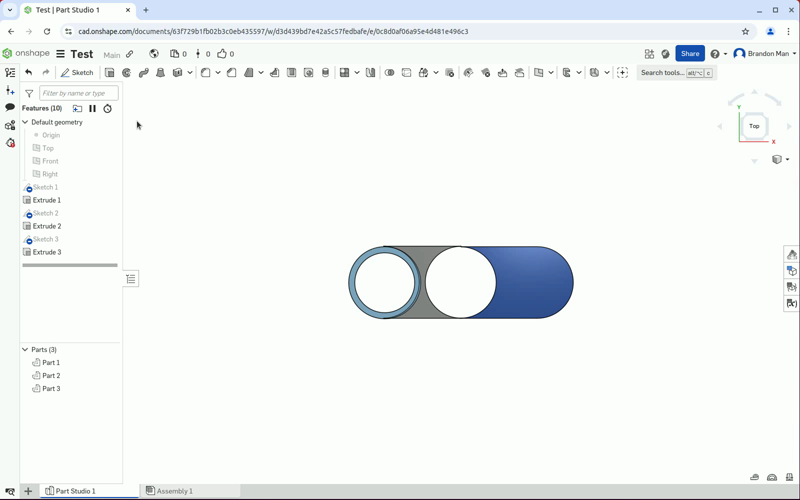
mouse_move(73, 189)
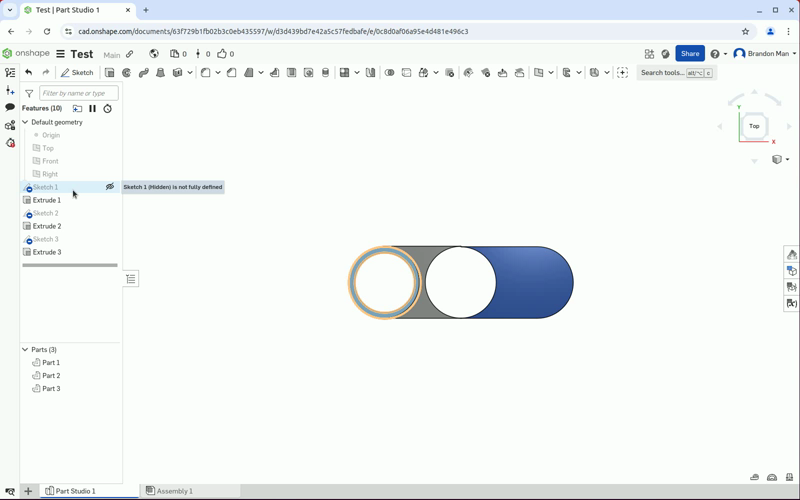
click(73, 189)
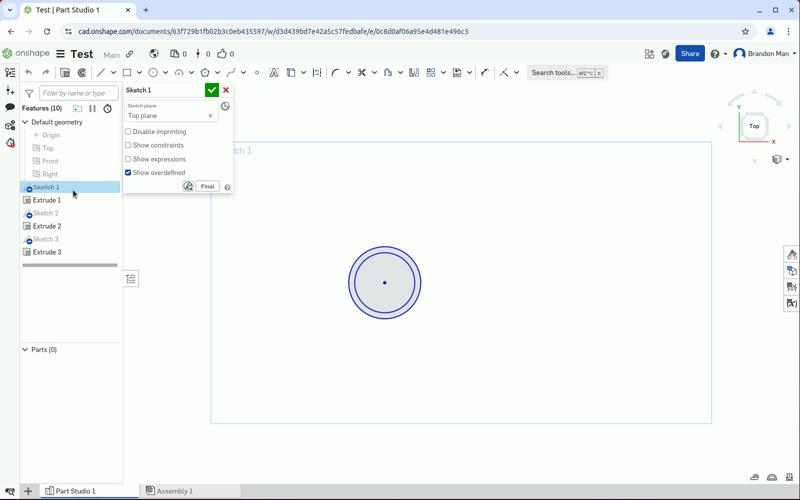
mouse_move(229, 92)
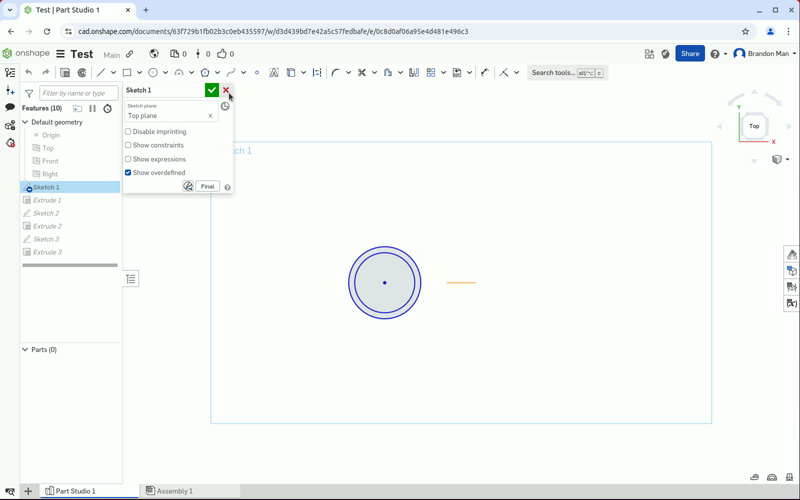
click(229, 92)
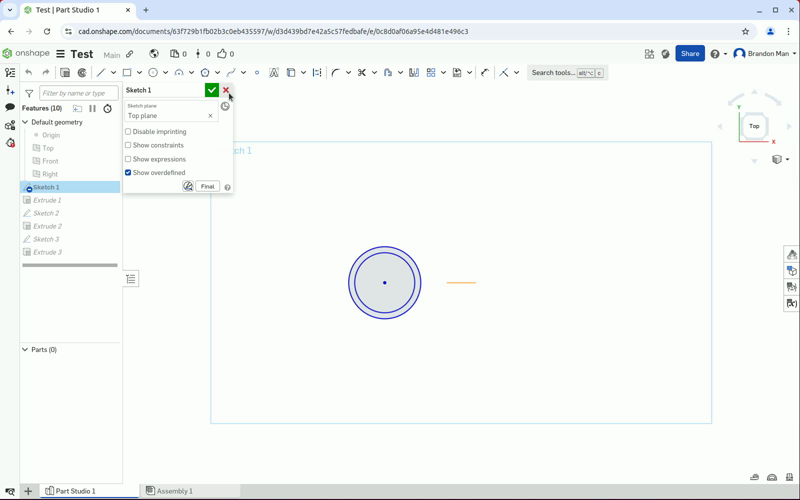
key(shift+s)
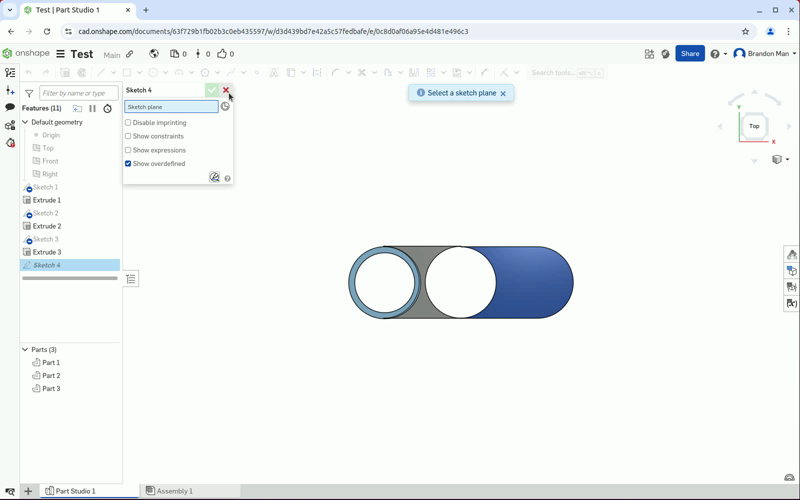
mouse_move(73, 150)
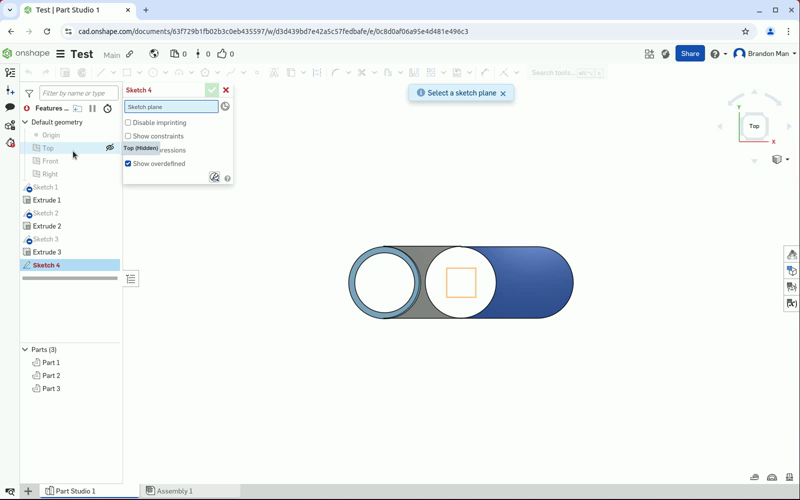
click(73, 150)
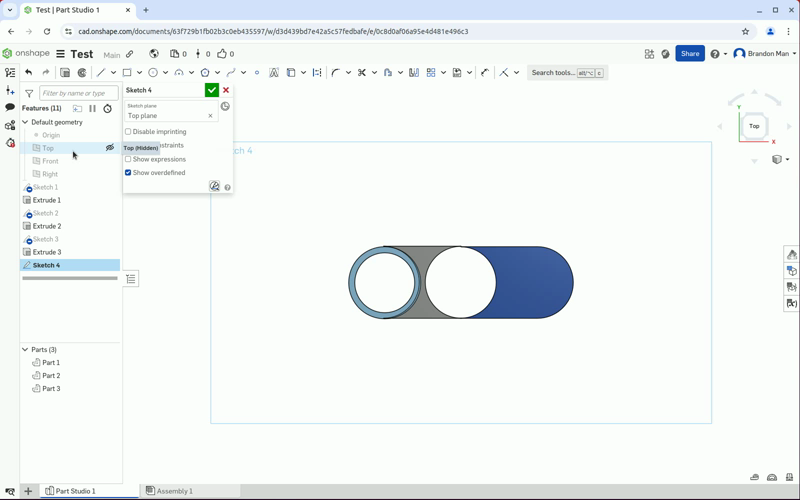
mouse_move(73, 352)
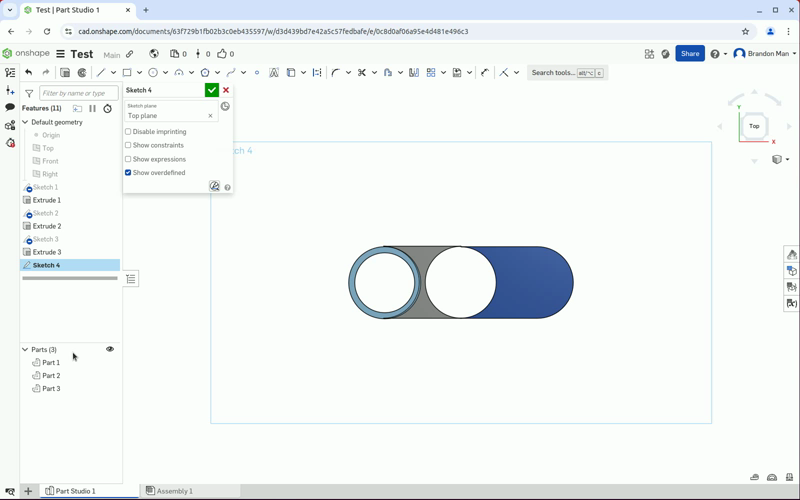
key(y)
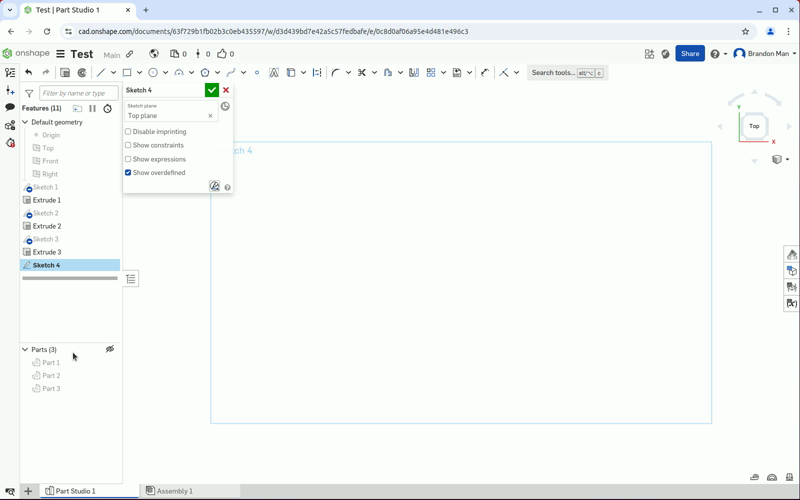
key(c)
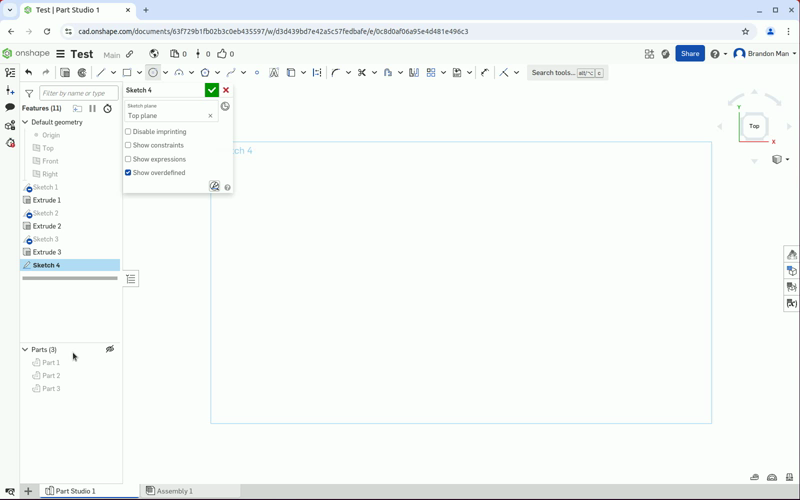
key_down(shift)
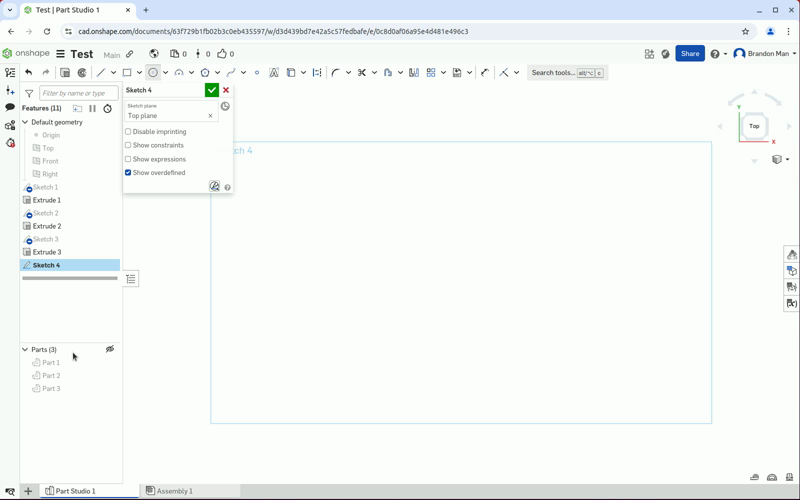
mouse_move(538, 282)
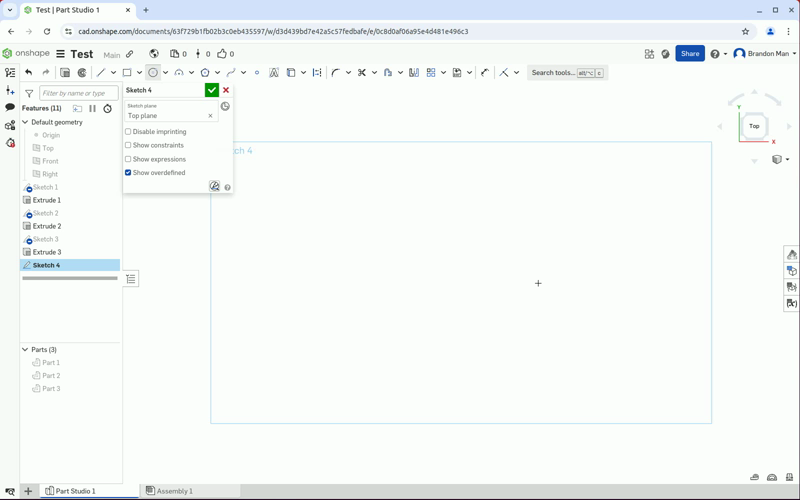
click(538, 282)
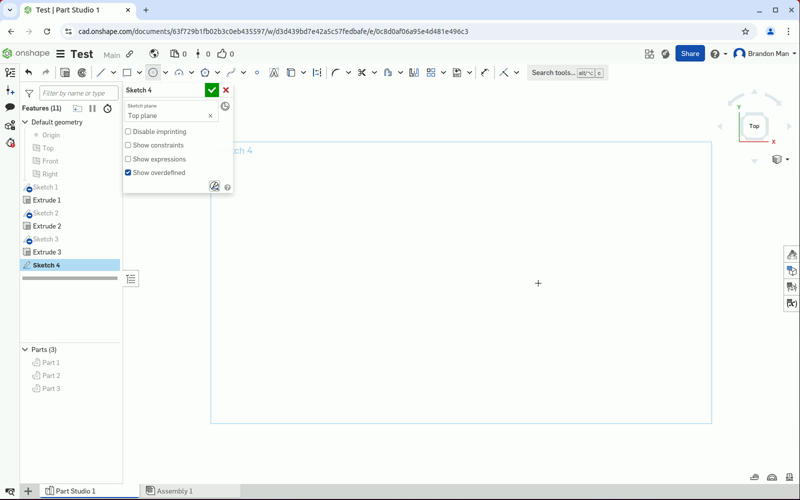
key_up(shift)
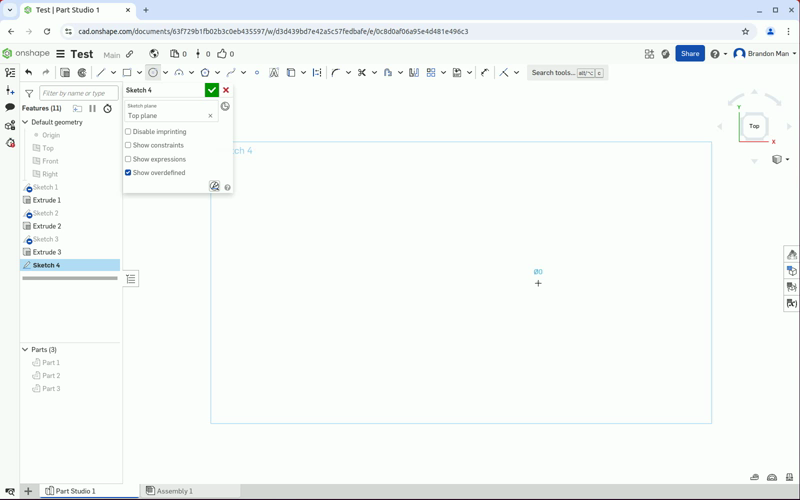
mouse_move(574, 282)
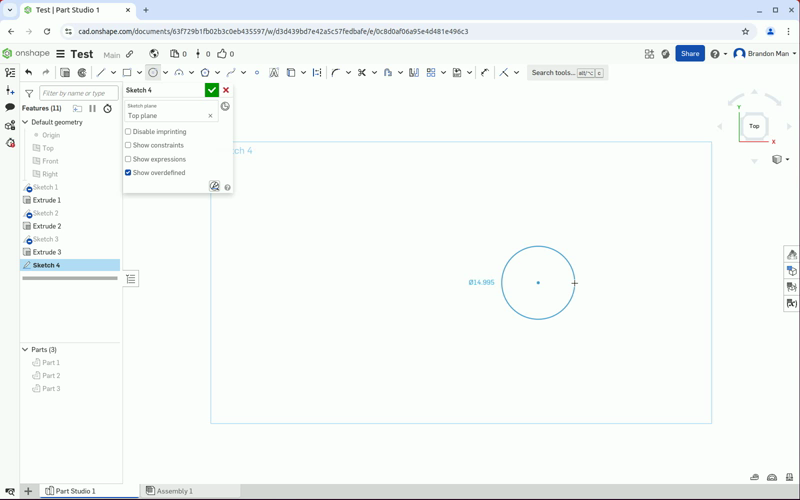
click(574, 282)
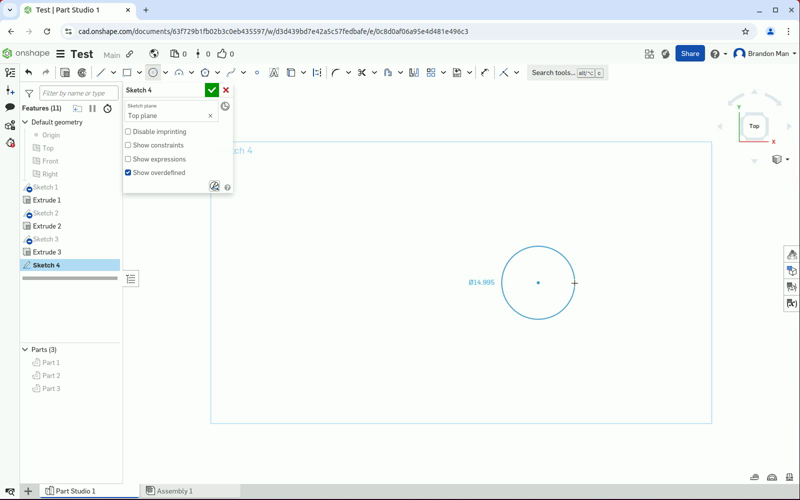
key(esc)
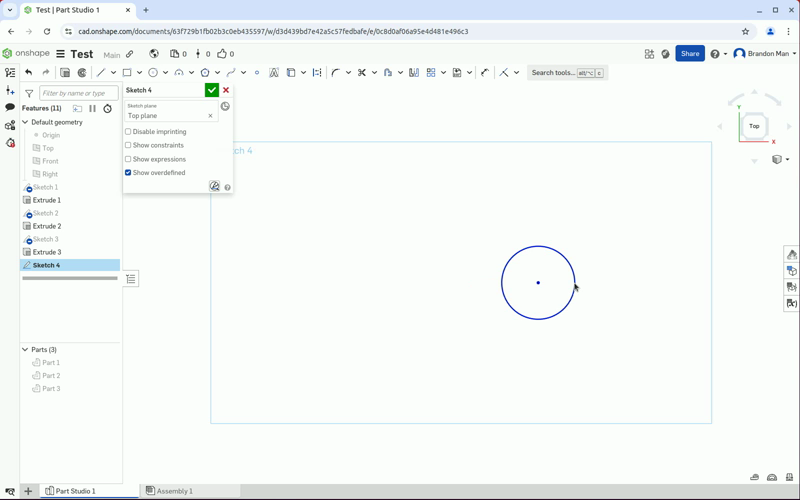
key(c)
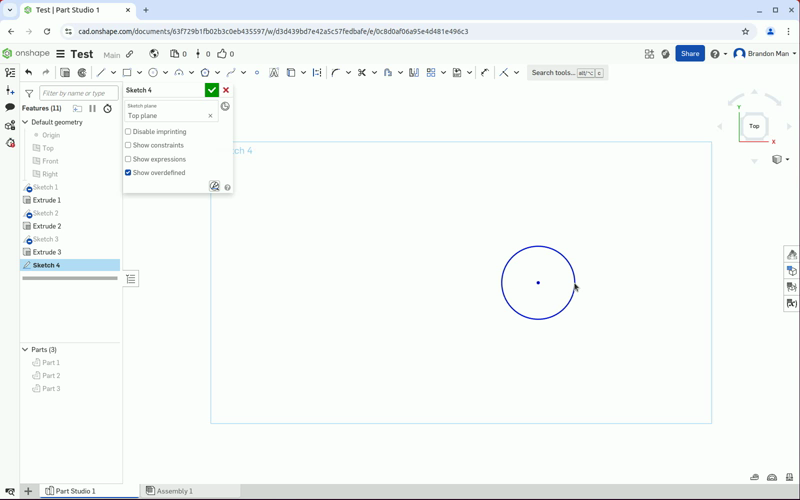
key_down(shift)
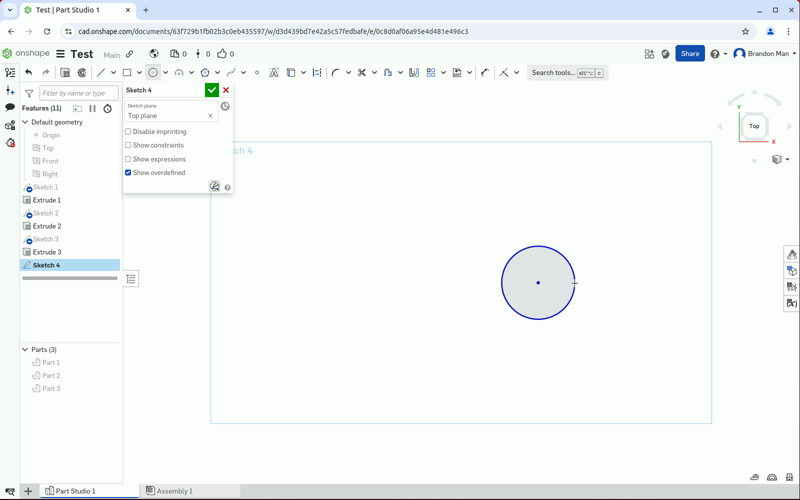
mouse_move(538, 282)
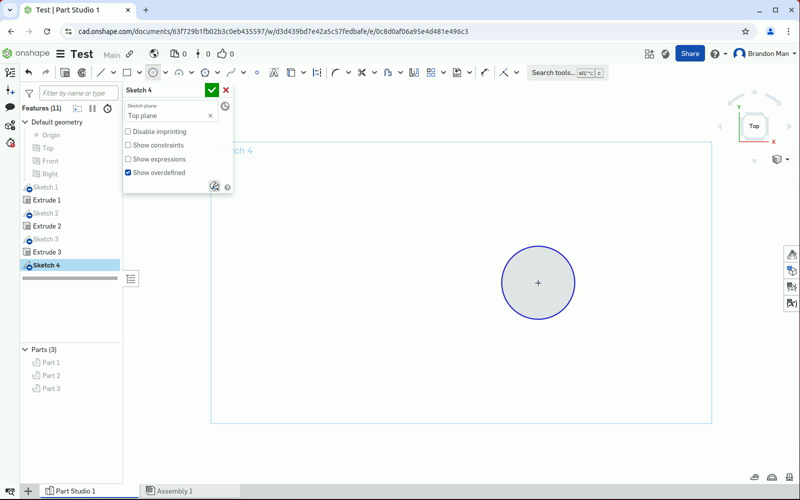
click(538, 282)
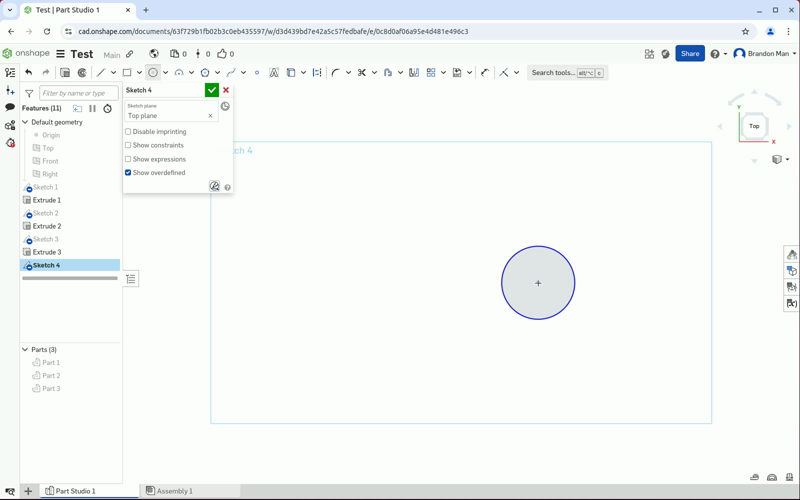
key_up(shift)
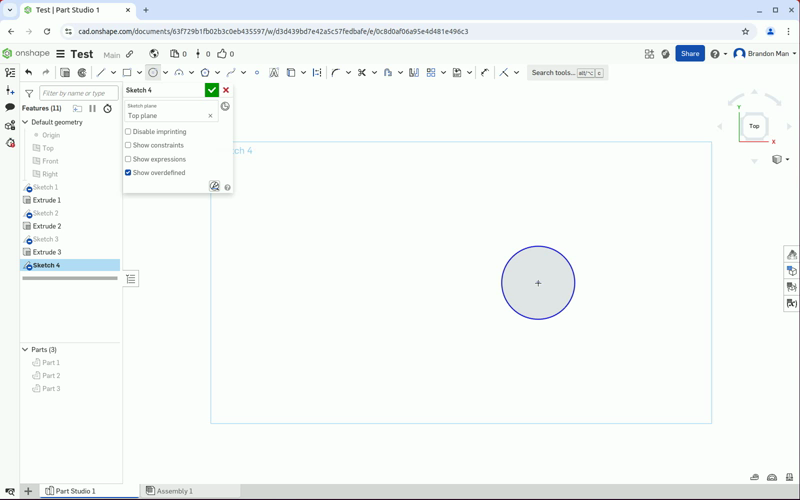
mouse_move(568, 282)
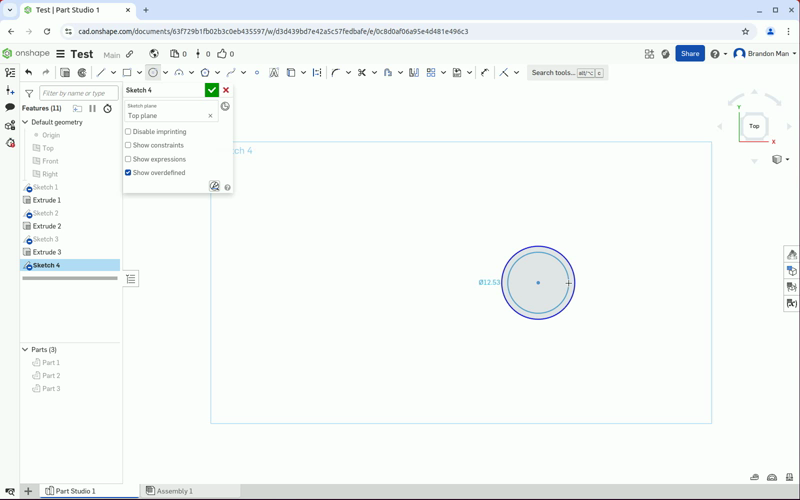
click(568, 282)
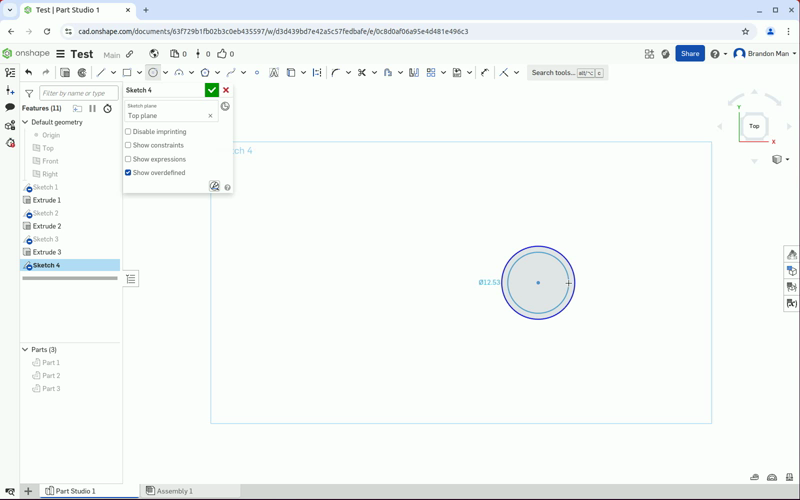
key(esc)
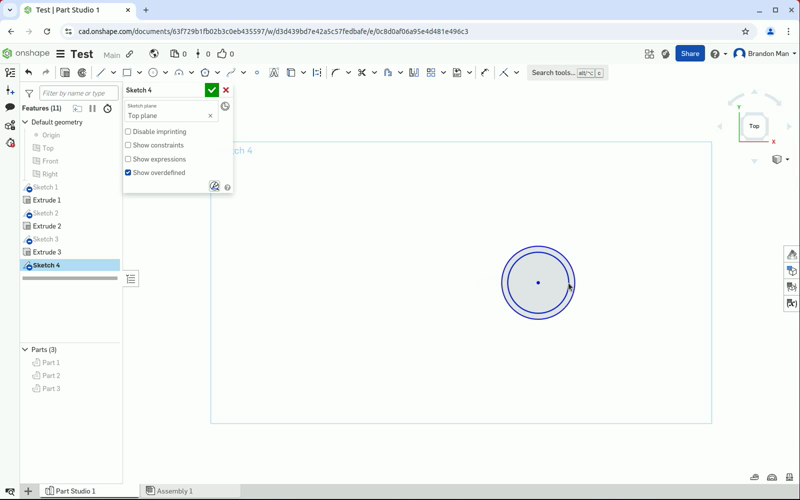
mouse_move(552, 312)
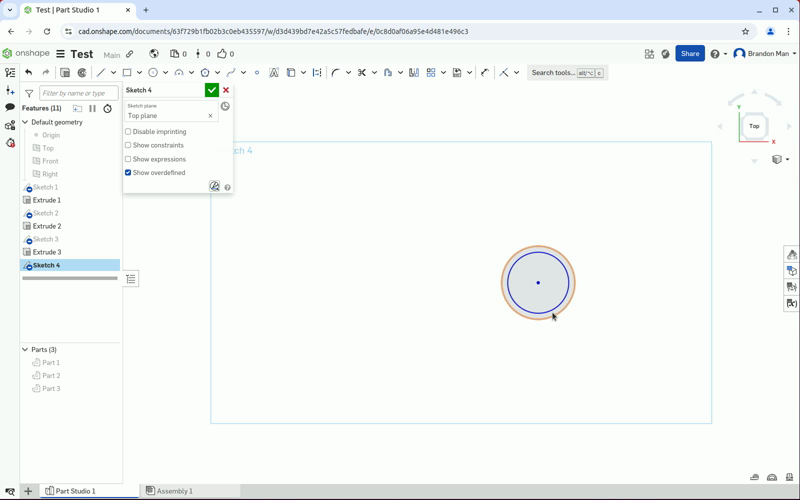
scroll(6)
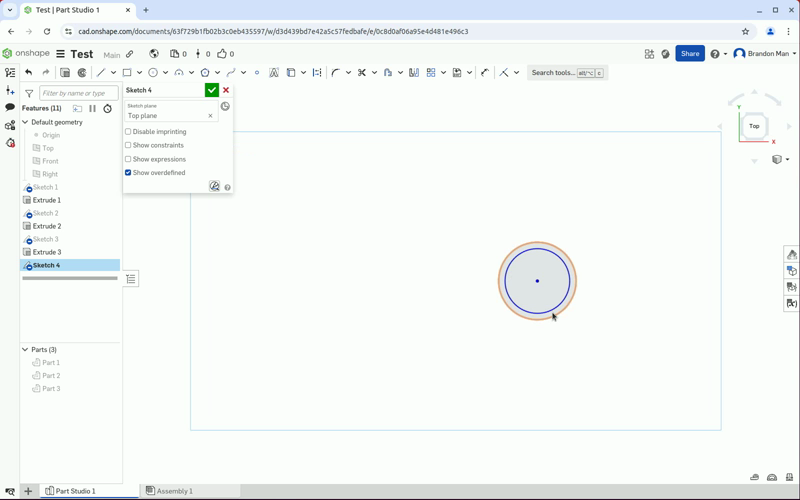
scroll(6)
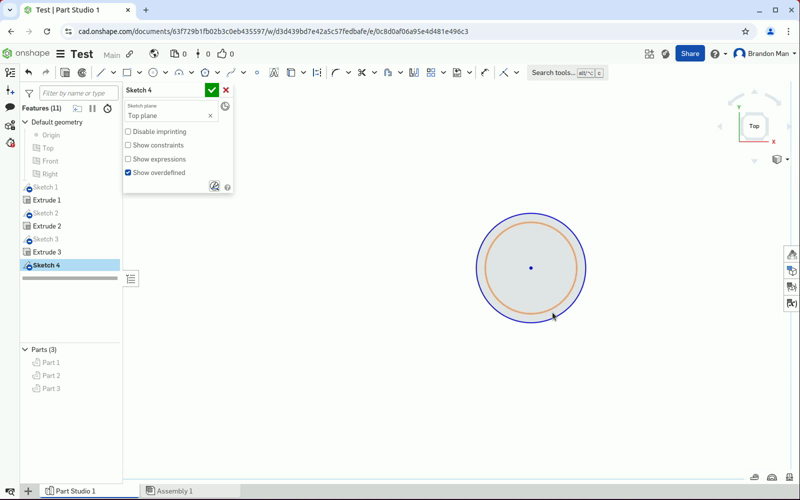
scroll(6)
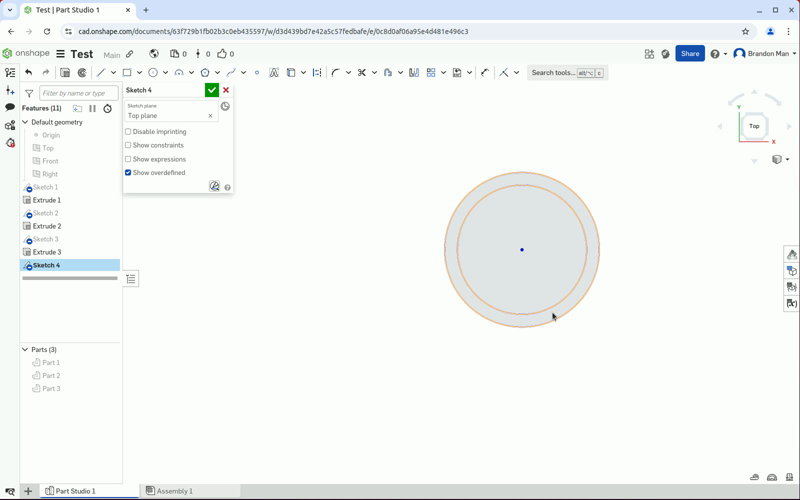
scroll(6)
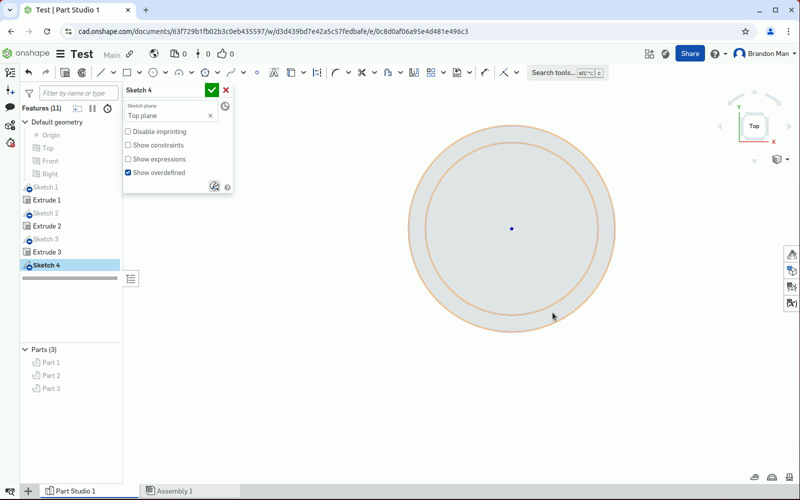
scroll(6)
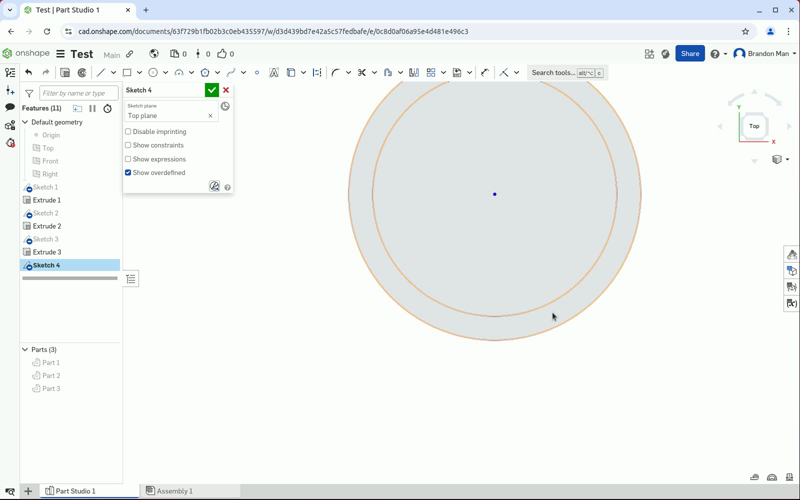
scroll(6)
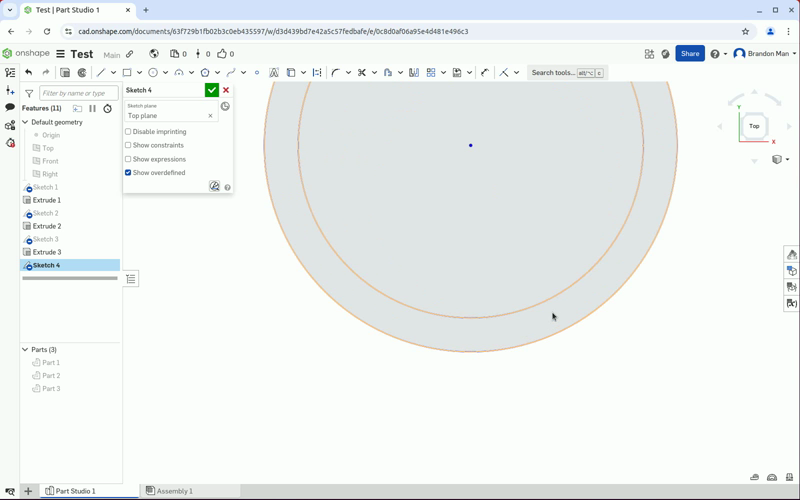
scroll(6)
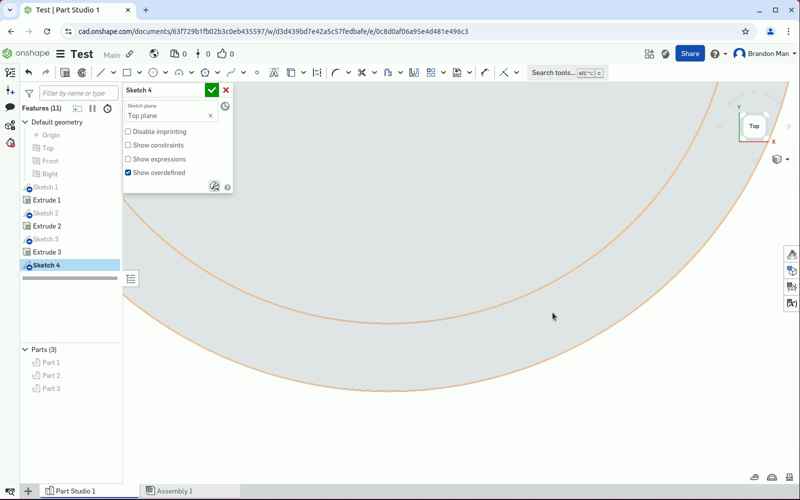
click(552, 312)
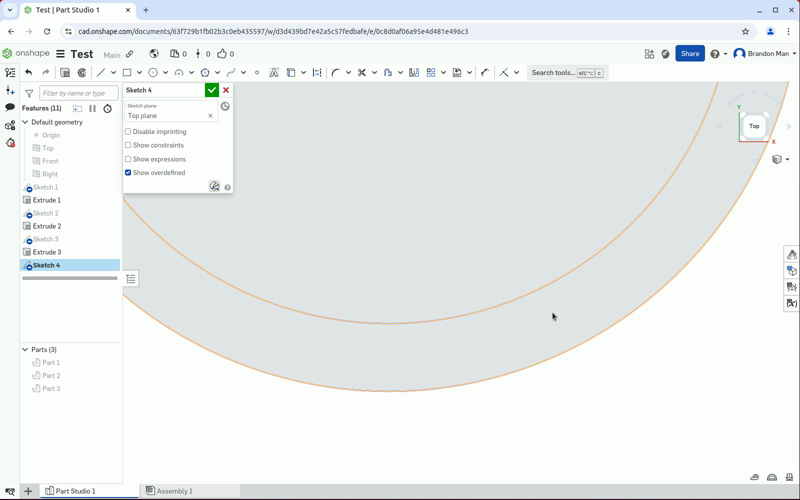
scroll(-6)
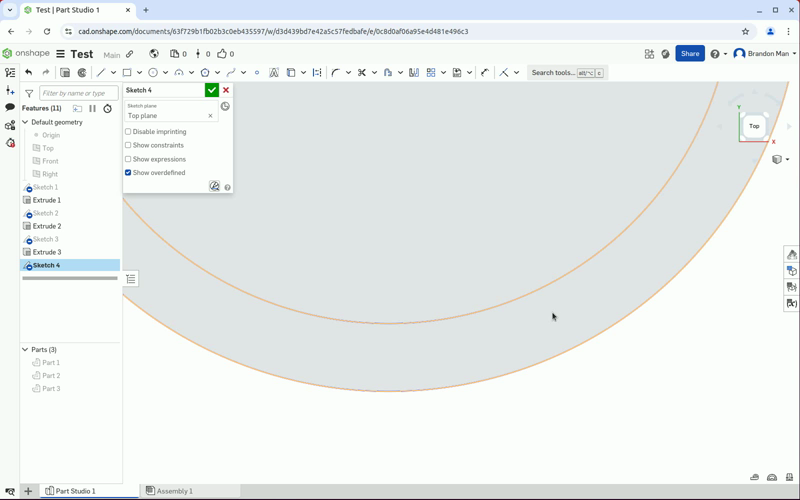
scroll(-6)
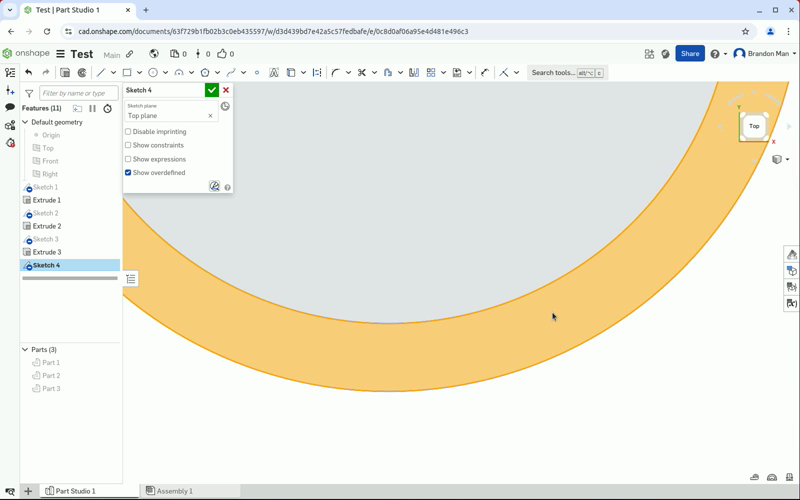
scroll(-6)
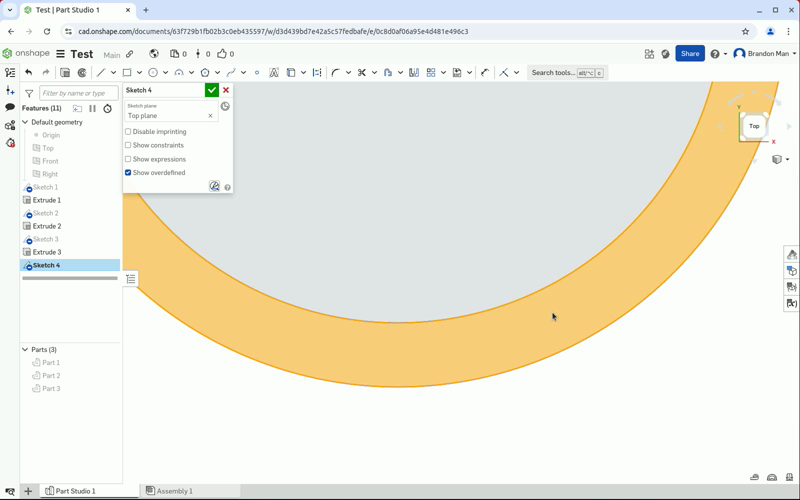
scroll(-6)
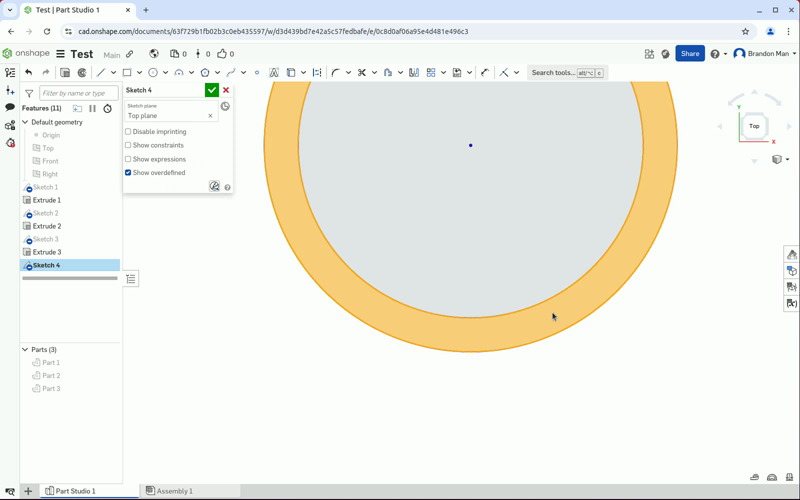
scroll(-6)
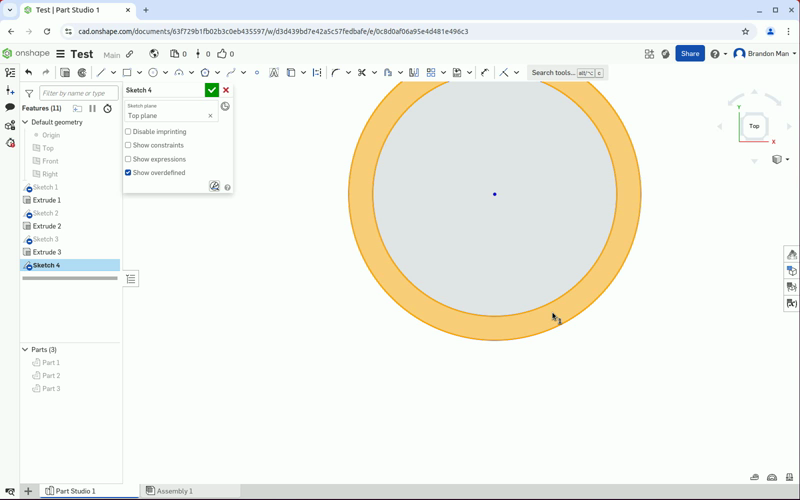
scroll(-6)
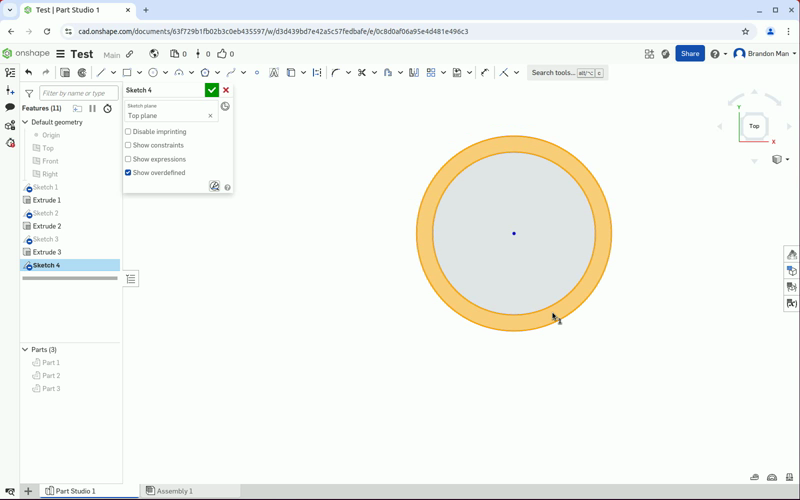
scroll(-6)
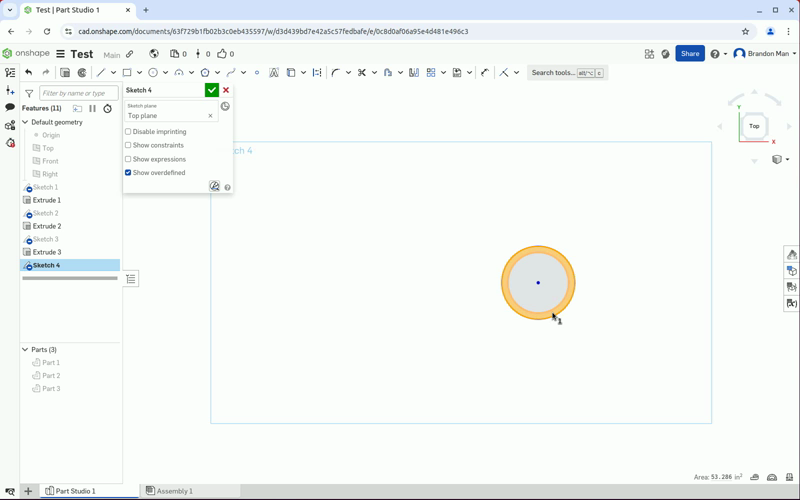
mouse_move(73, 352)
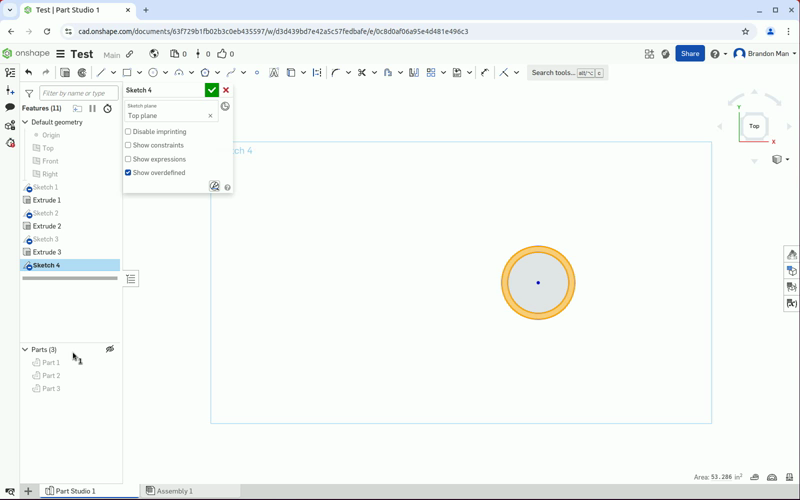
key(shift+y)
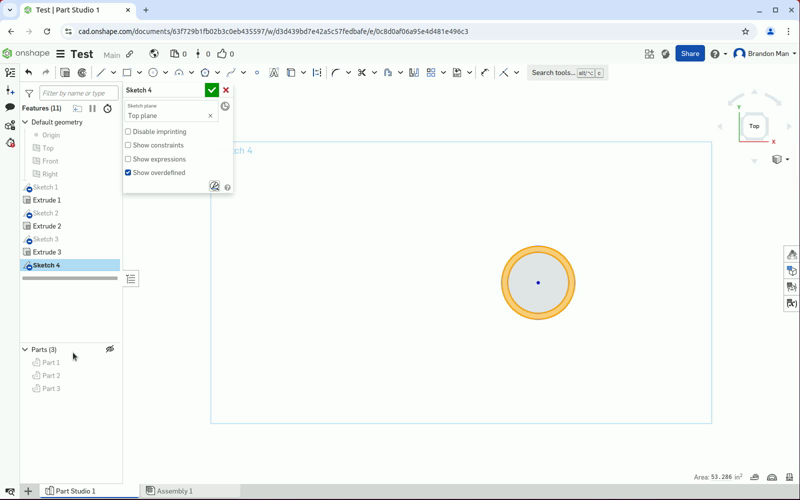
key(shift+e)
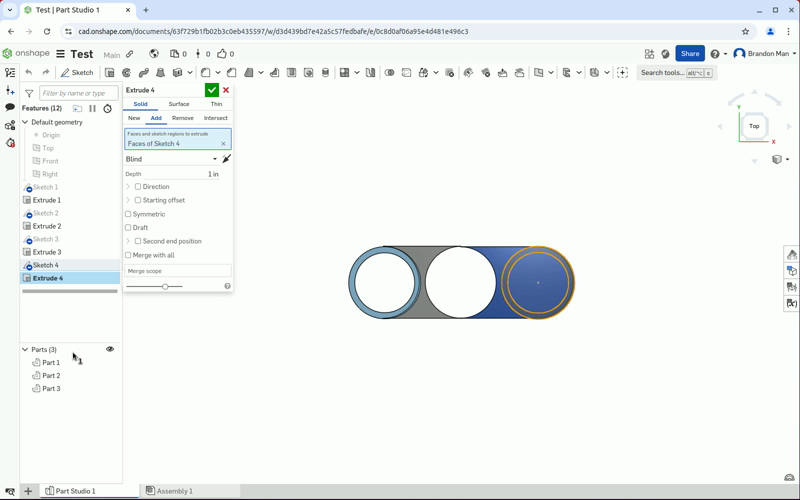
mouse_move(143, 106)
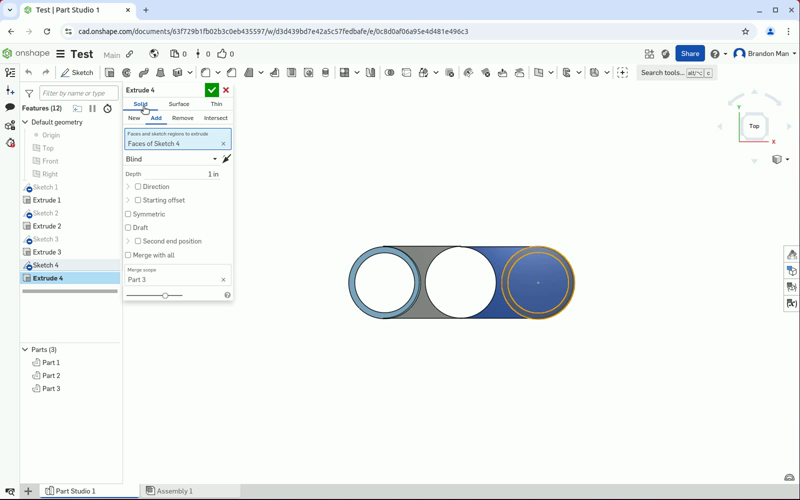
click(143, 106)
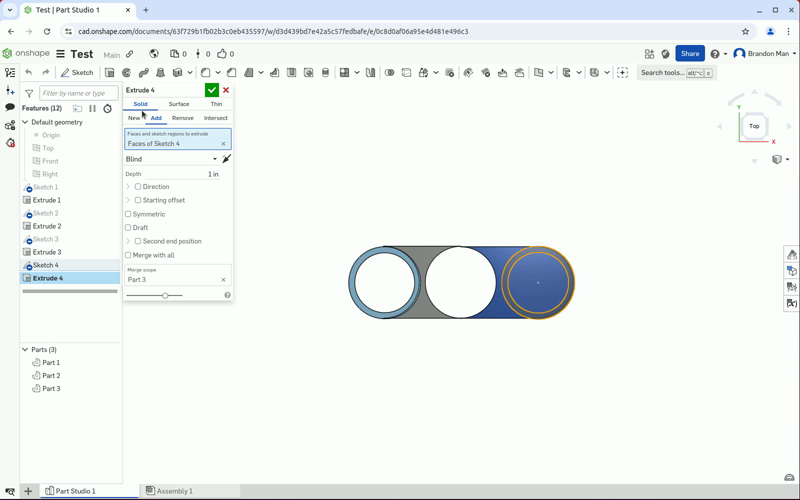
mouse_move(137, 120)
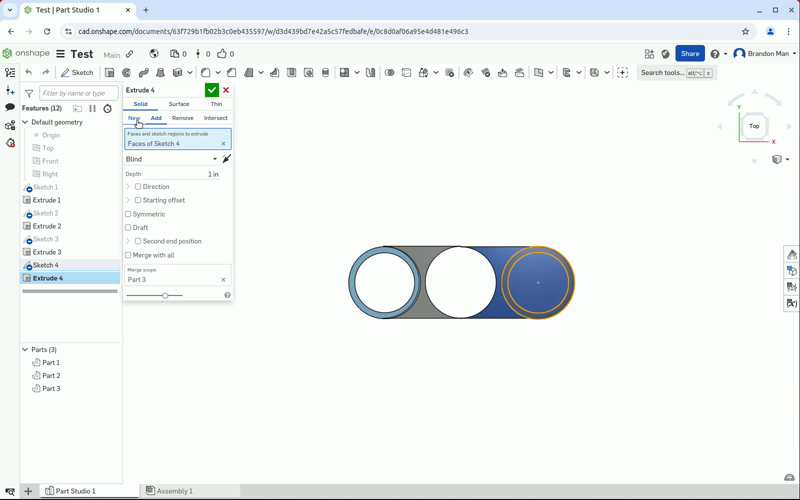
click(137, 120)
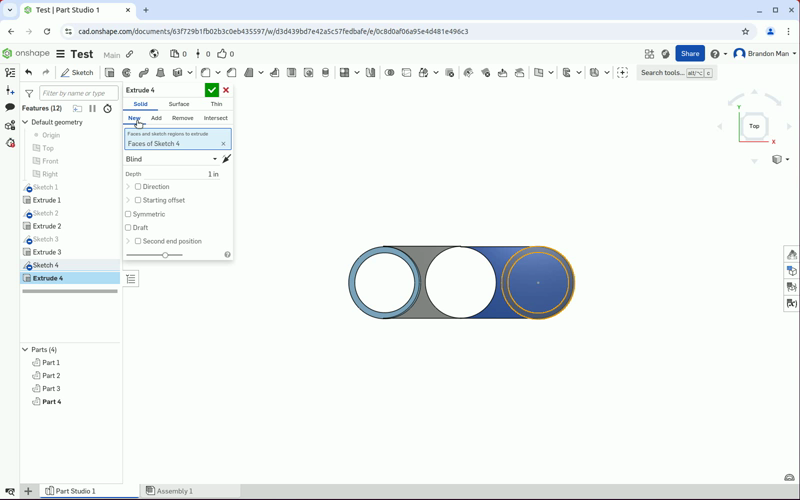
key(tab, 4)
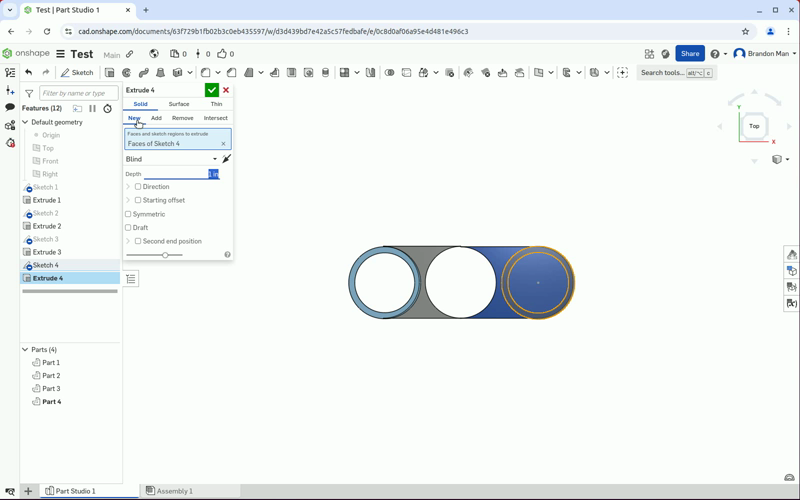
text(2.889)
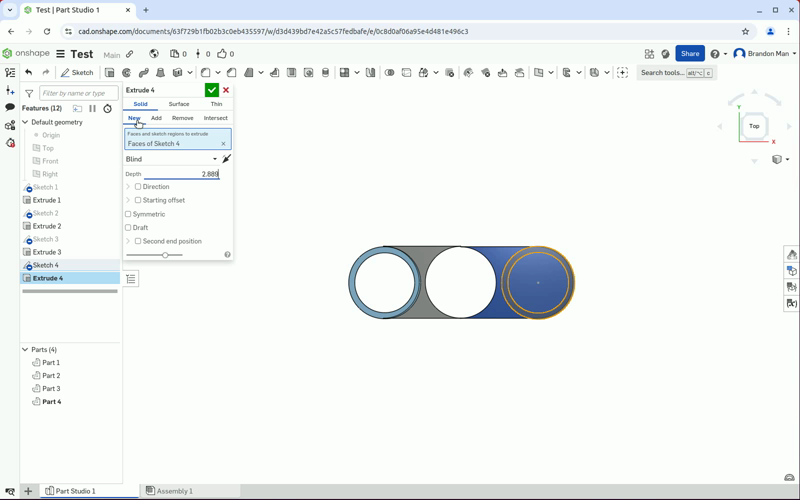
key(enter)
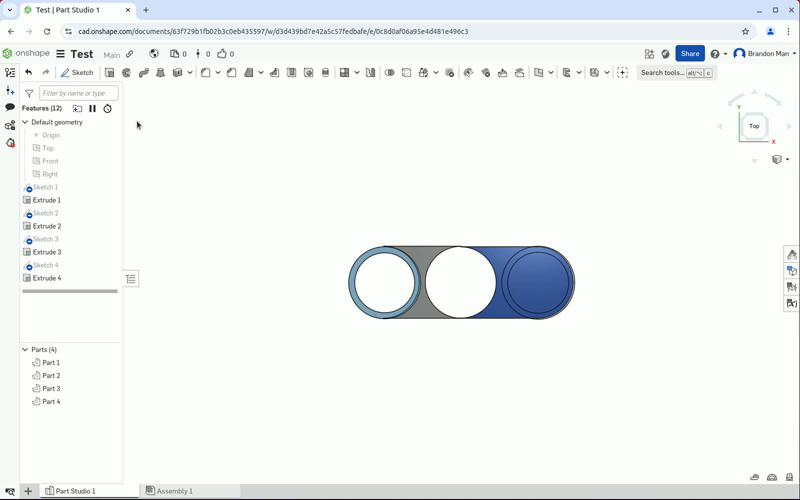
key(shift+h)
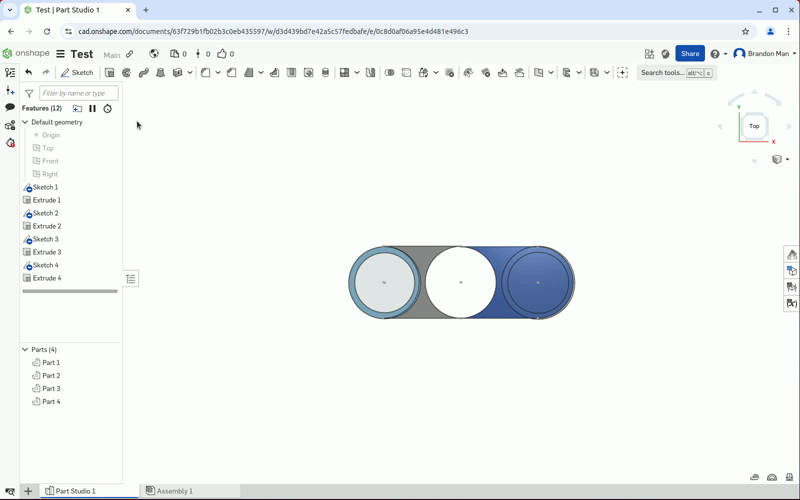
key(shift+h)
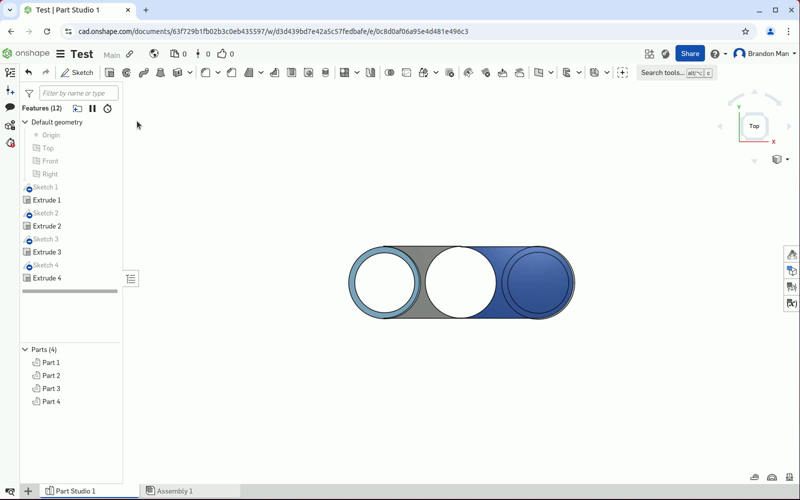
mouse_move(73, 189)
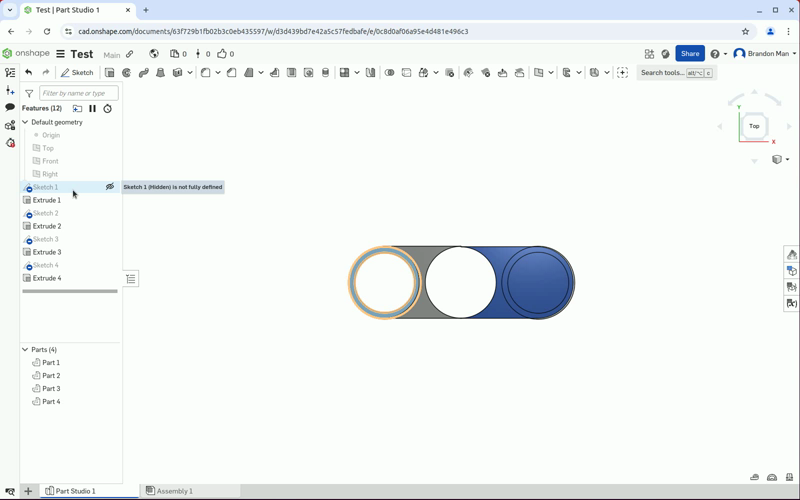
click(73, 189)
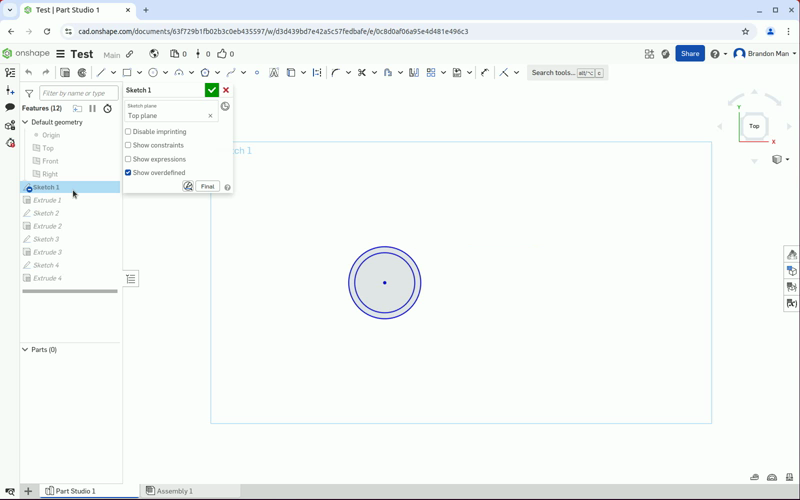
mouse_move(229, 92)
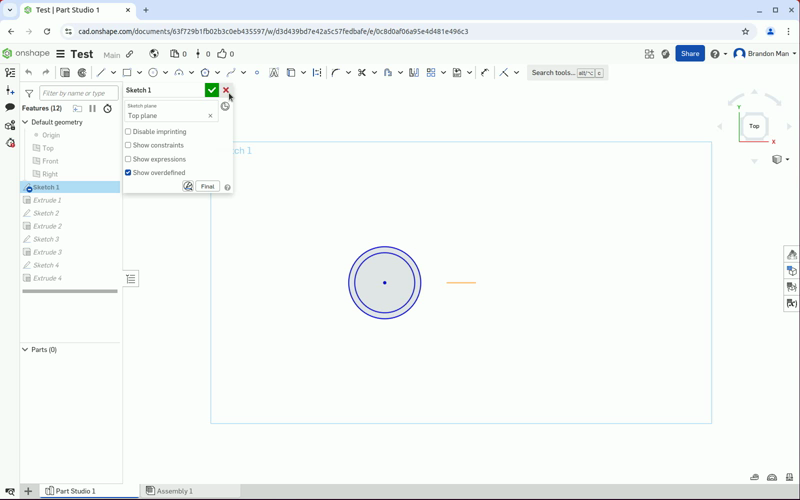
click(229, 92)
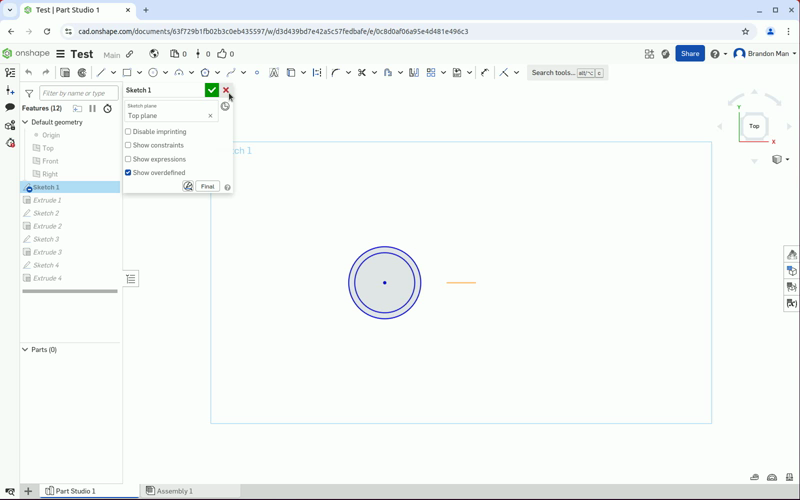
key(shift+s)
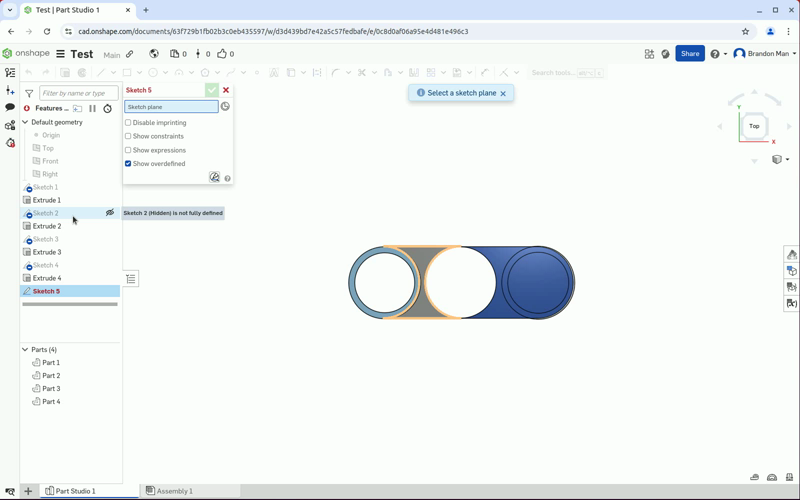
scroll(3)
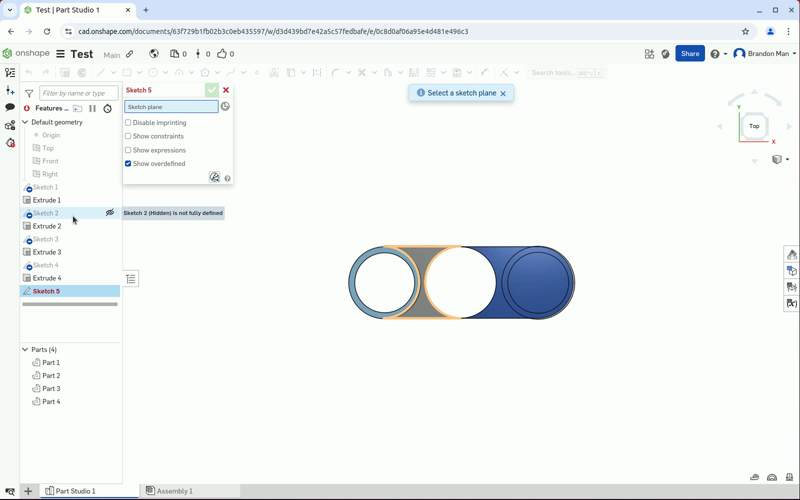
mouse_move(73, 150)
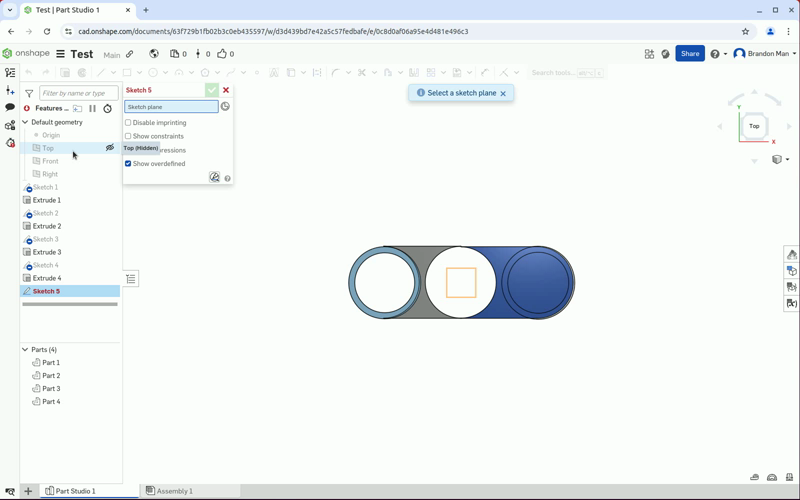
click(73, 150)
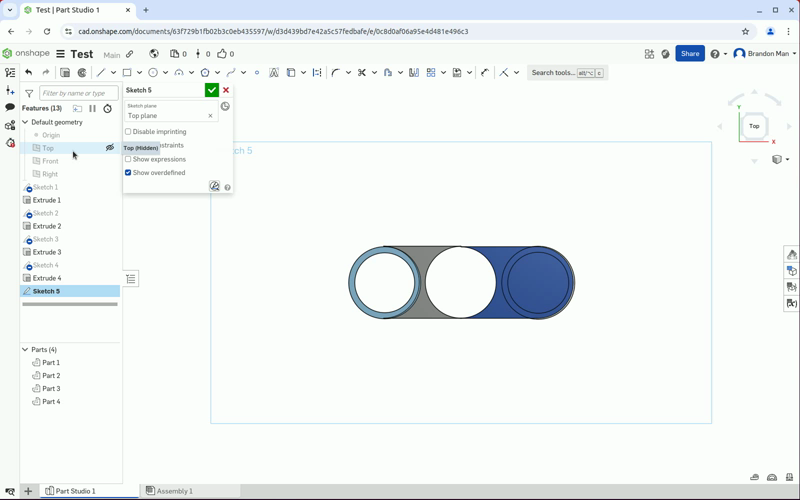
mouse_move(73, 352)
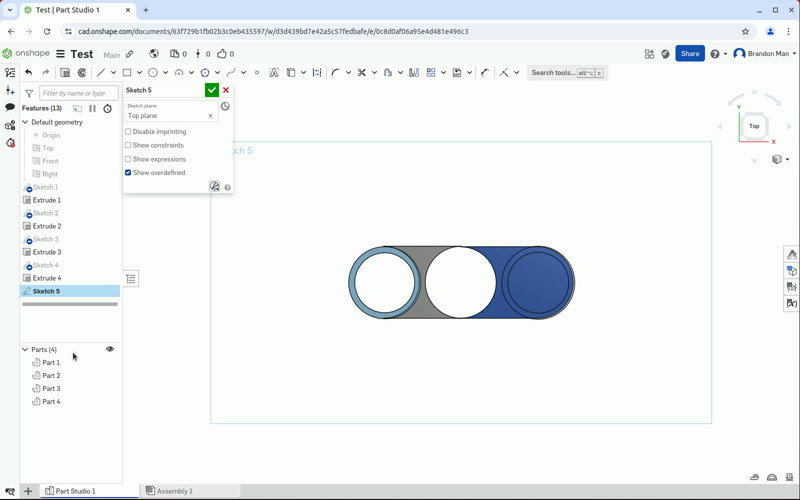
key(y)
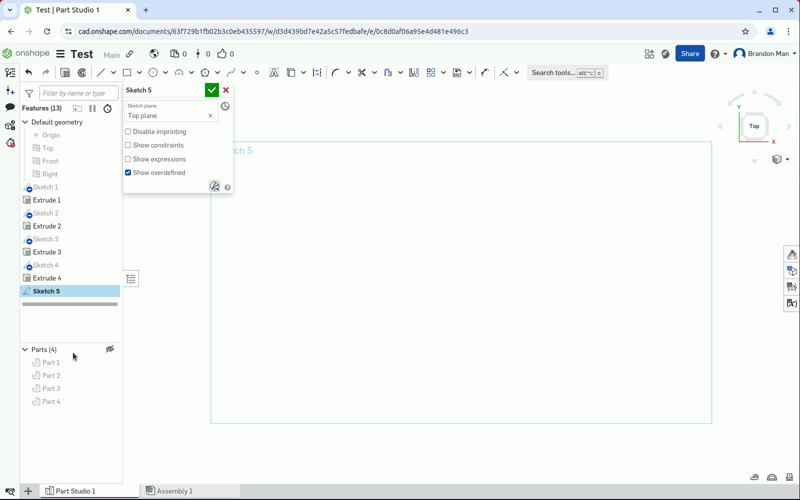
key(c)
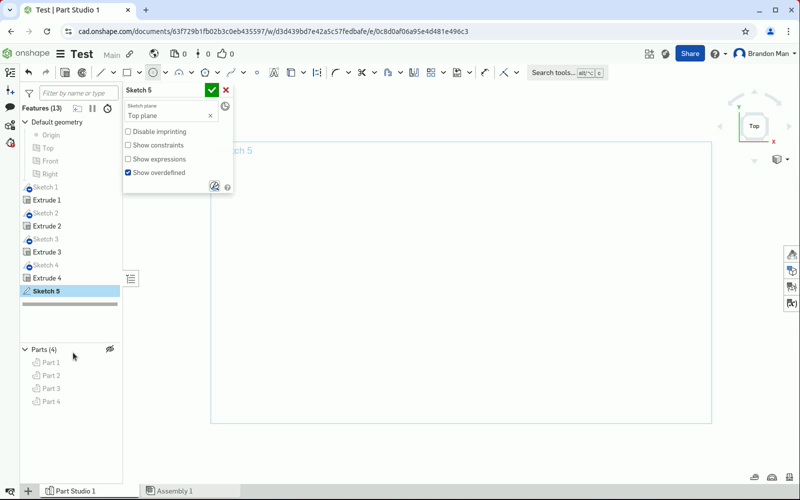
key_down(shift)
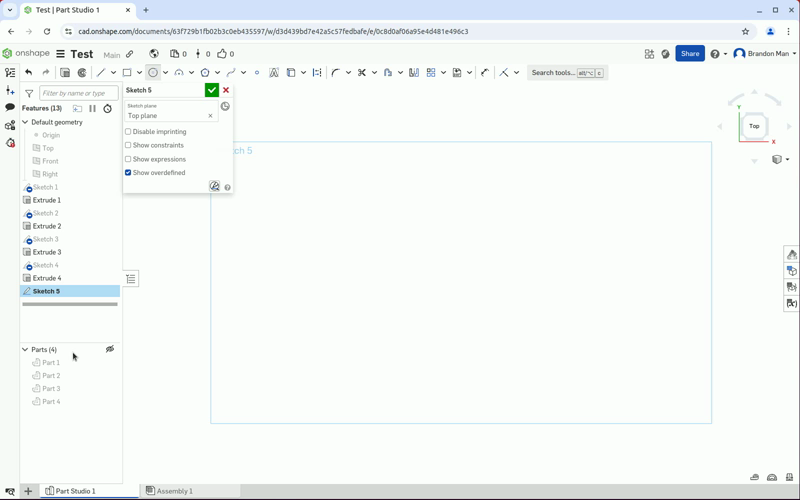
mouse_move(461, 282)
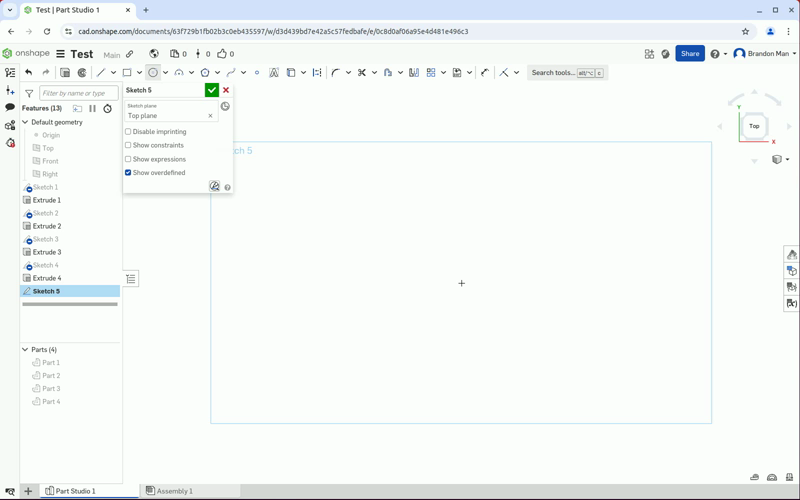
click(461, 282)
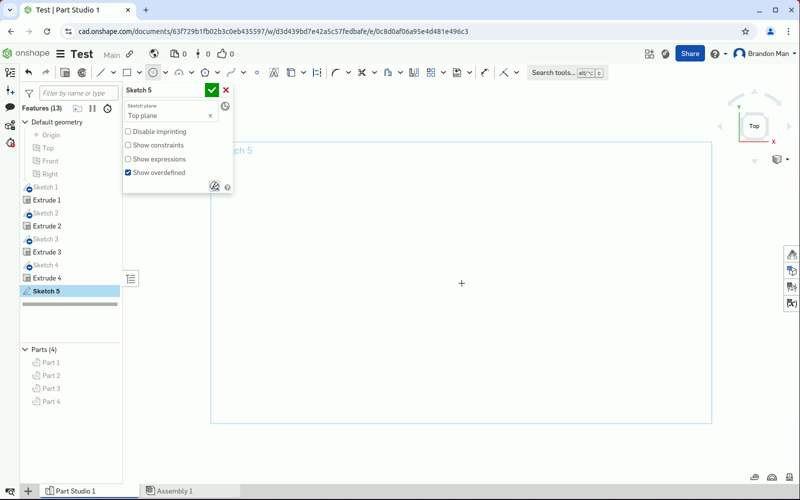
key_up(shift)
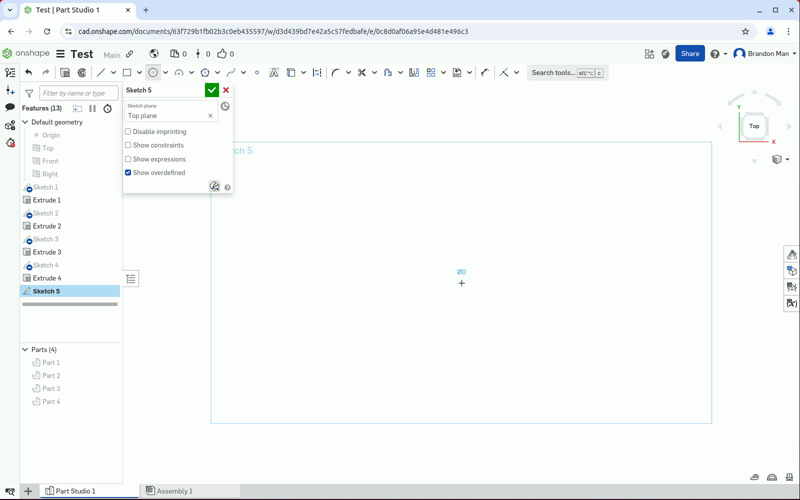
mouse_move(498, 282)
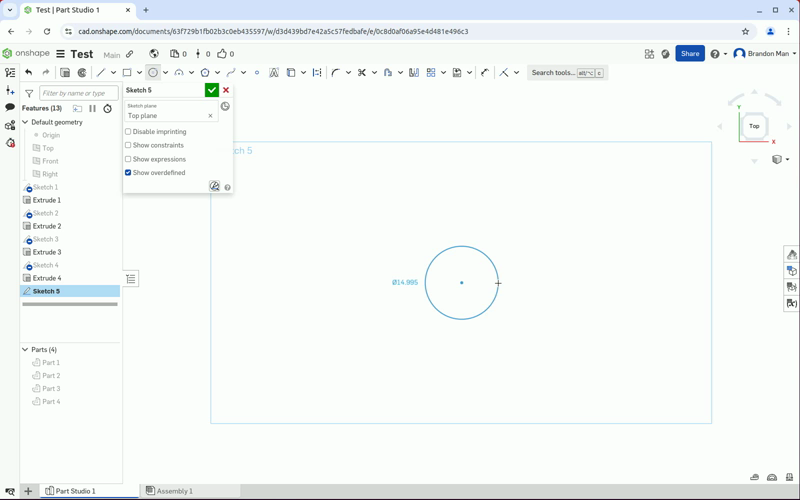
click(498, 282)
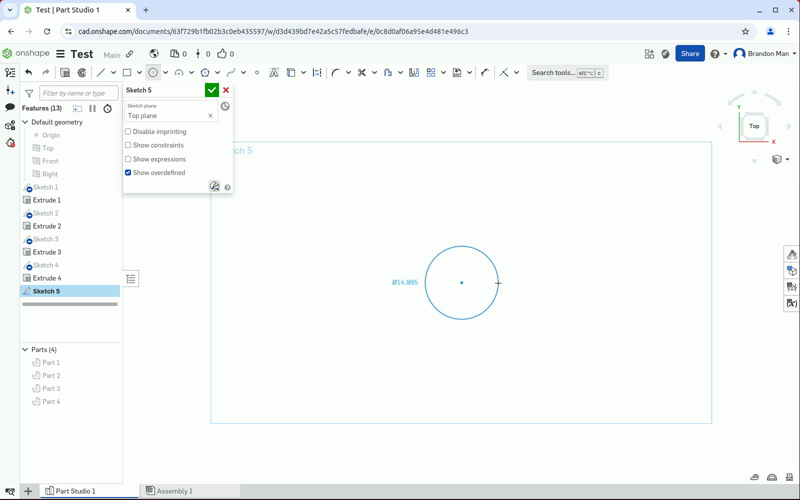
key(esc)
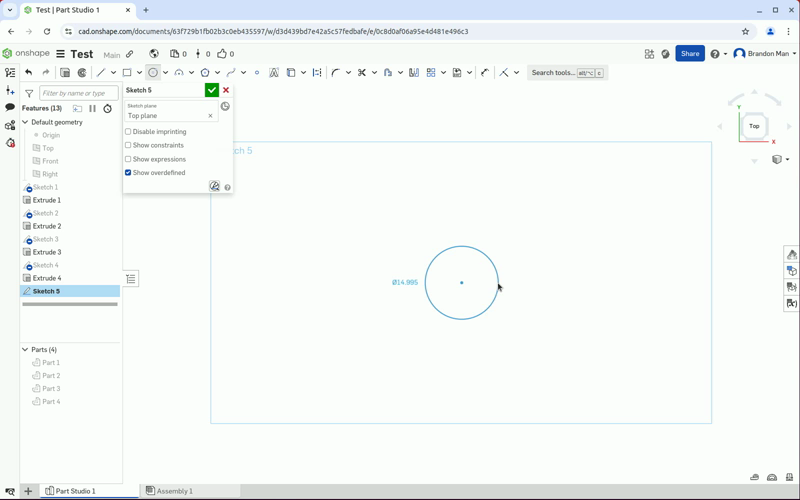
key(c)
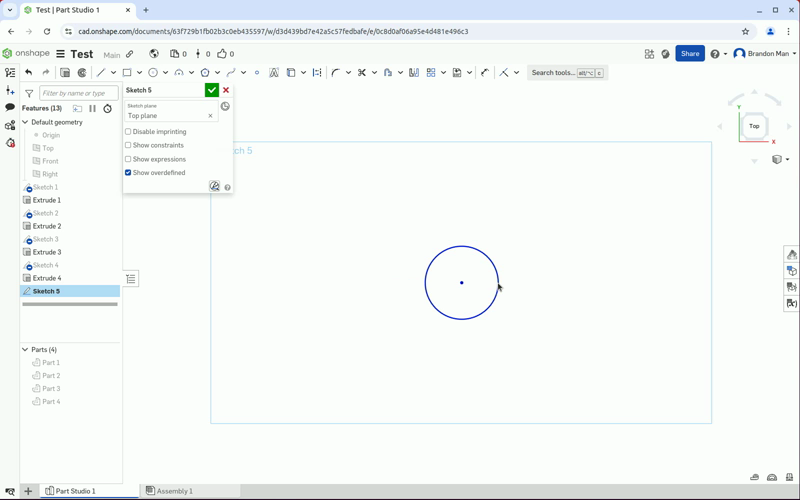
key_down(shift)
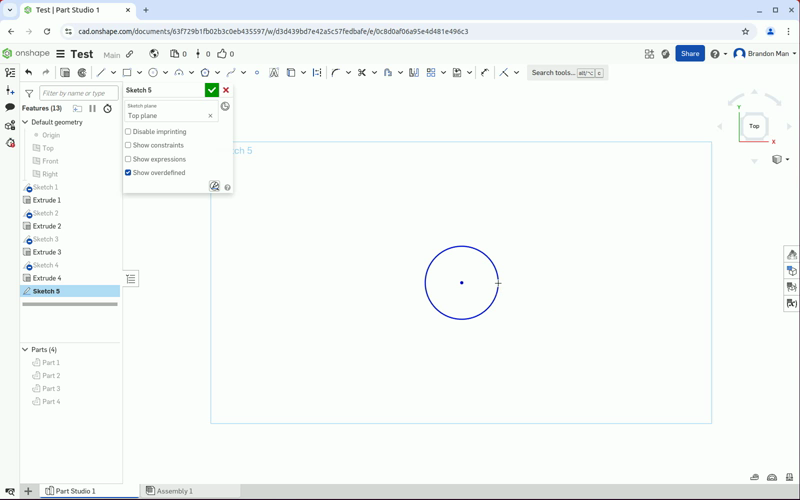
mouse_move(461, 282)
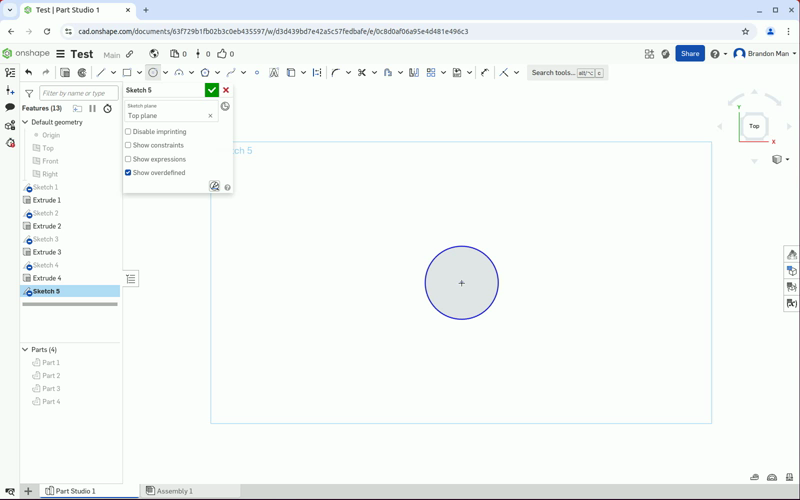
click(461, 282)
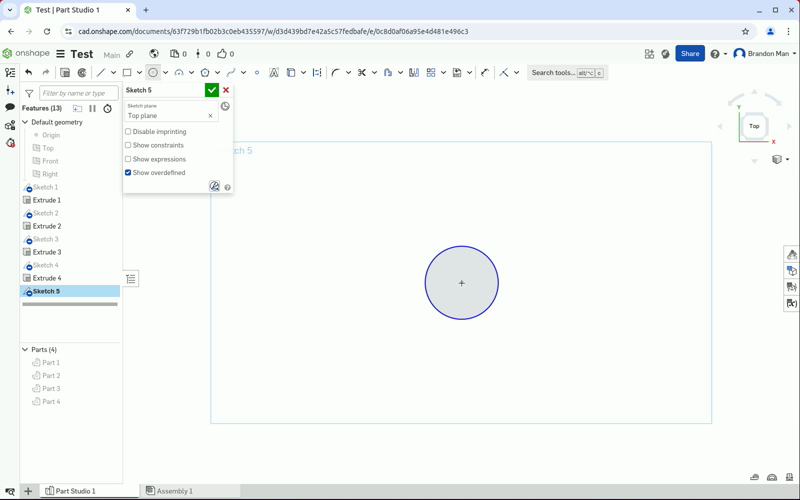
key_up(shift)
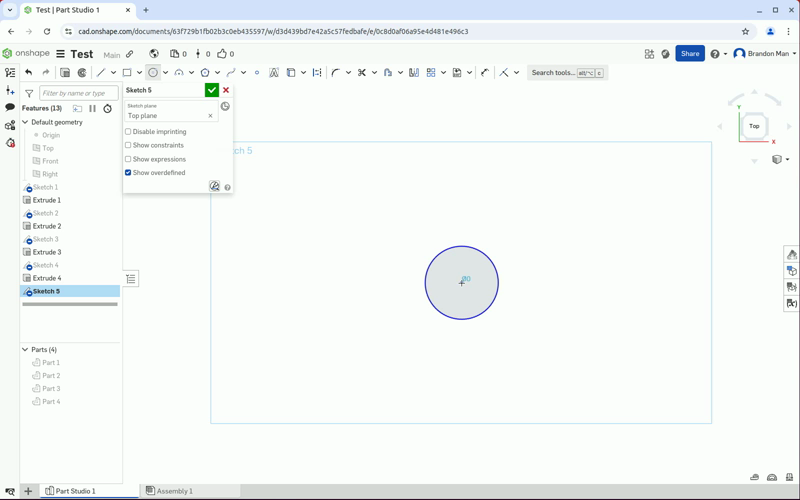
mouse_move(492, 282)
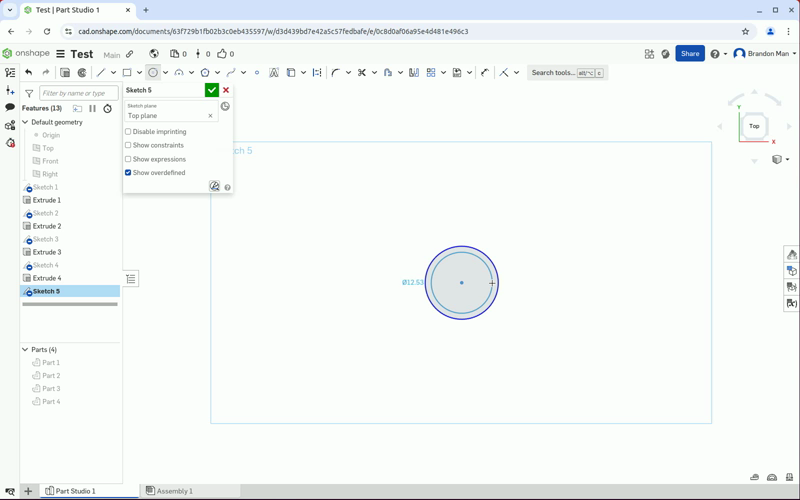
click(492, 282)
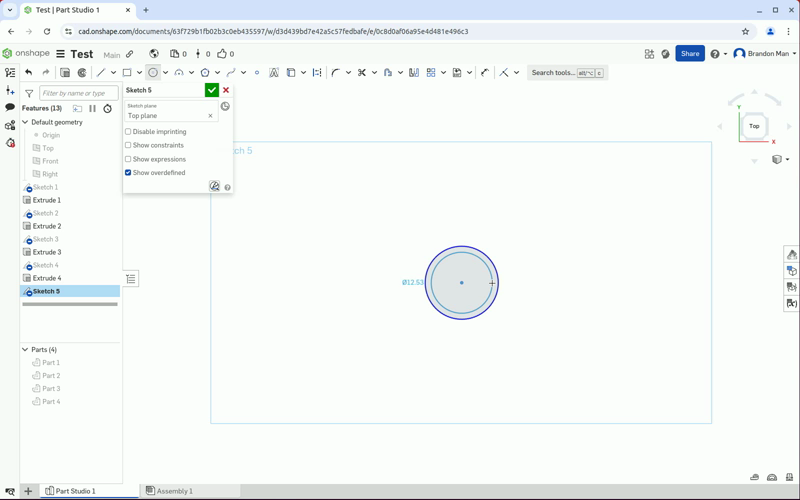
key(esc)
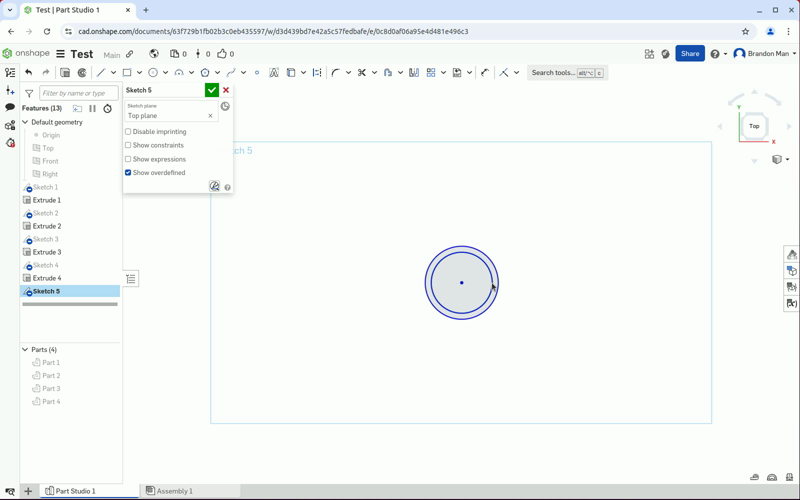
mouse_move(431, 265)
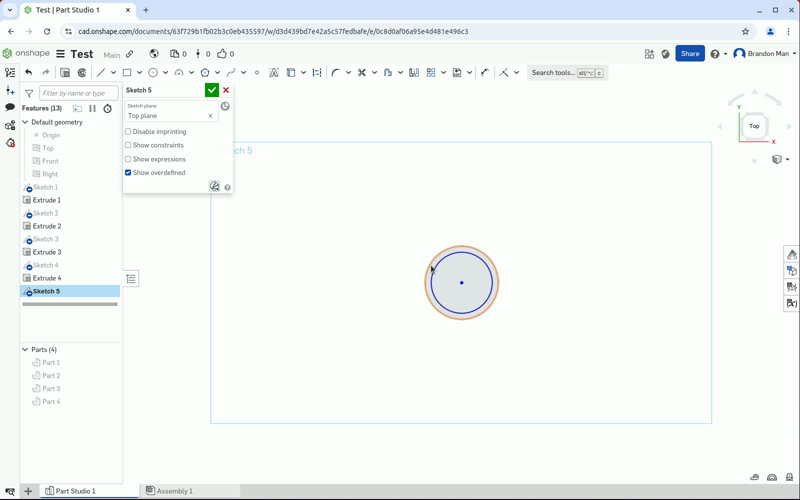
scroll(6)
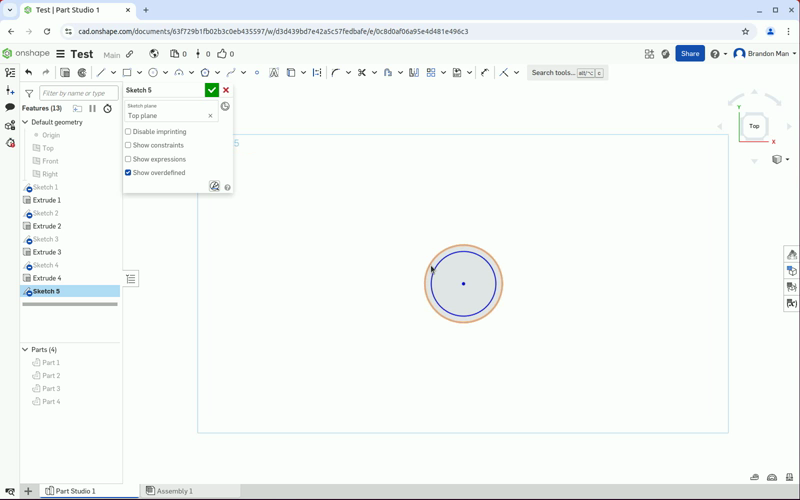
scroll(6)
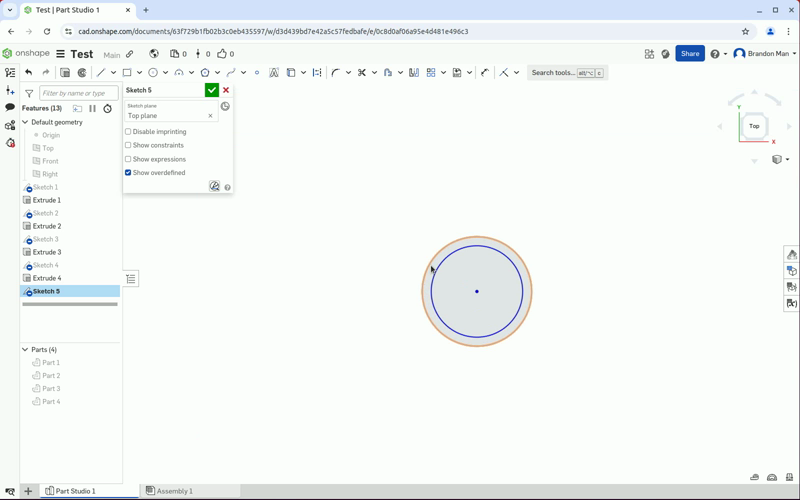
scroll(6)
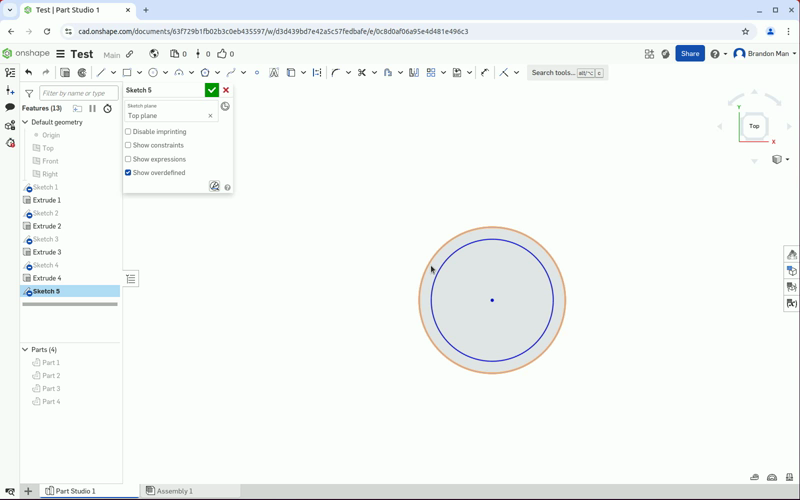
scroll(6)
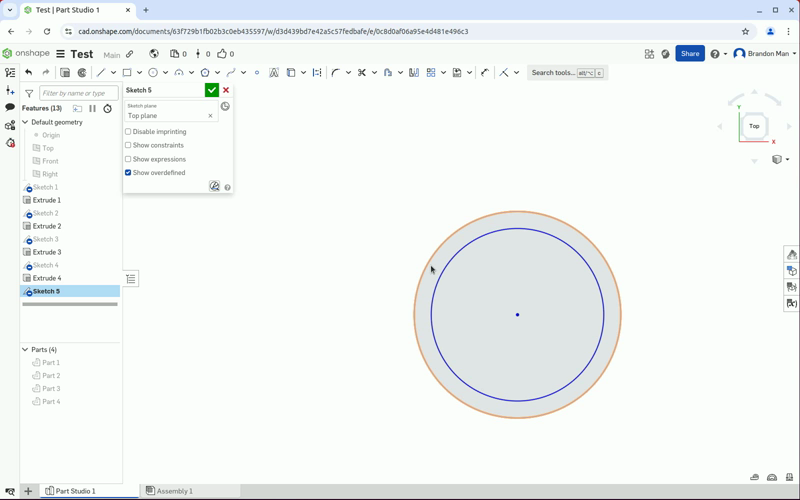
scroll(6)
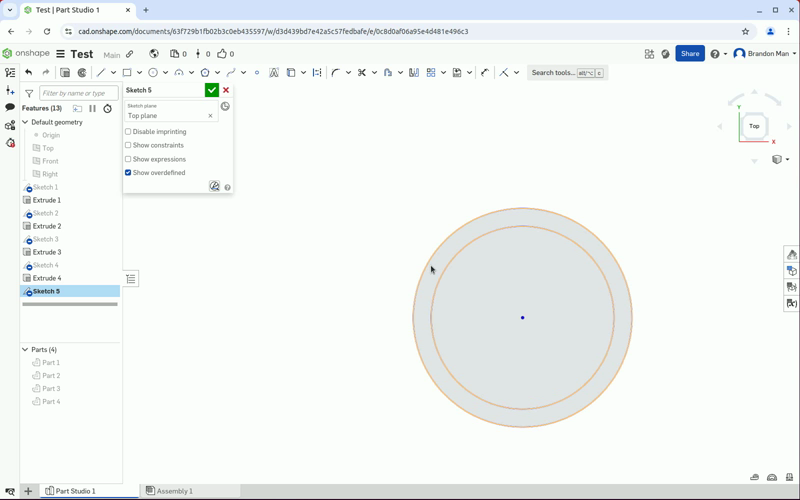
scroll(6)
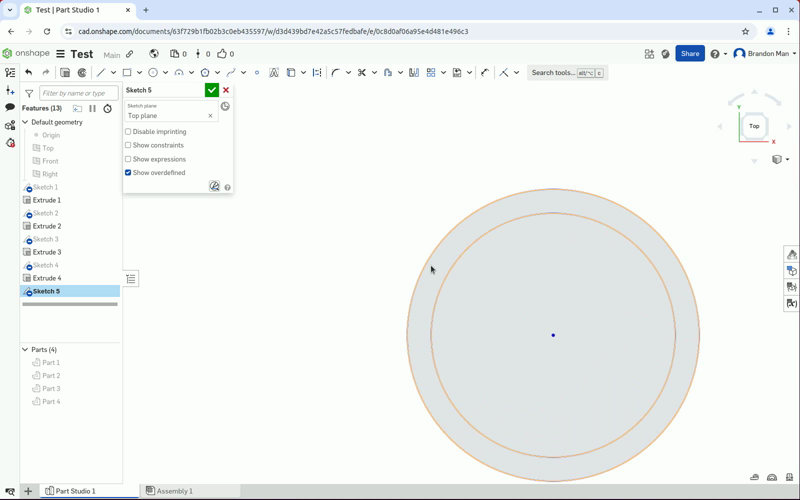
scroll(6)
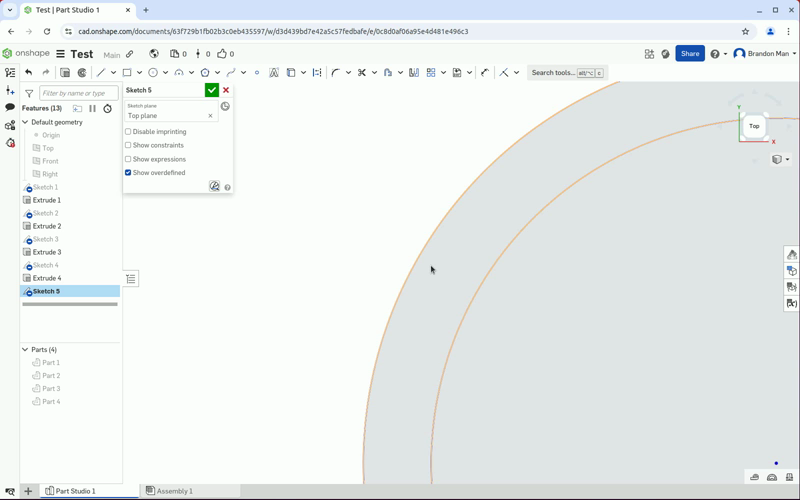
click(431, 265)
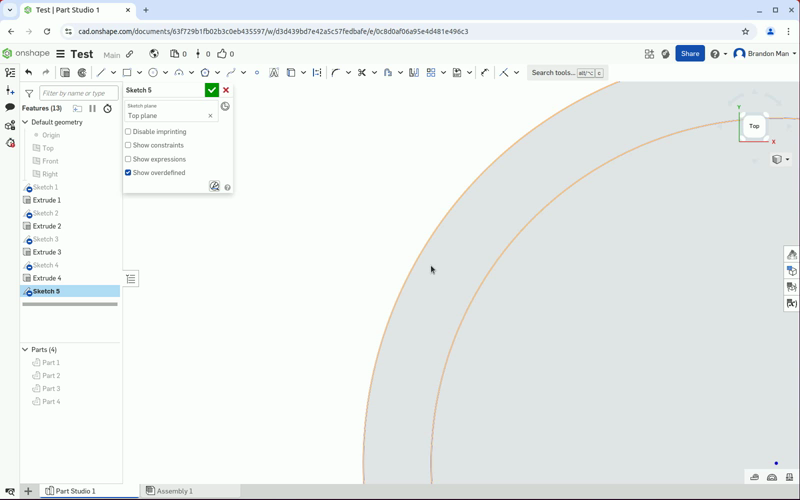
scroll(-6)
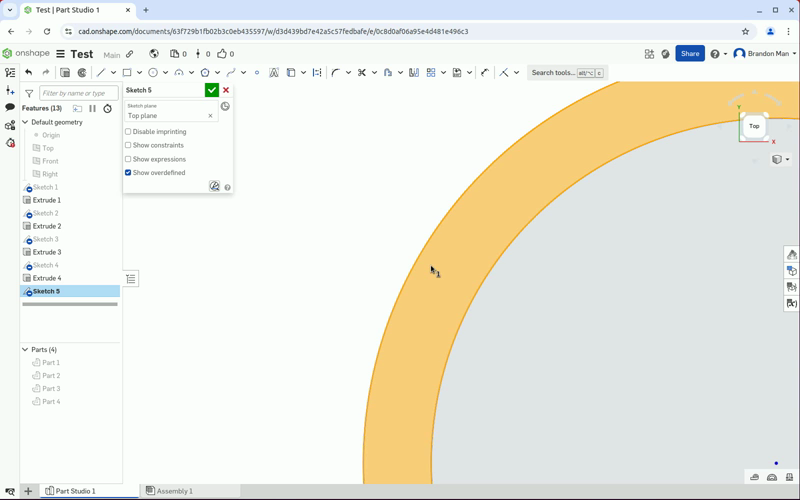
scroll(-6)
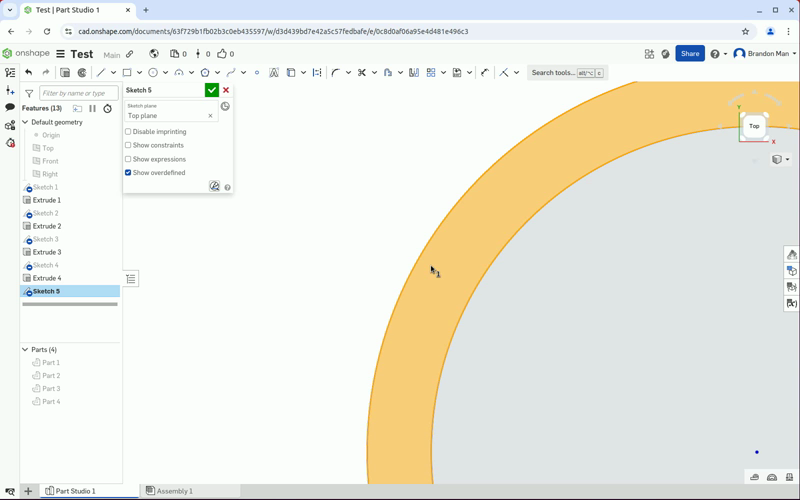
scroll(-6)
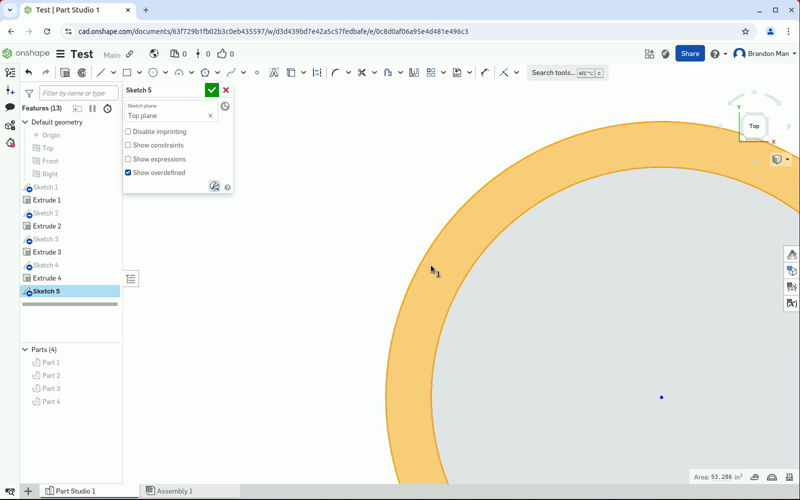
scroll(-6)
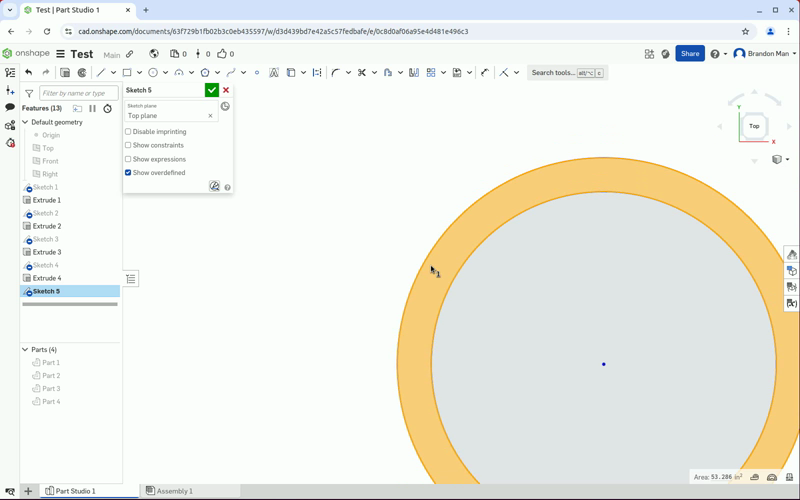
scroll(-6)
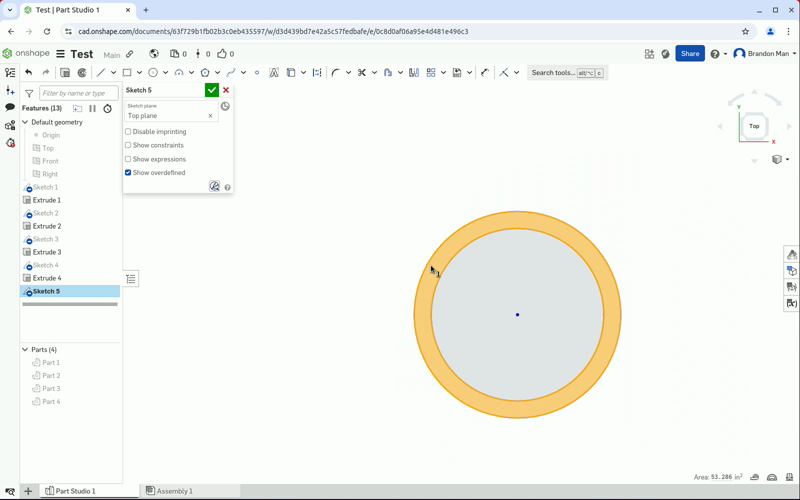
scroll(-6)
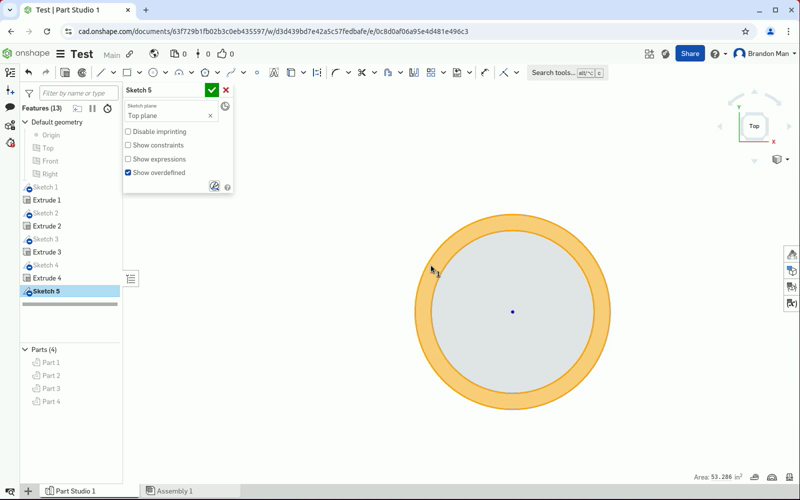
scroll(-6)
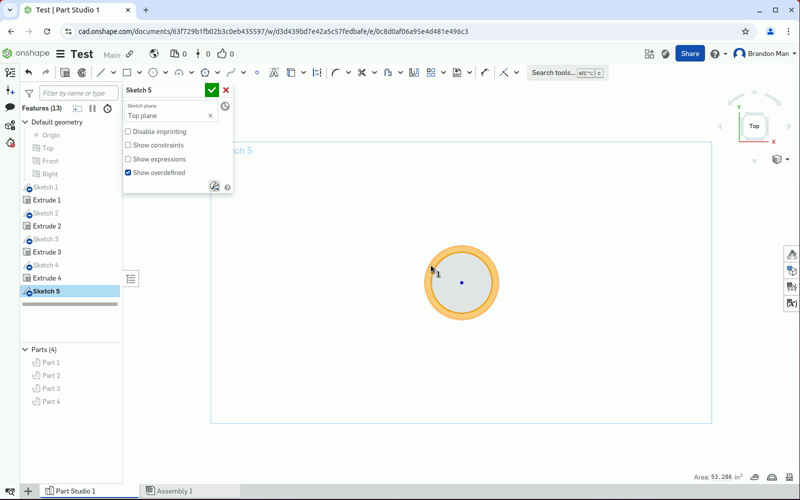
mouse_move(73, 352)
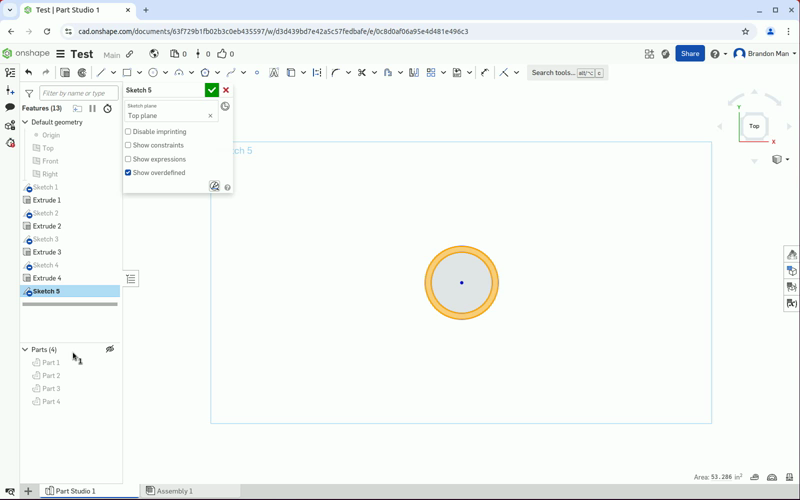
key(shift+y)
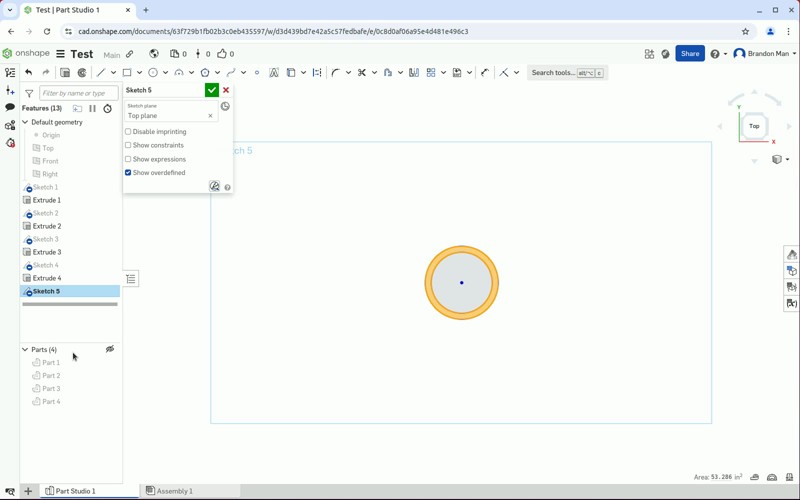
key(shift+e)
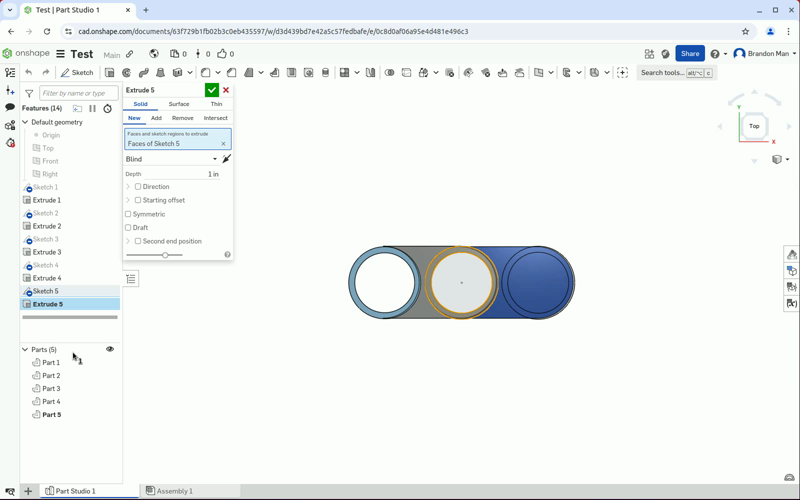
mouse_move(143, 106)
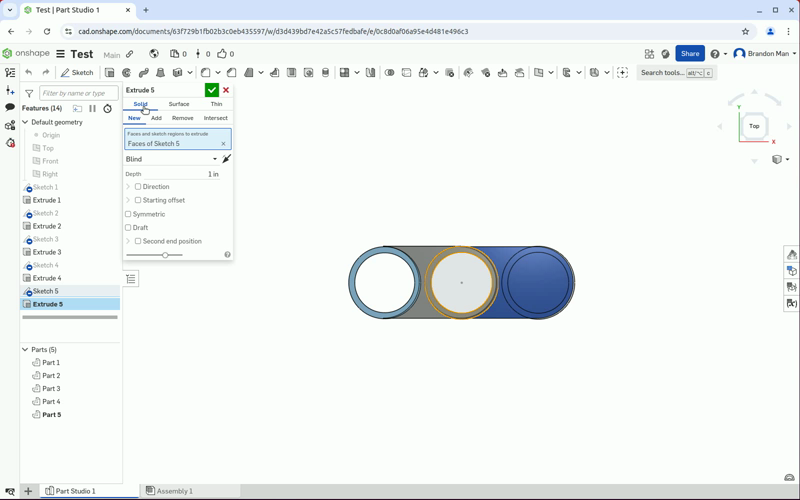
click(143, 106)
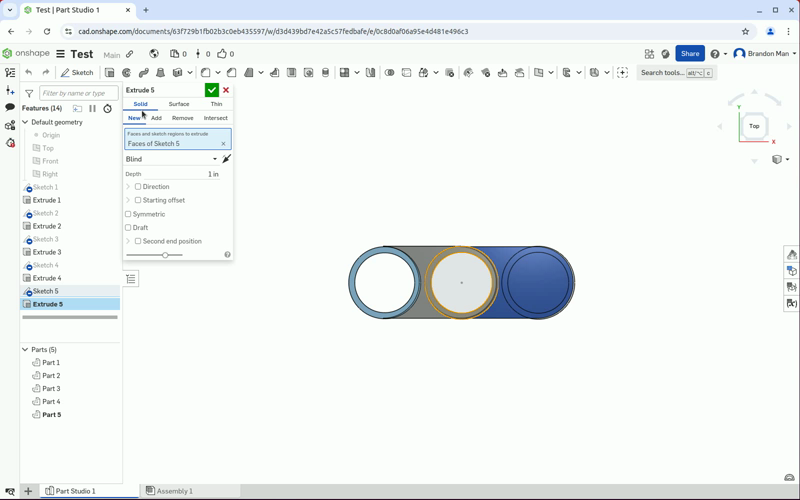
mouse_move(137, 120)
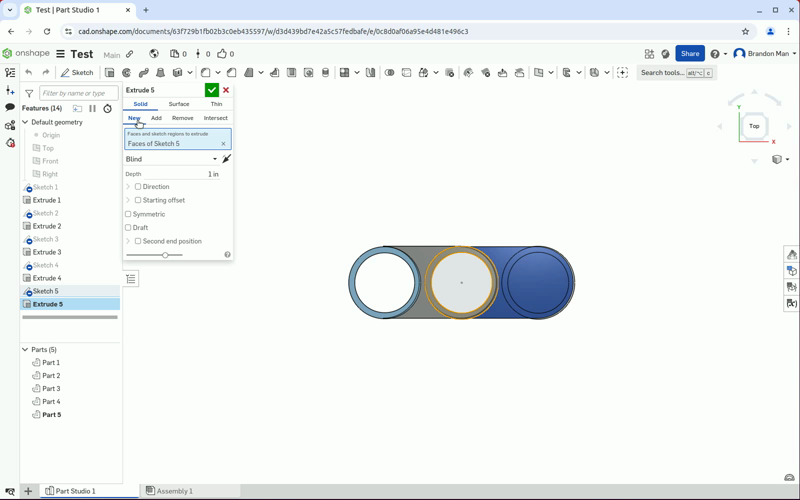
click(137, 120)
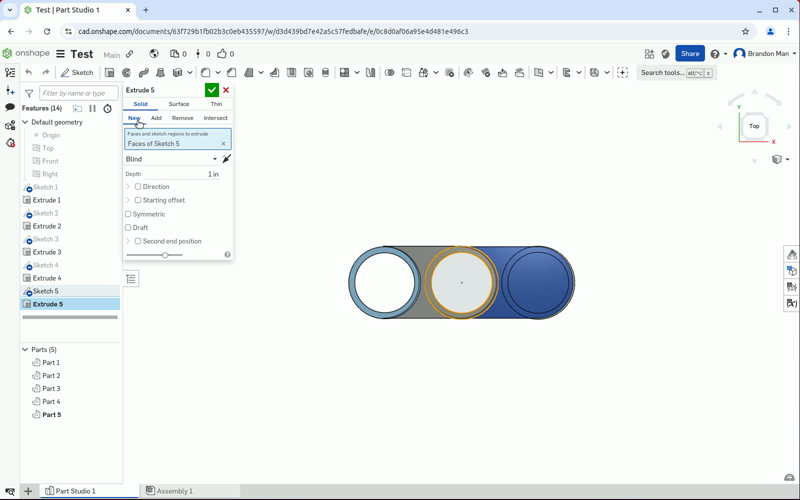
key(tab, 4)
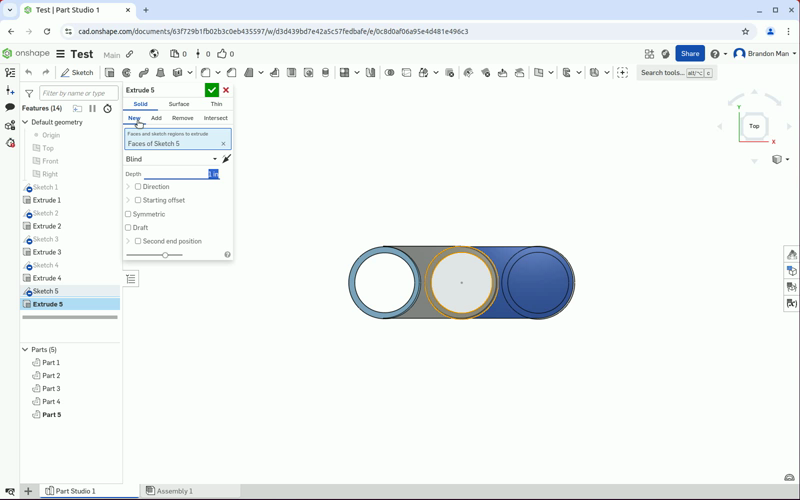
text(2.889)
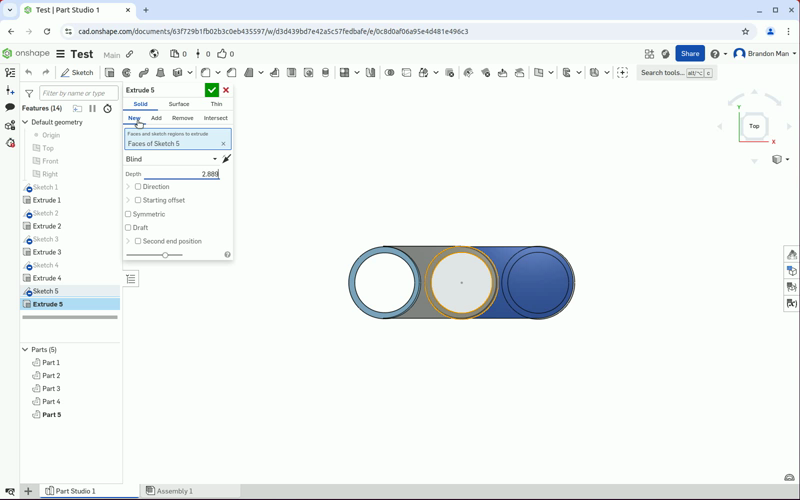
key(enter)
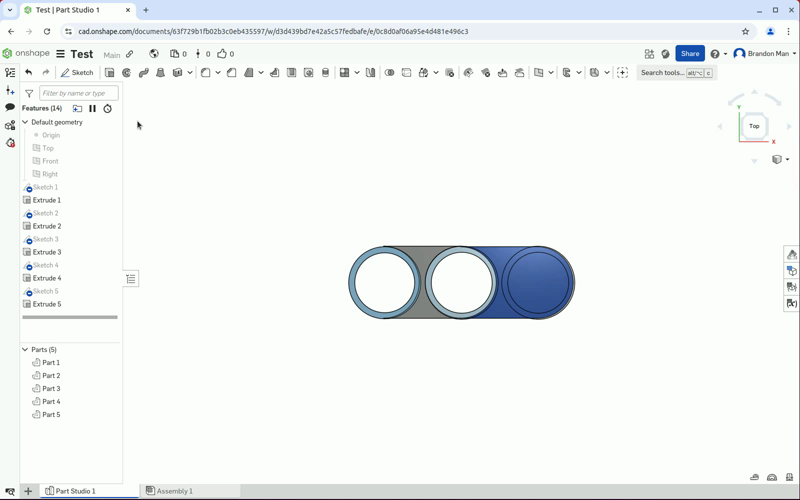
key(shift+h)
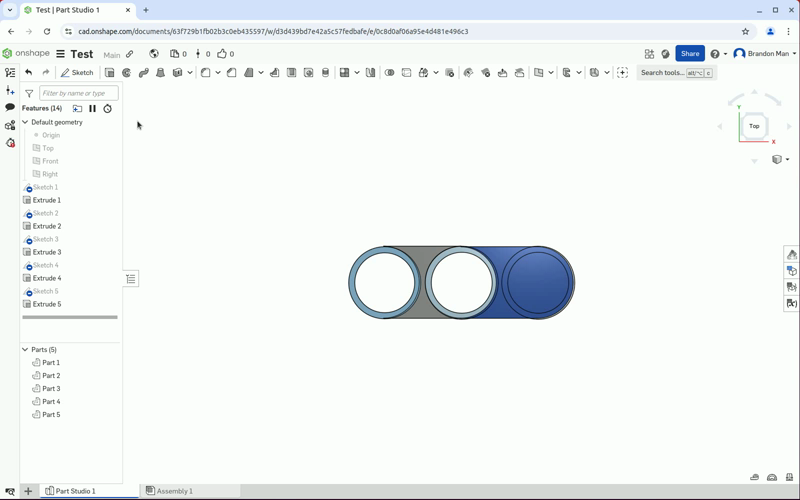
key(shift+h)
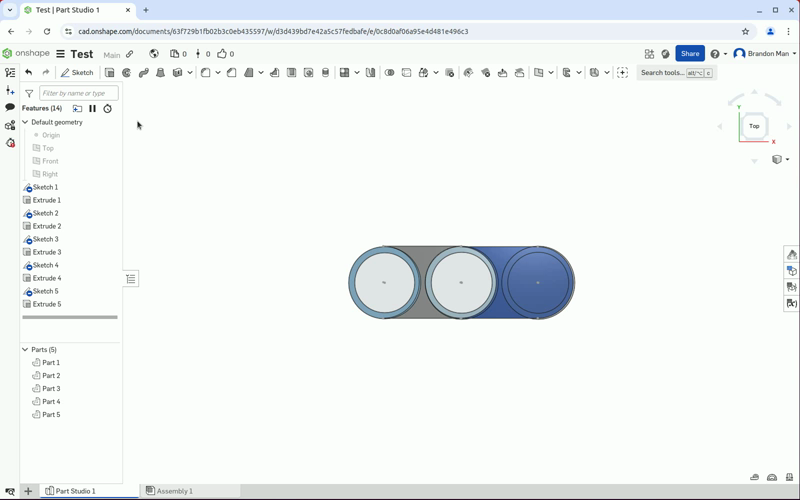
key(shift+7)
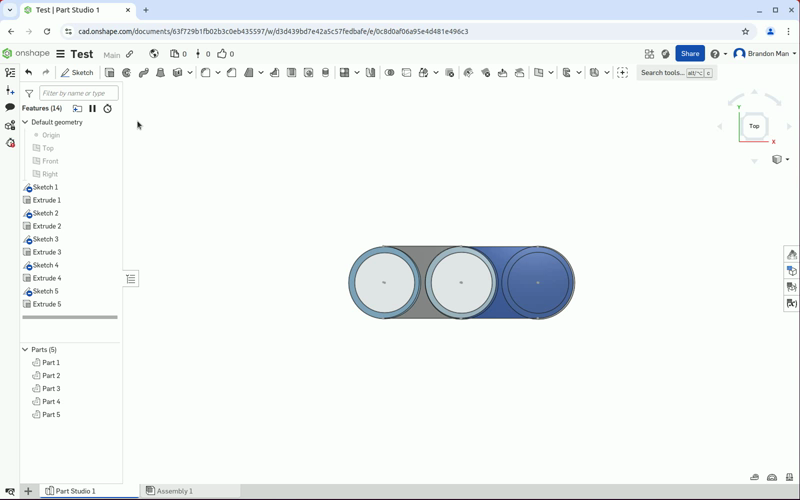
key(up, 3)
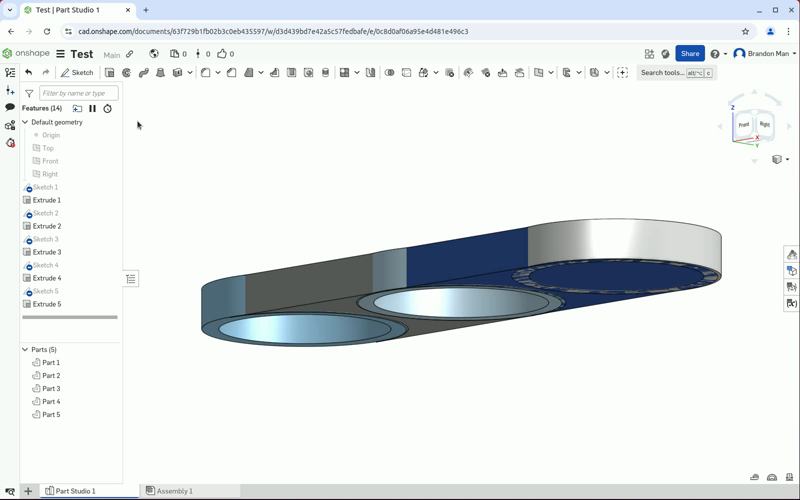
key(left, 3)
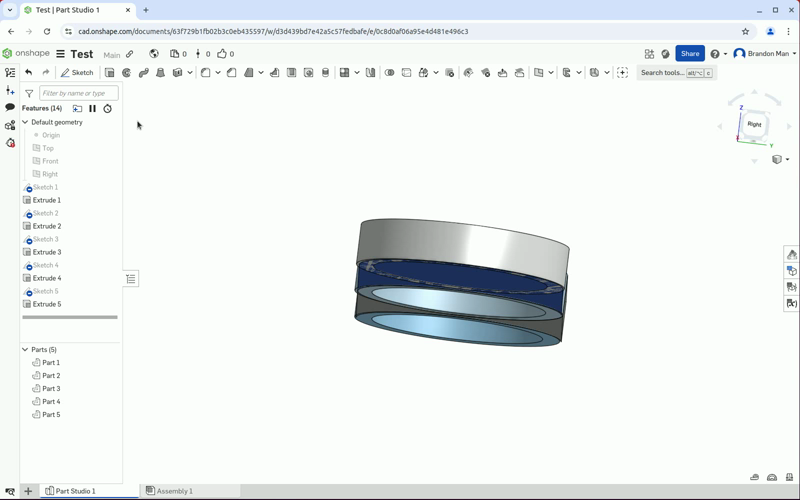
key(right, 3)
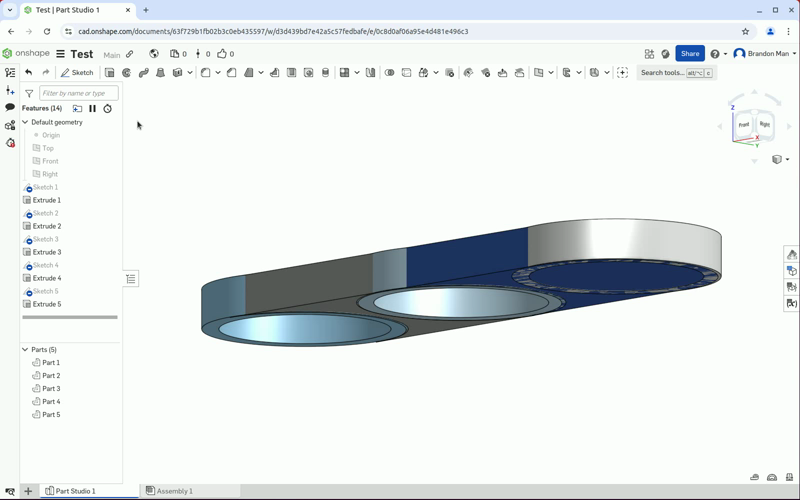
key(down, 3)
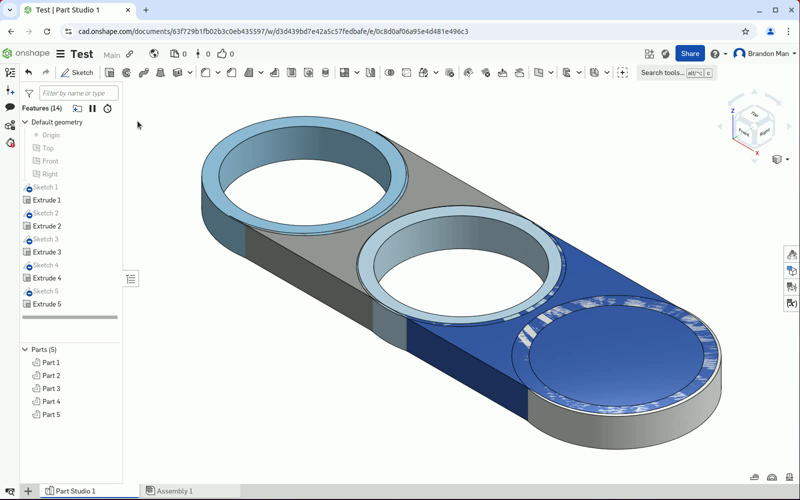
mouse_move(73, 189)
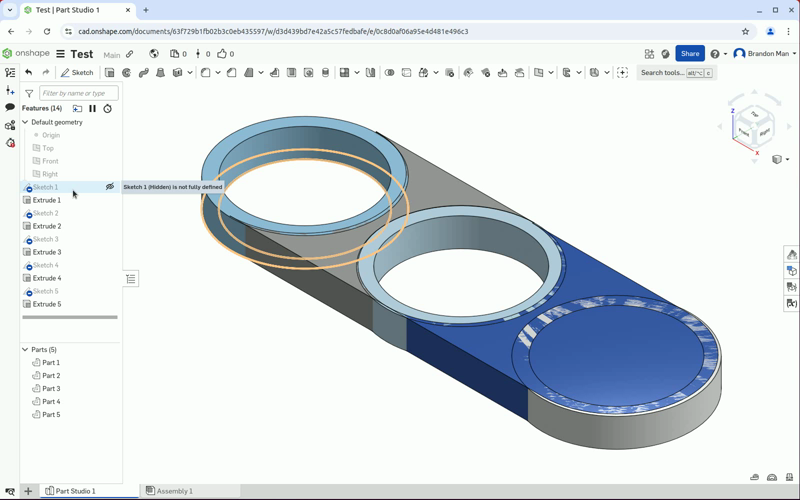
click(73, 189)